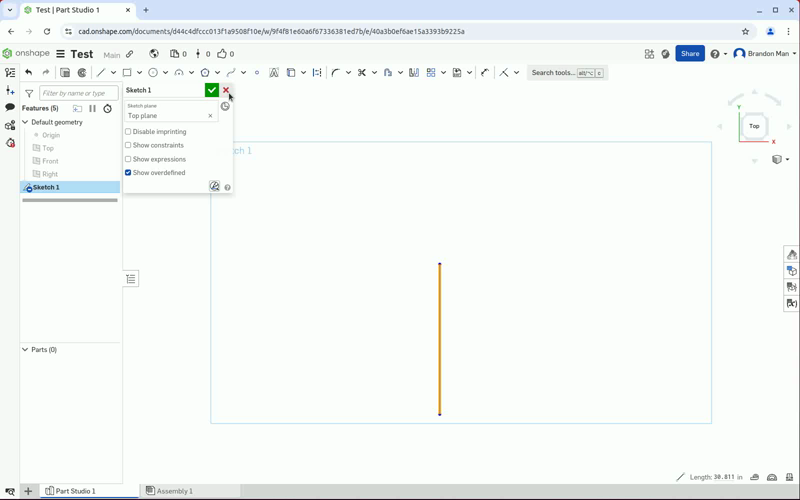
key(shift+h)
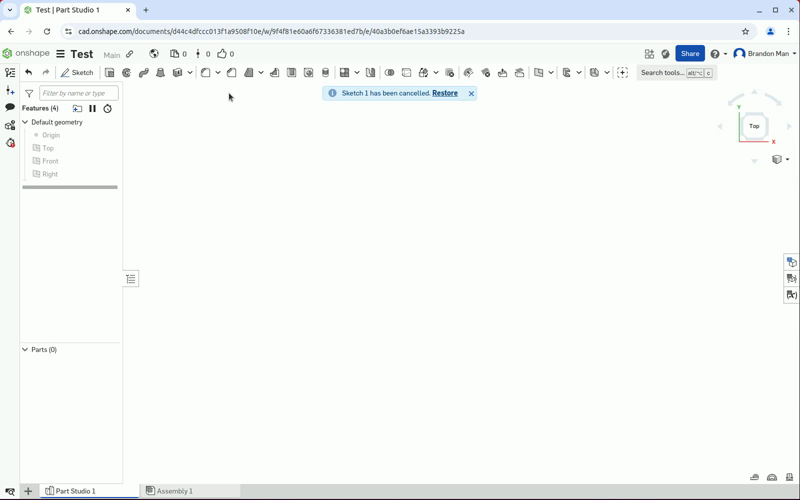
mouse_move(73, 352)
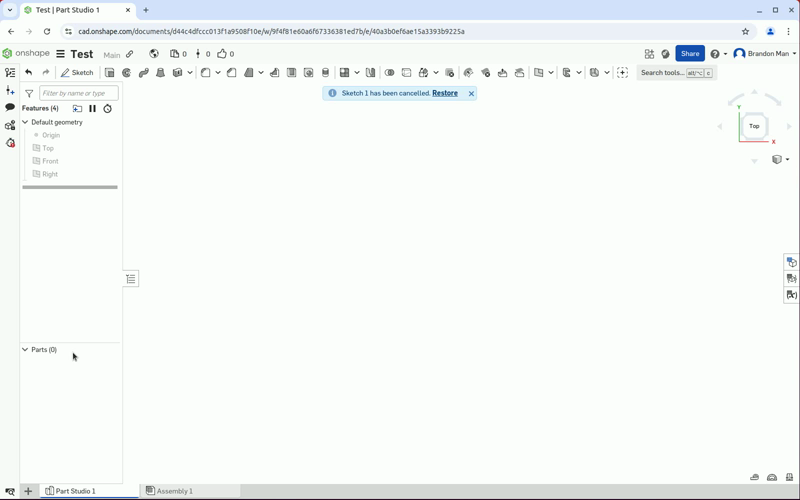
key(y)
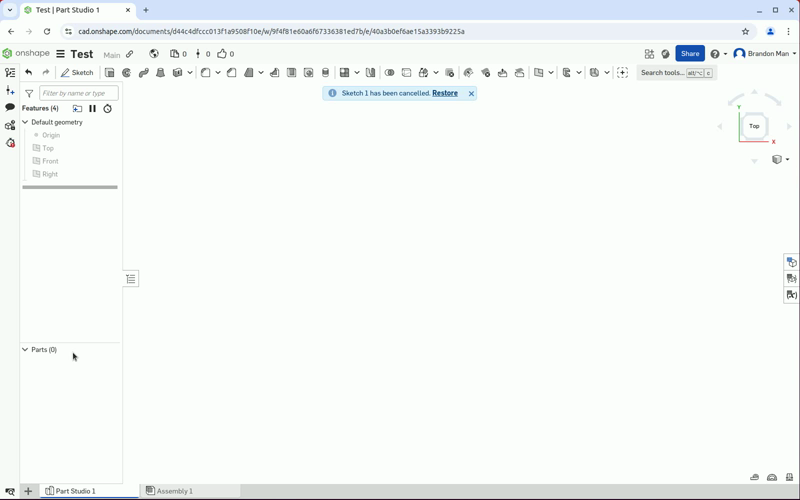
key(shift+p)
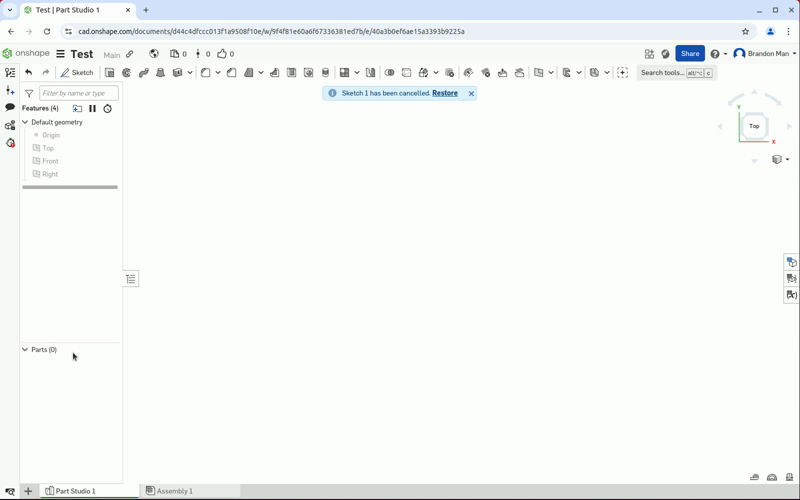
key(space)
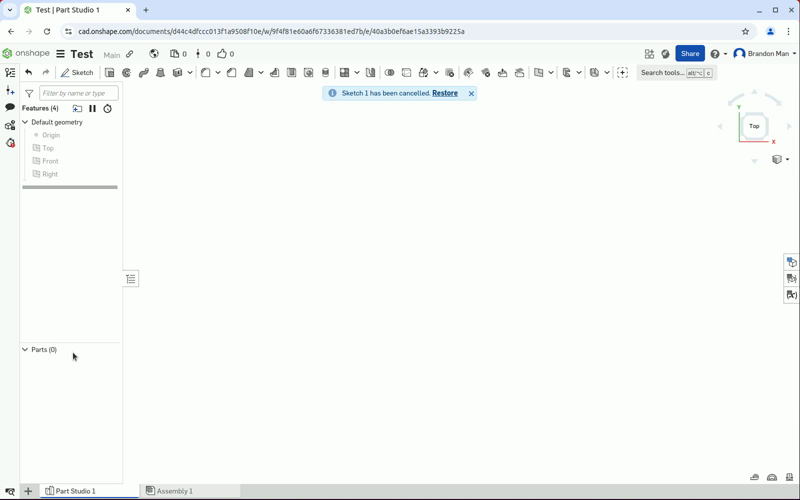
key_down(shift)
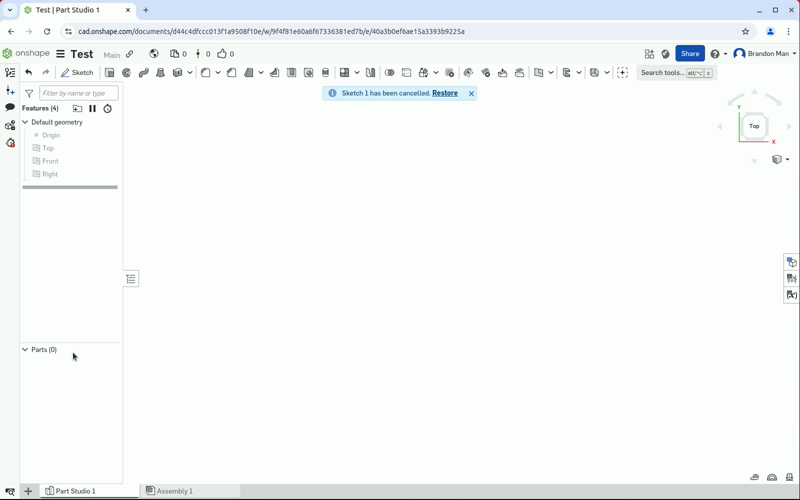
key(up)
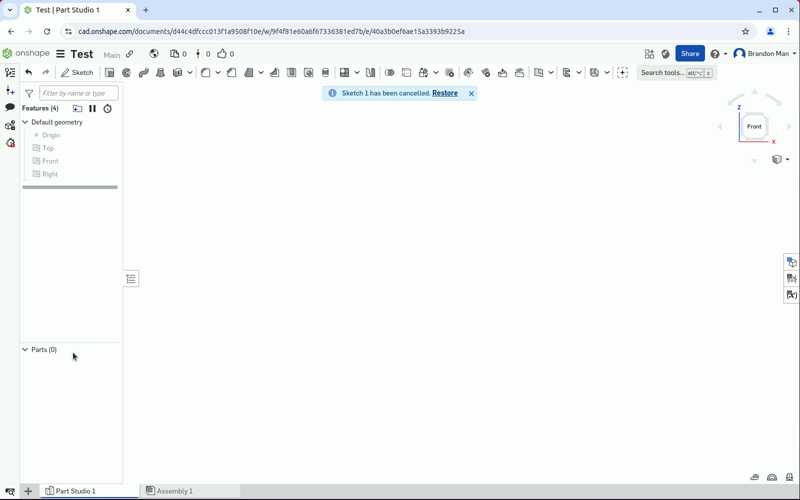
key_up(shift)
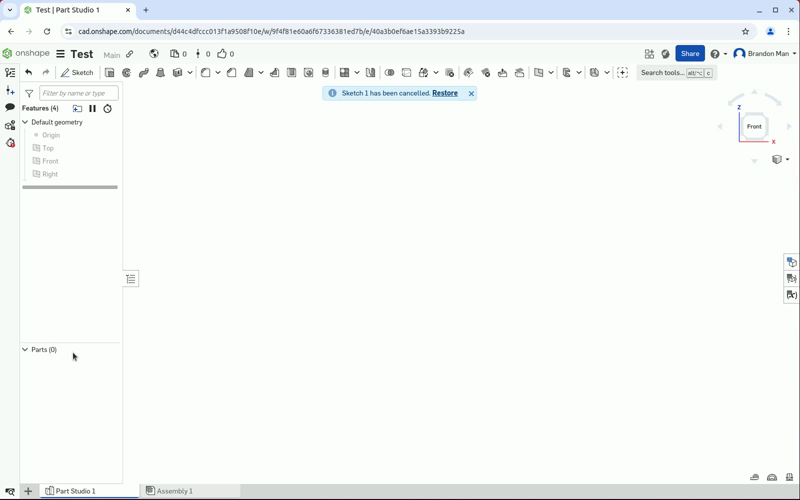
mouse_move(73, 352)
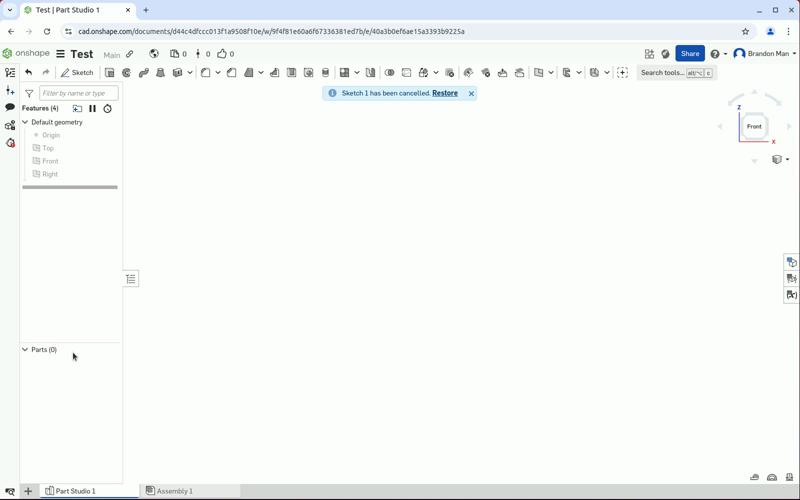
key(shift+y)
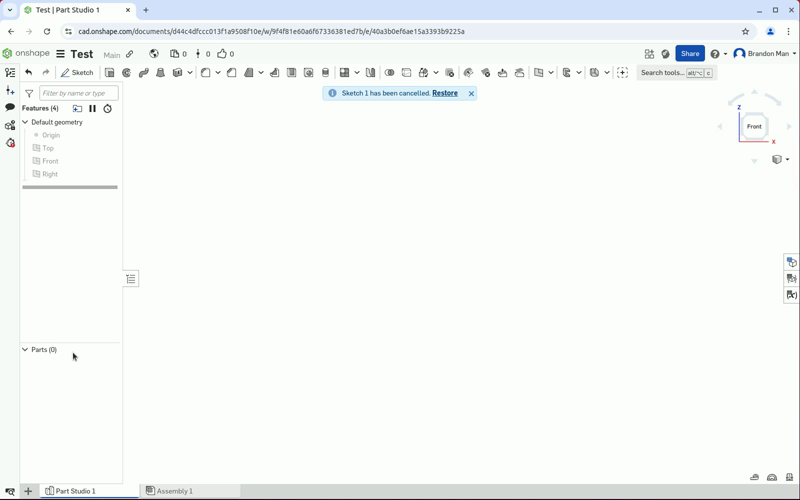
key(shift+s)
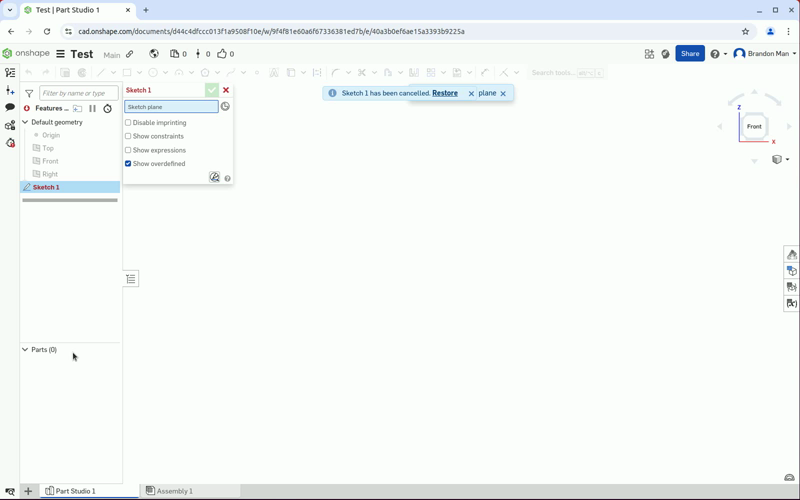
mouse_move(73, 163)
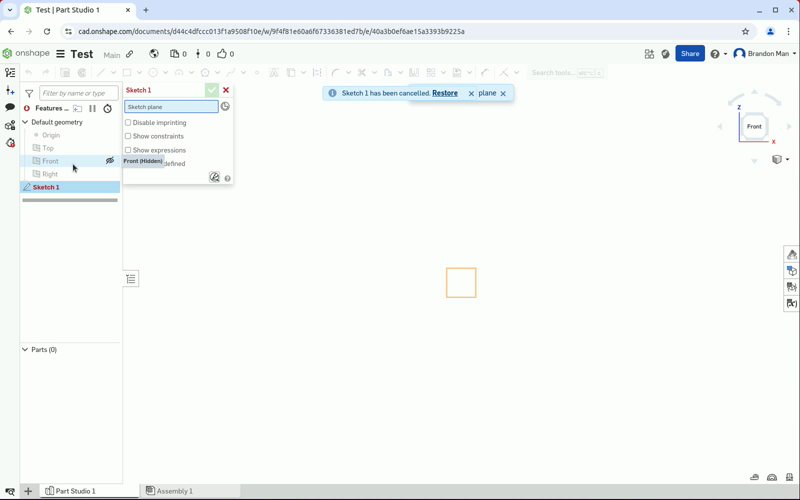
click(73, 163)
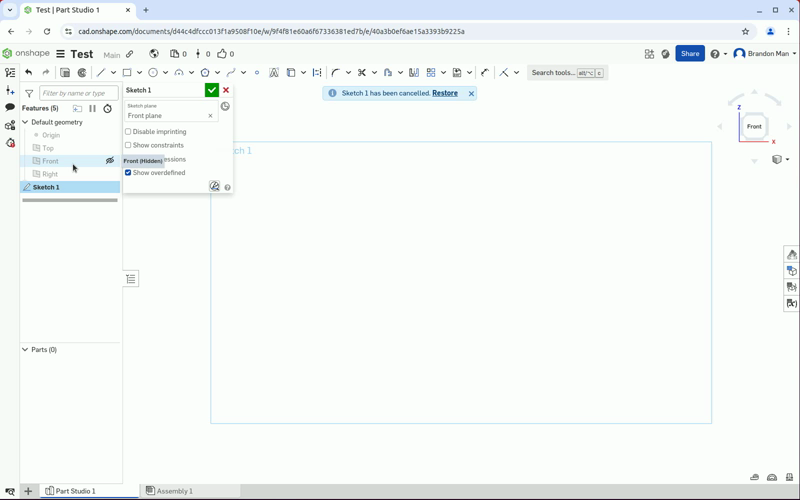
mouse_move(73, 352)
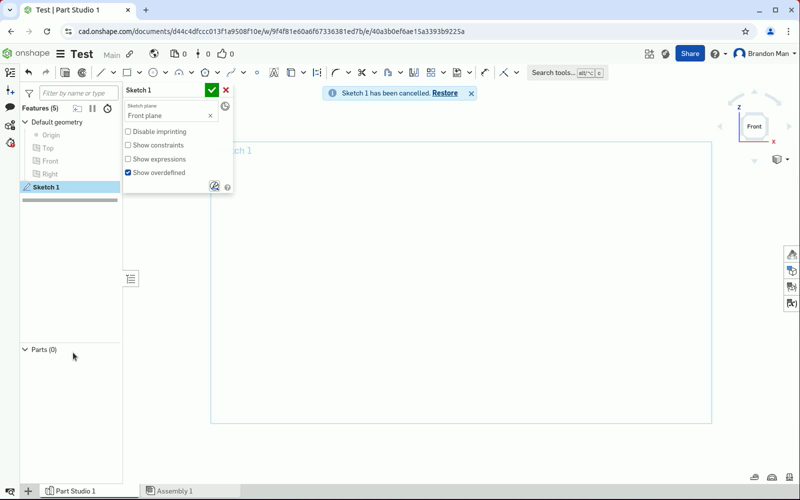
key(y)
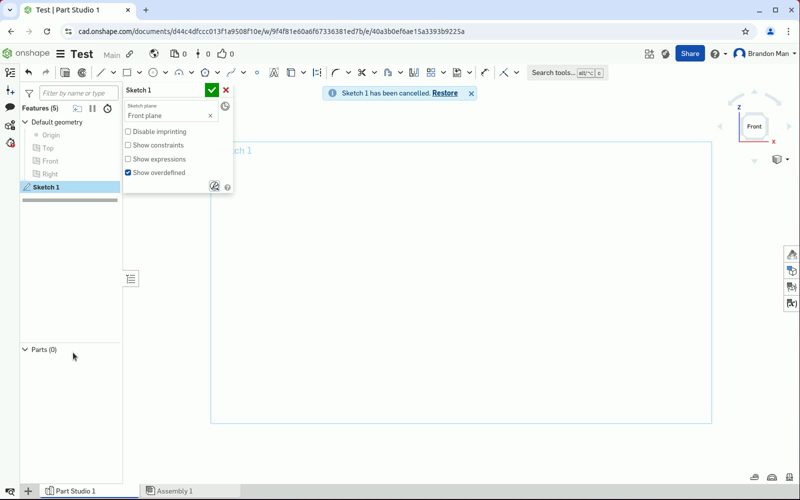
key(l)
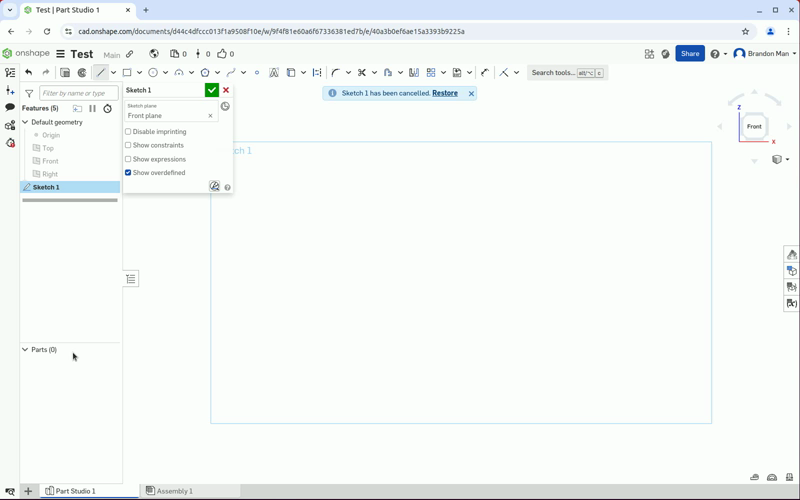
key_down(shift)
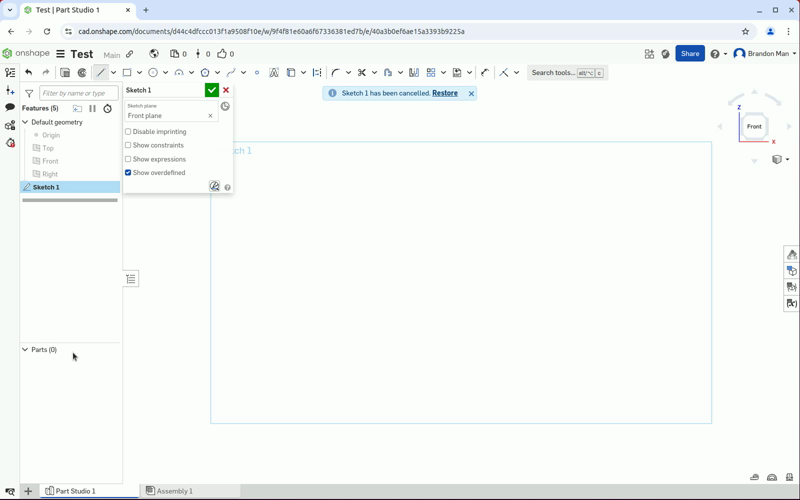
mouse_move(414, 333)
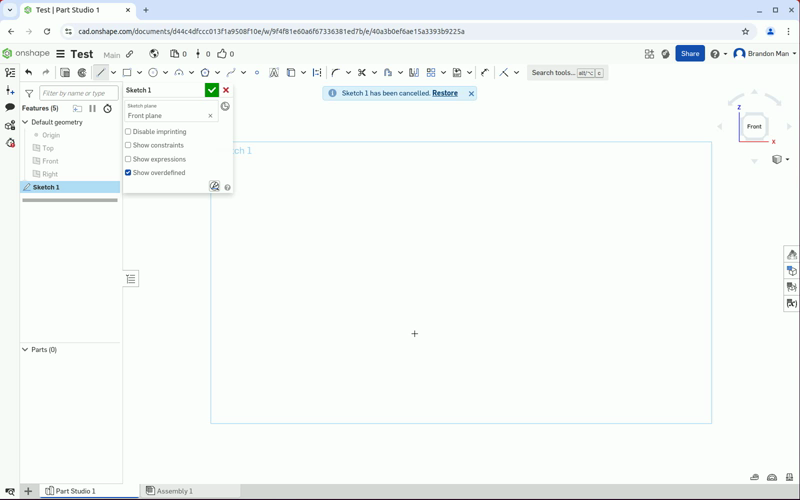
click(414, 333)
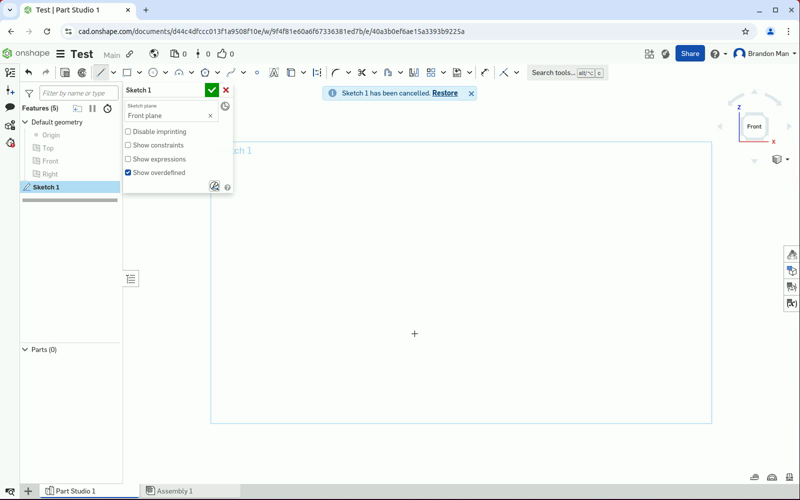
key_up(shift)
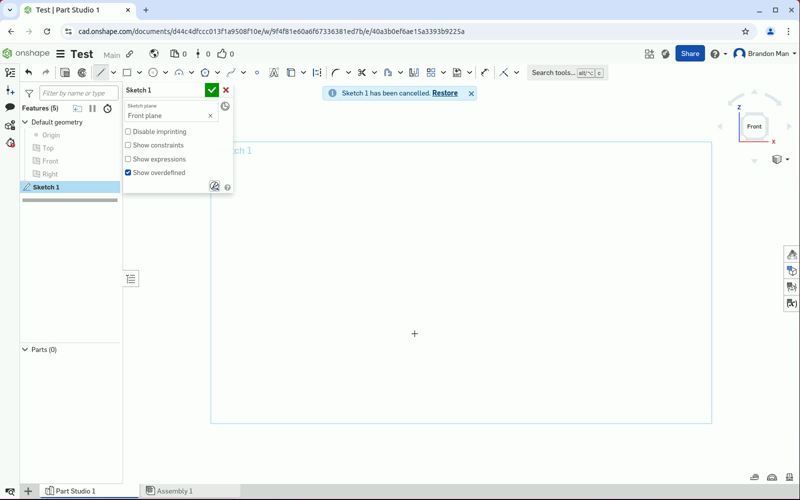
key_down(shift)
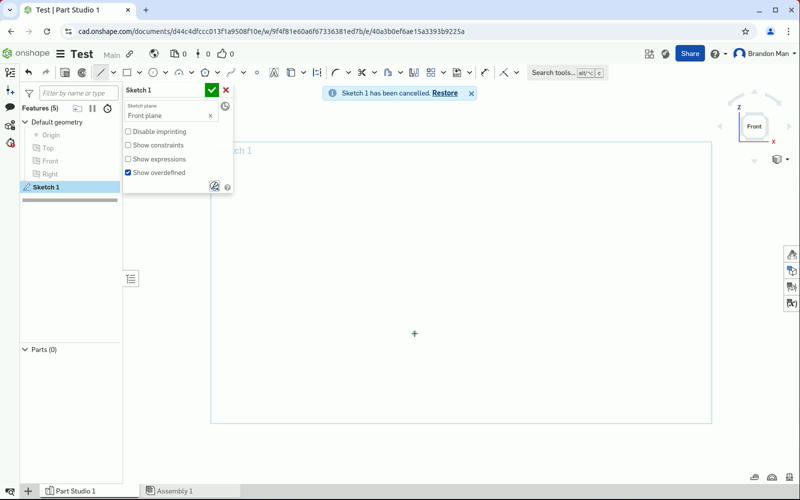
mouse_move(483, 333)
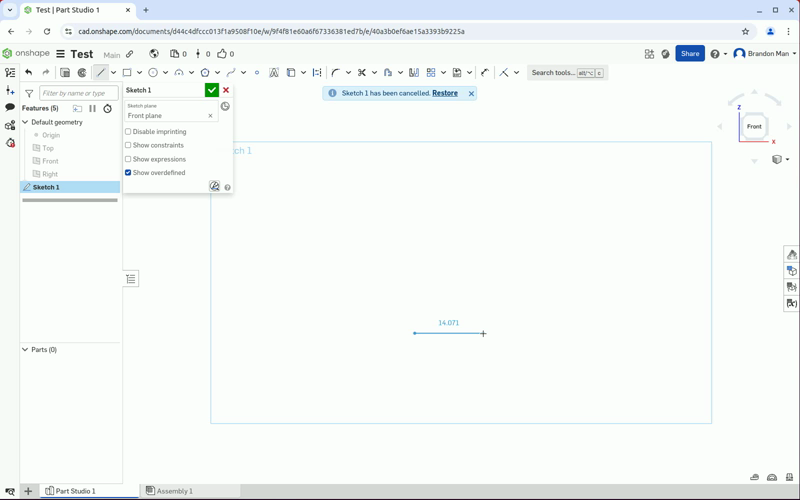
click(483, 333)
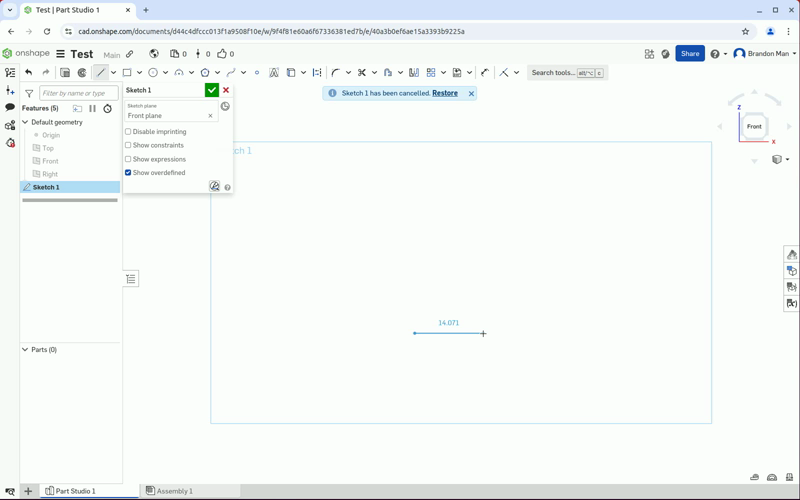
key_up(shift)
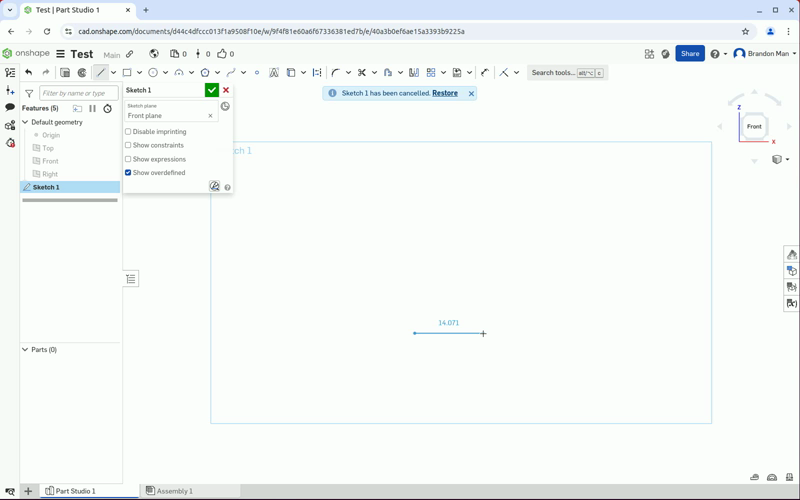
key_down(shift)
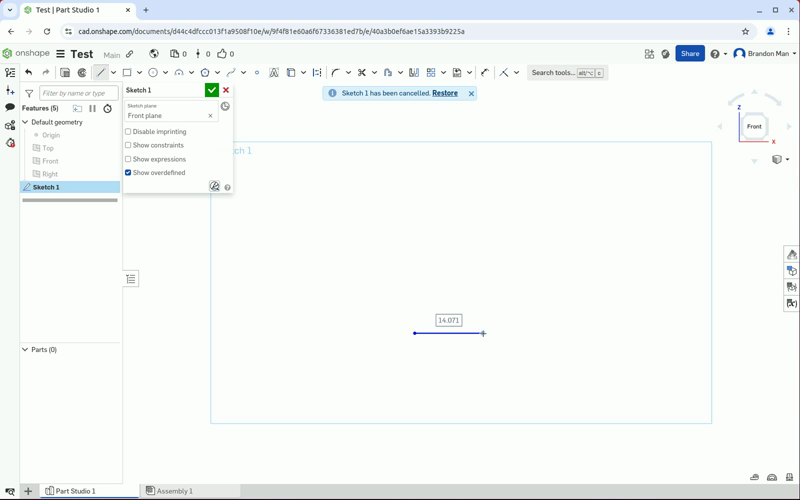
mouse_move(513, 333)
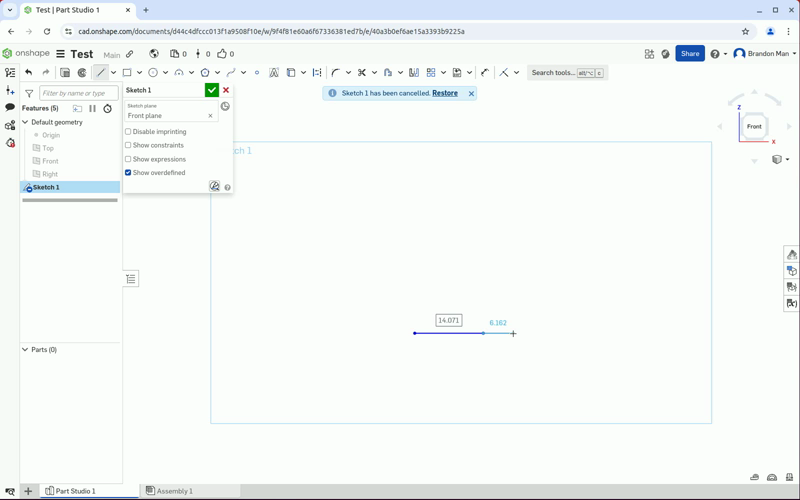
mouse_move(483, 321)
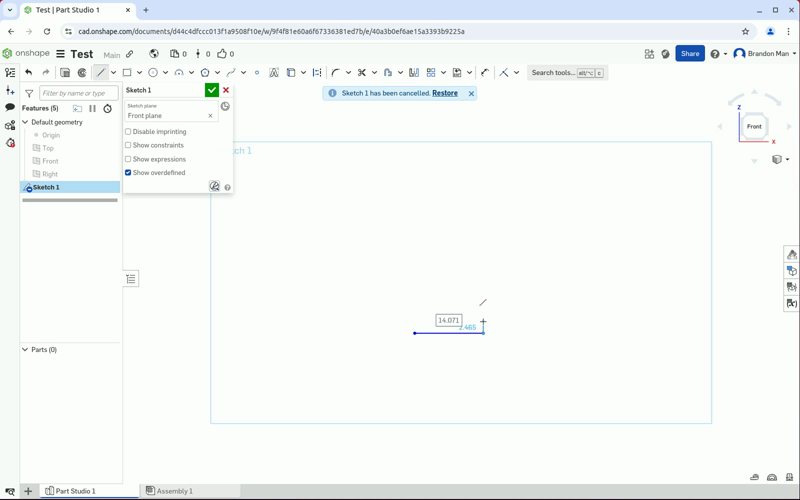
click(483, 321)
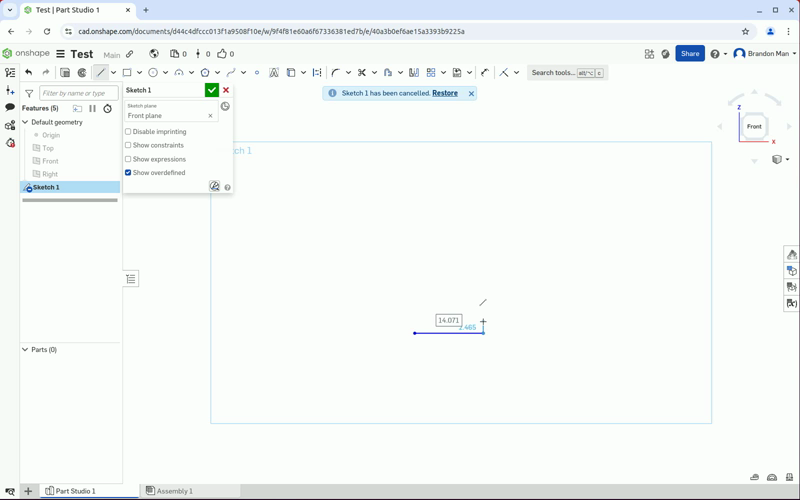
key_up(shift)
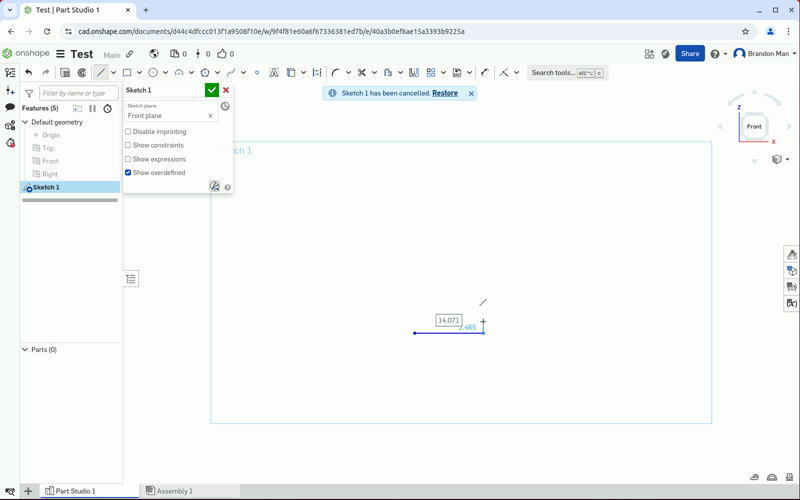
key_down(shift)
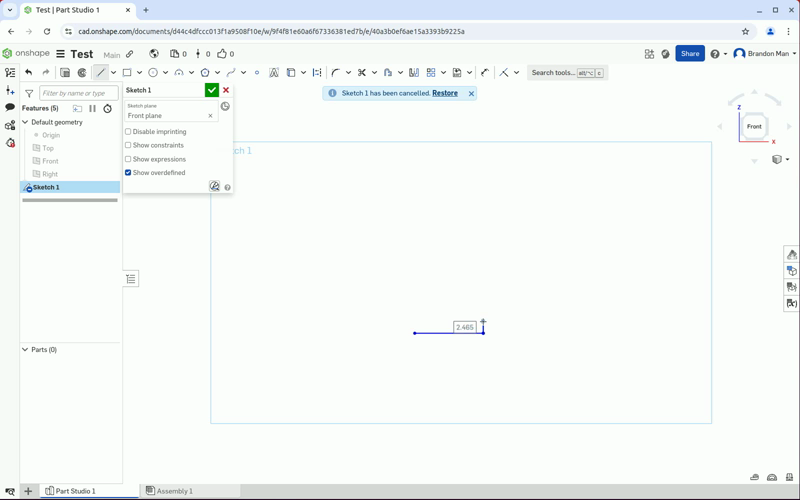
mouse_move(513, 321)
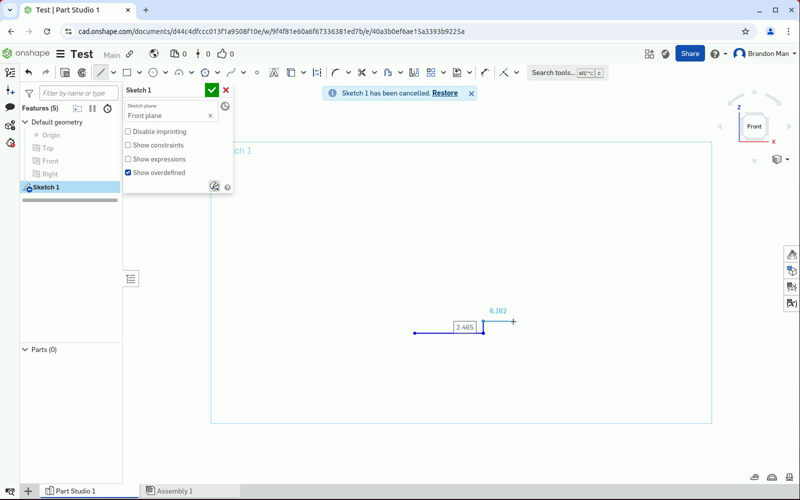
mouse_move(483, 265)
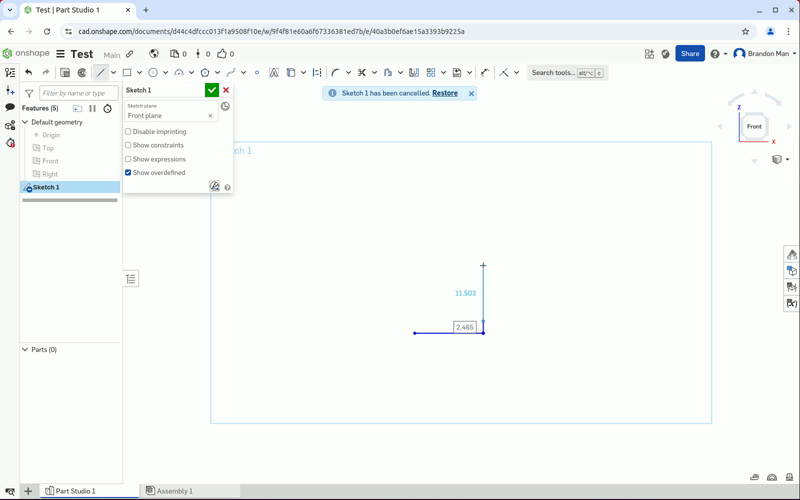
click(483, 265)
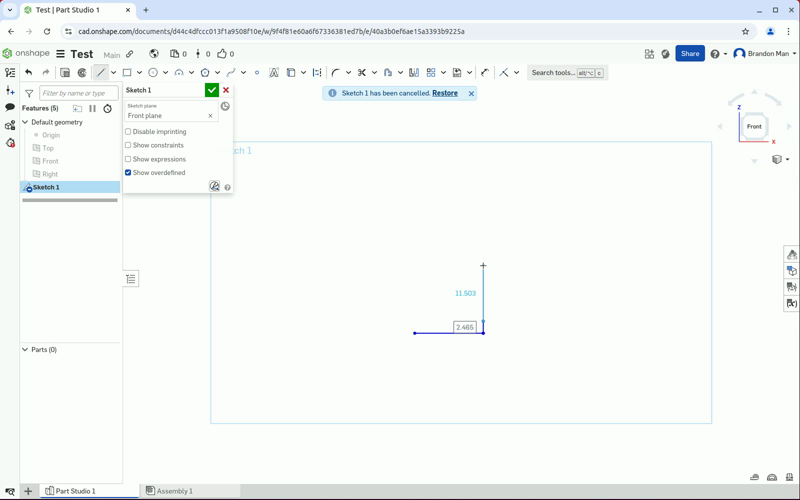
key_up(shift)
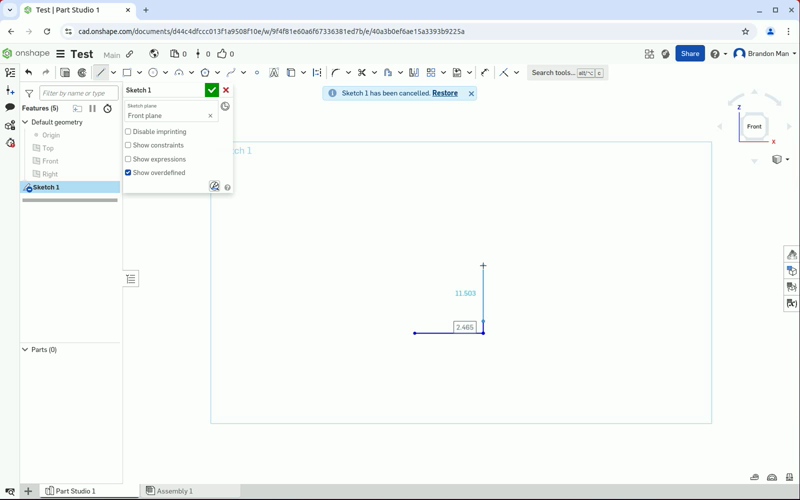
key_down(shift)
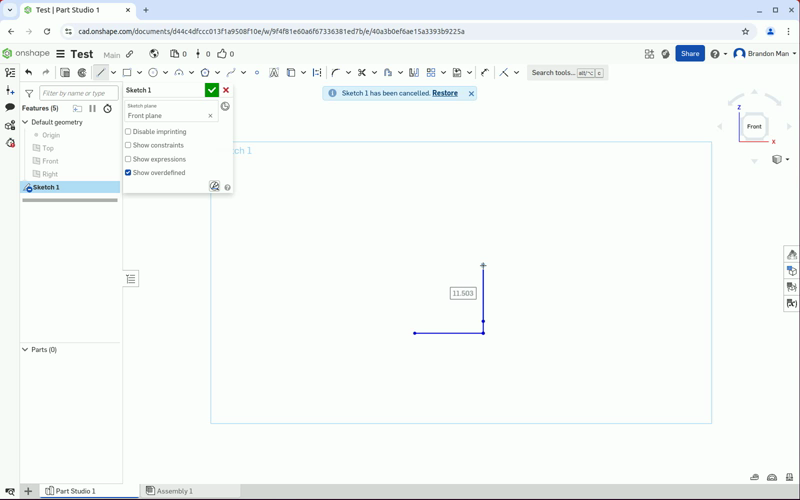
mouse_move(414, 186)
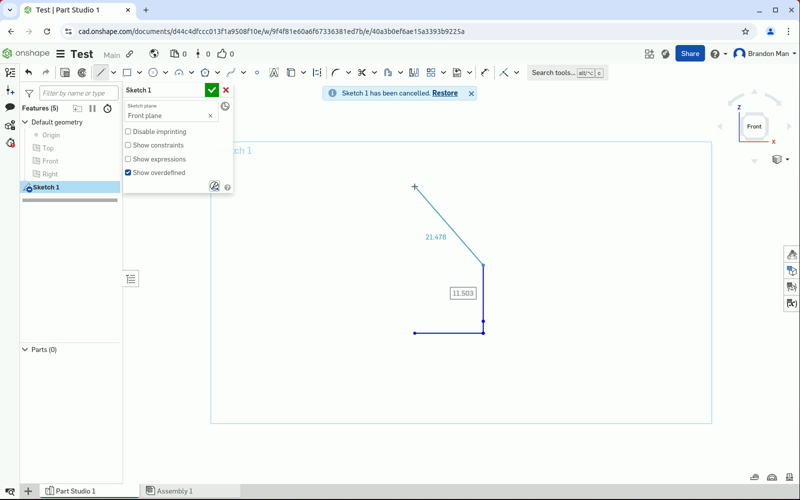
click(414, 186)
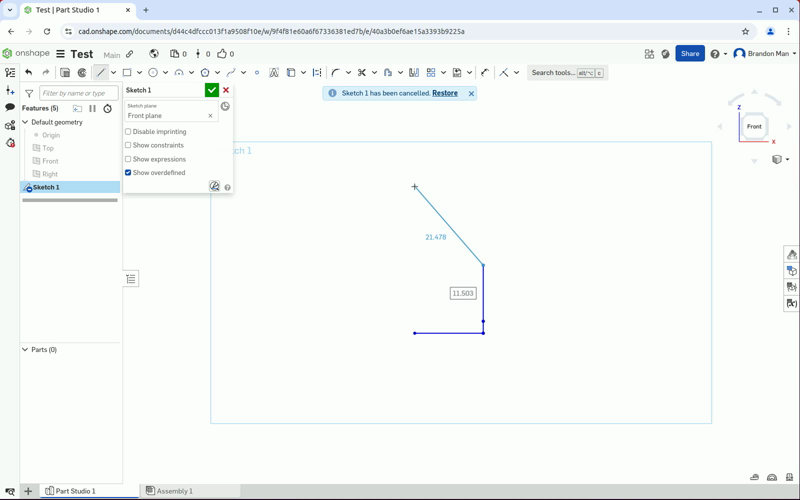
key_up(shift)
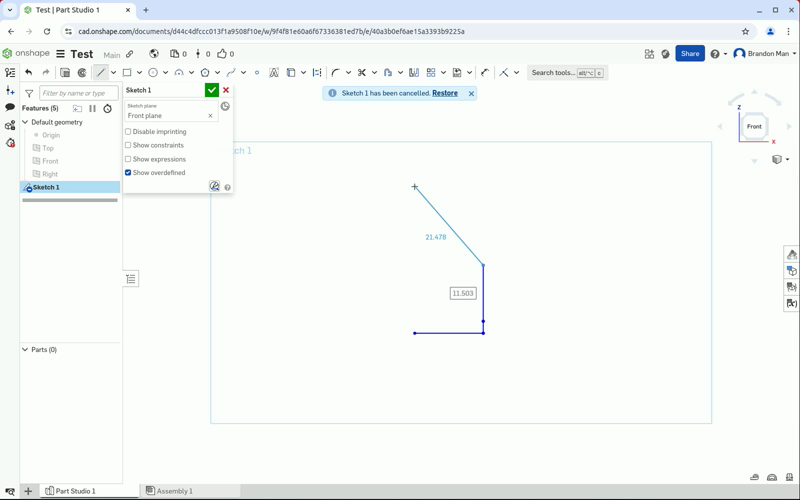
key_down(shift)
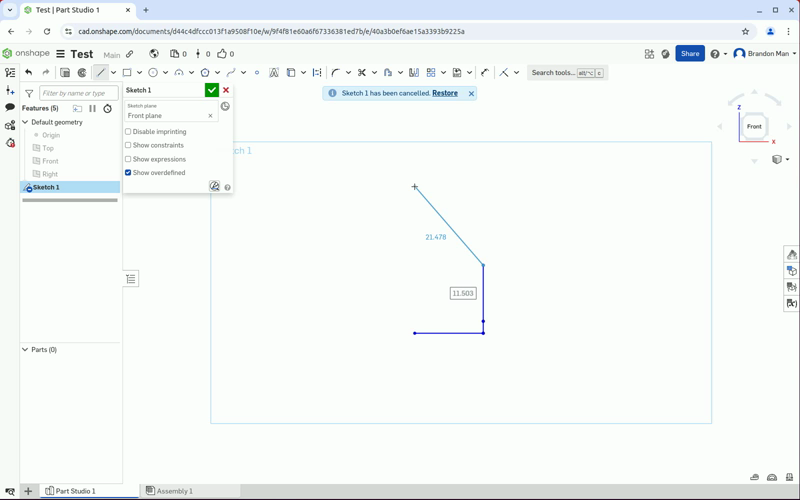
mouse_move(414, 279)
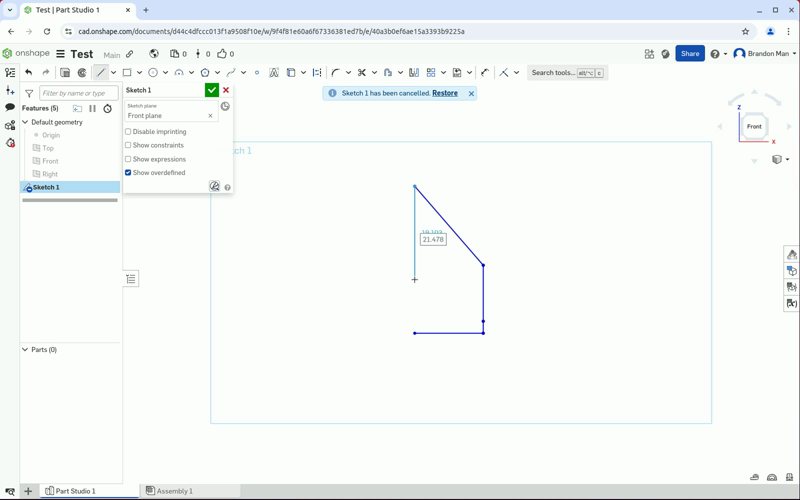
click(414, 279)
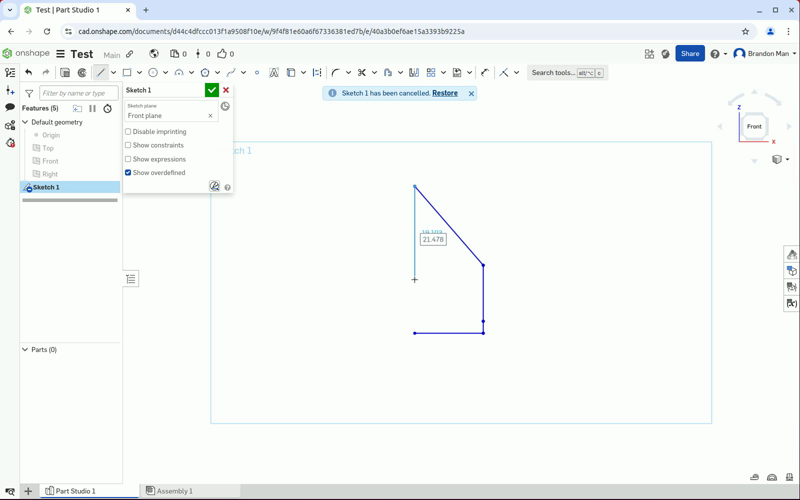
key_up(shift)
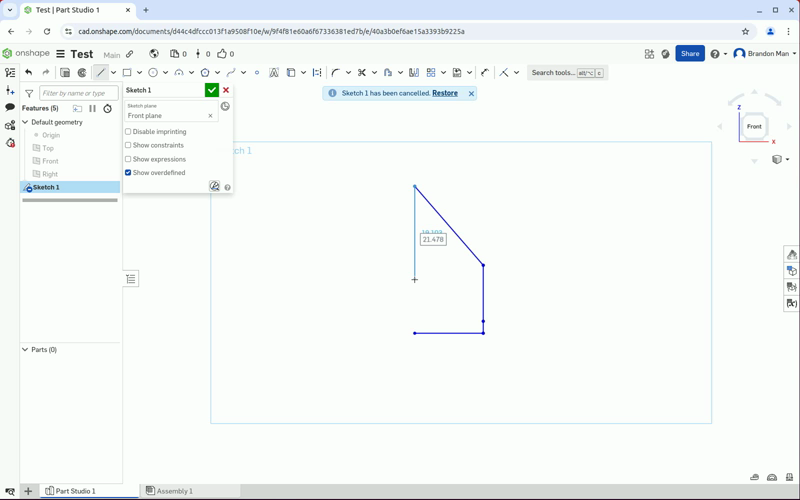
mouse_move(444, 279)
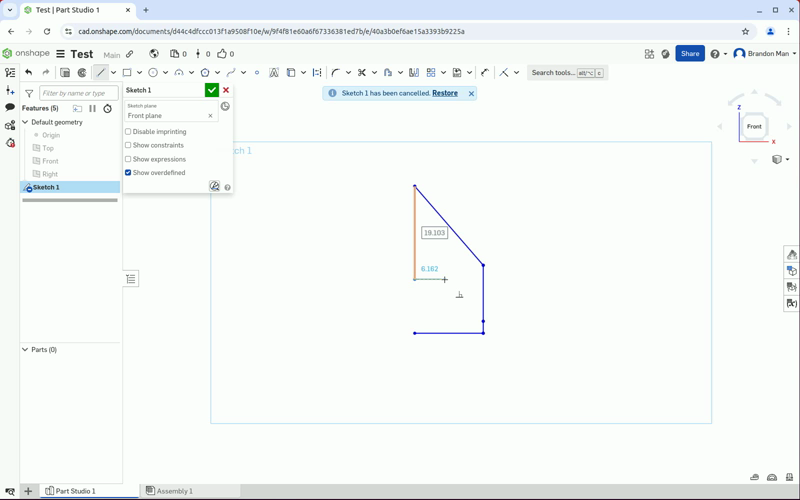
key_down(shift)
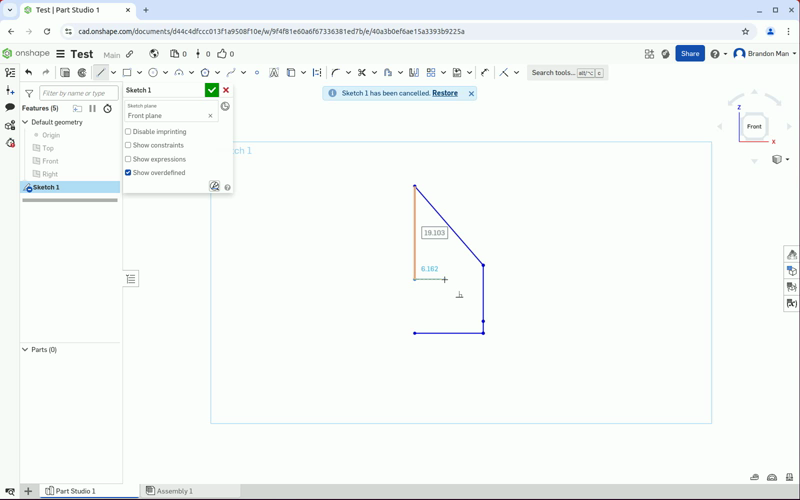
mouse_move(414, 333)
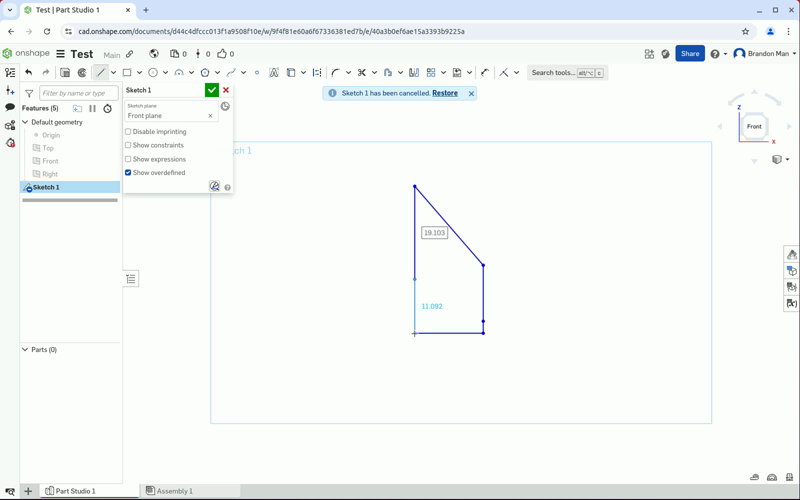
key_up(shift)
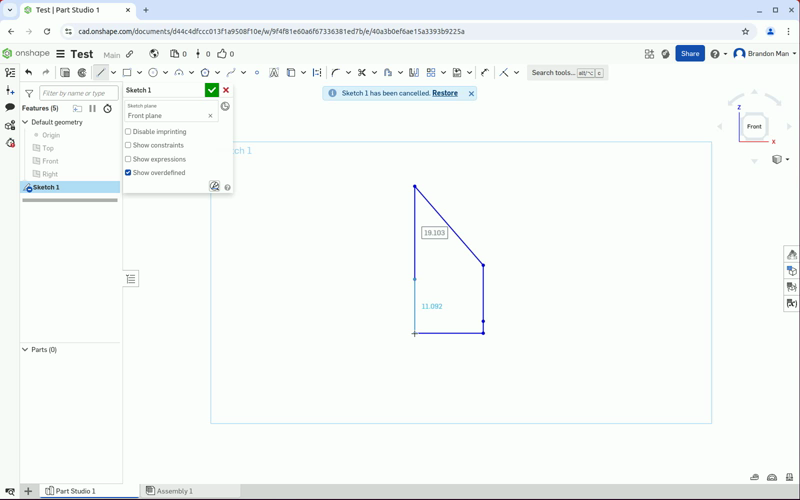
click(414, 333)
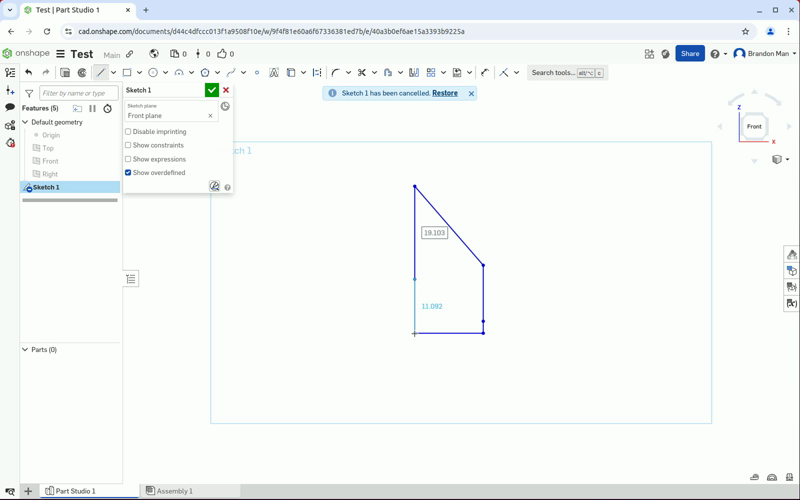
key(esc)
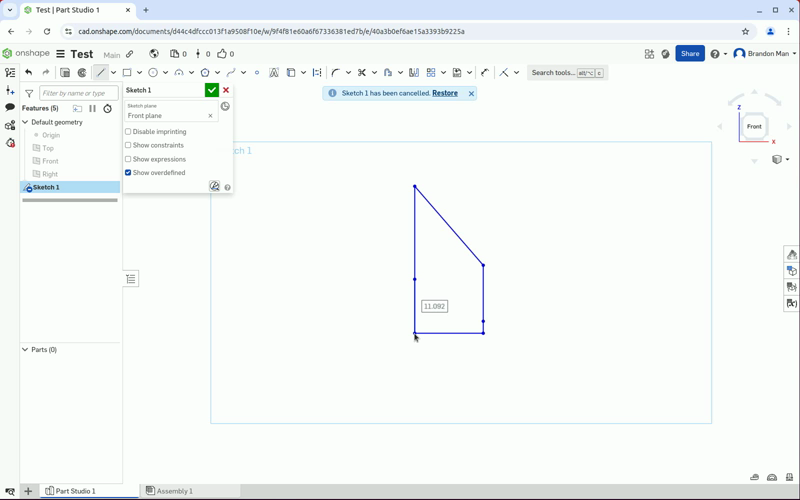
mouse_move(469, 319)
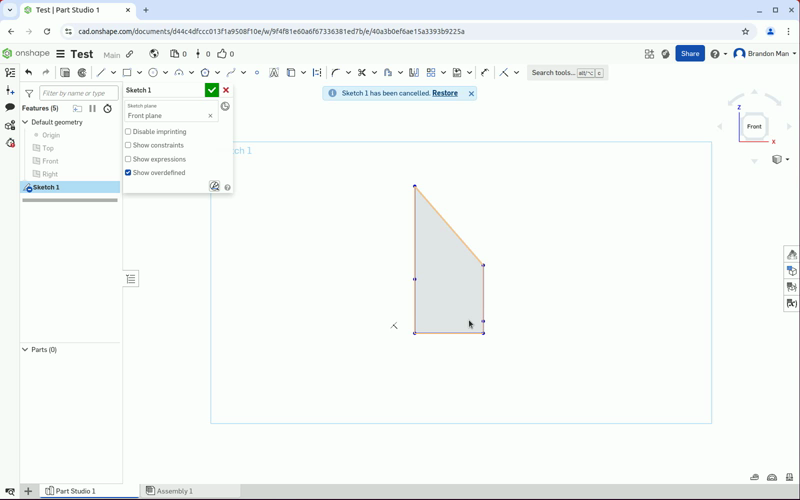
click(469, 319)
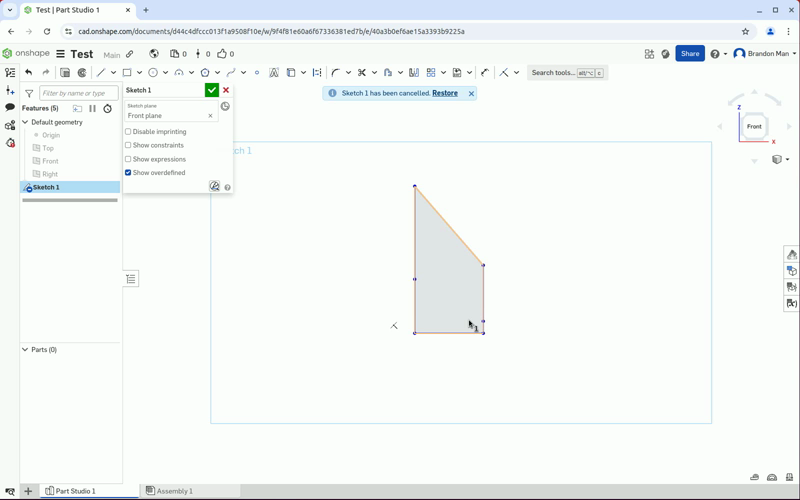
mouse_move(73, 352)
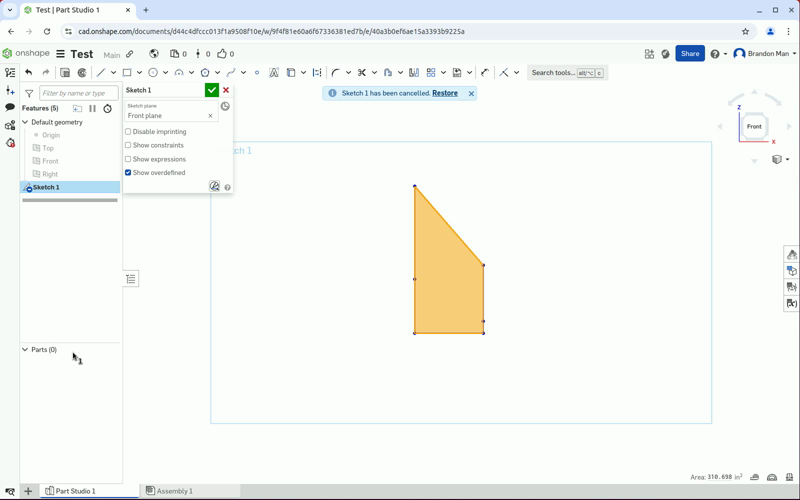
key(shift+y)
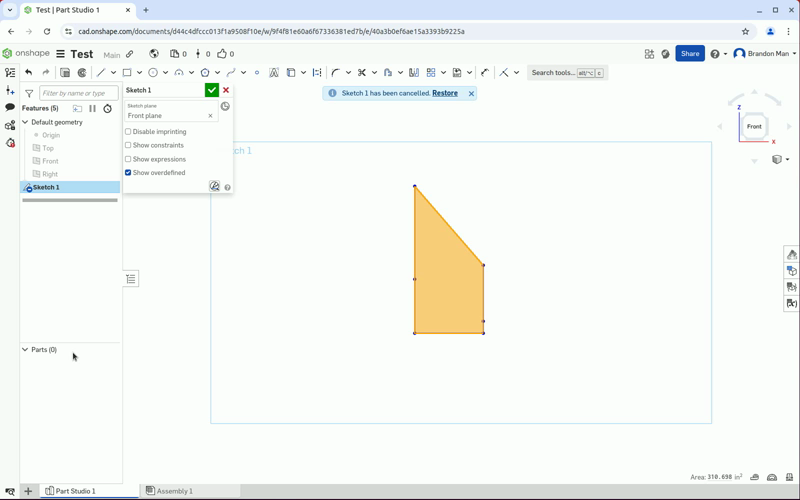
key(shift+e)
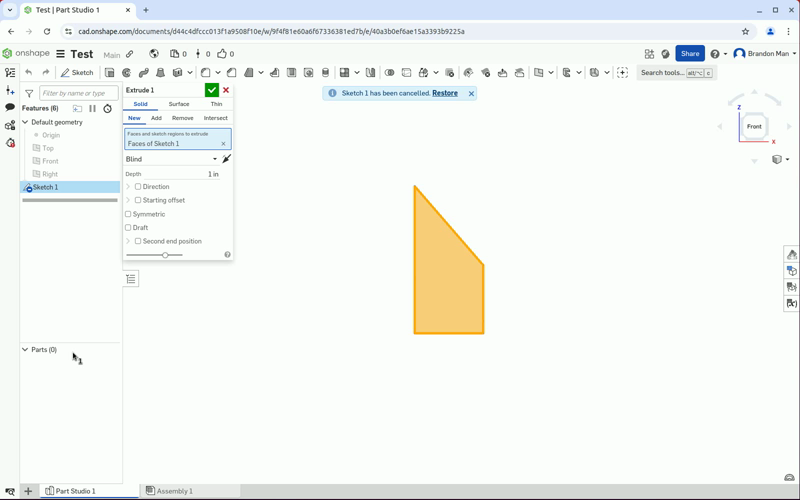
mouse_move(143, 106)
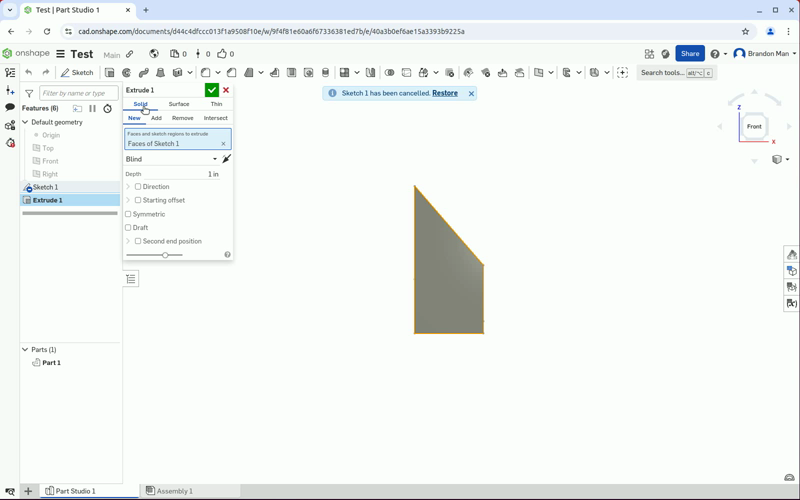
click(143, 106)
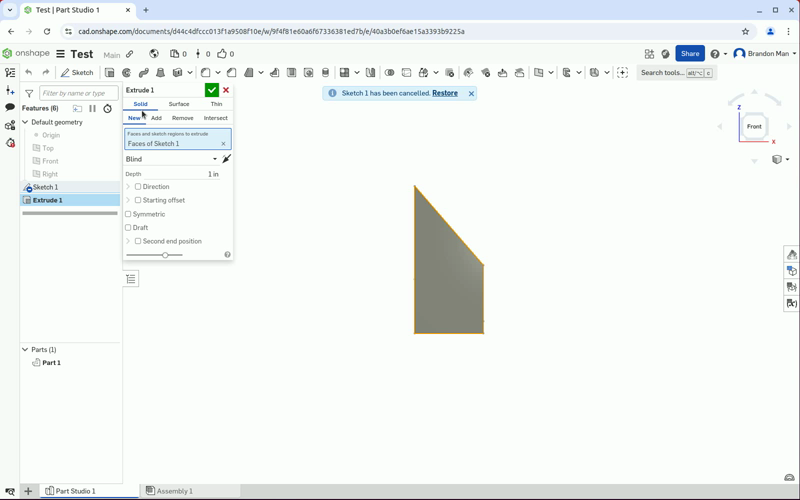
mouse_move(137, 120)
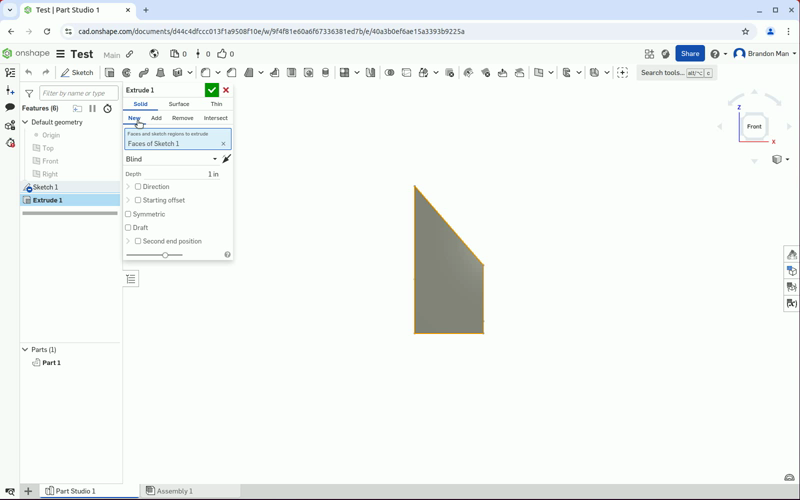
click(137, 120)
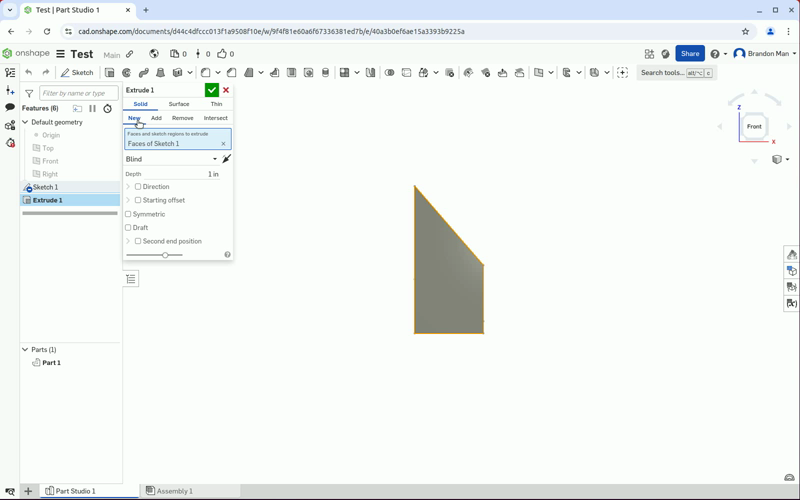
key(tab, 4)
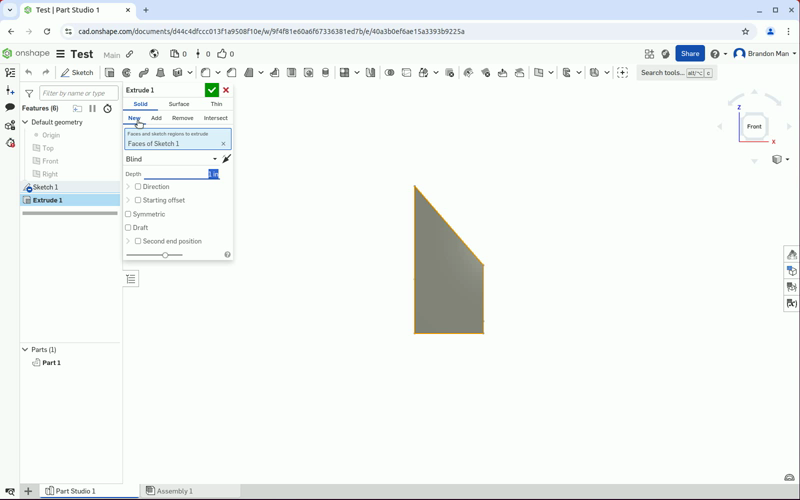
text(23.108)
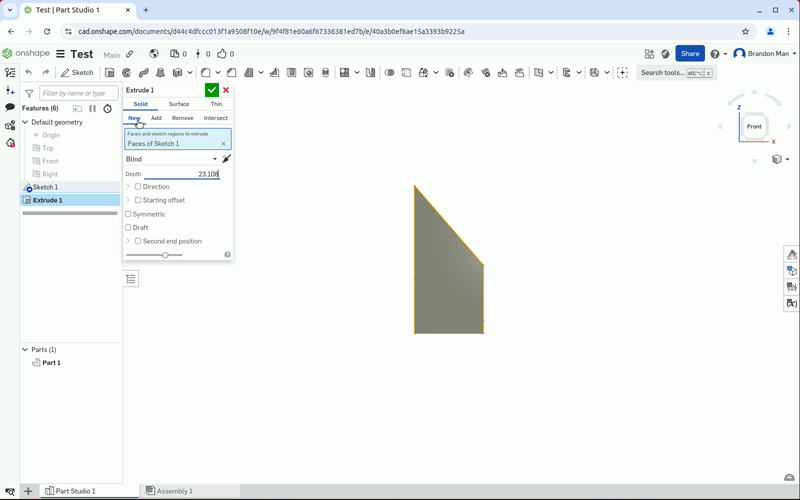
key(enter)
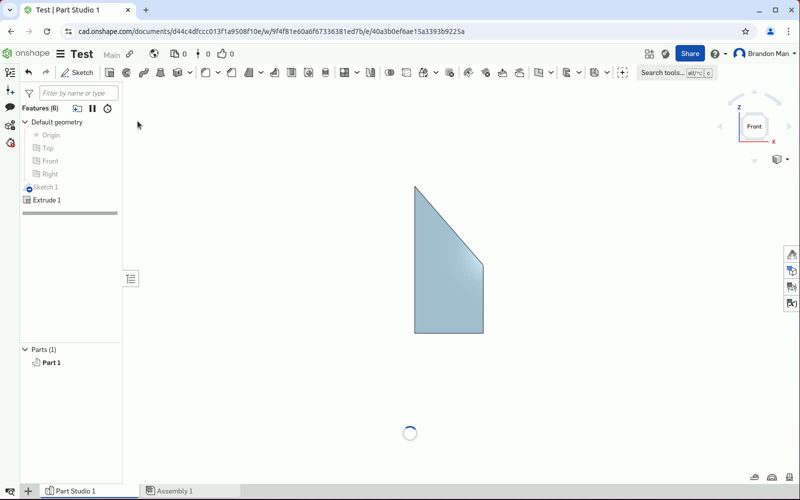
key(shift+h)
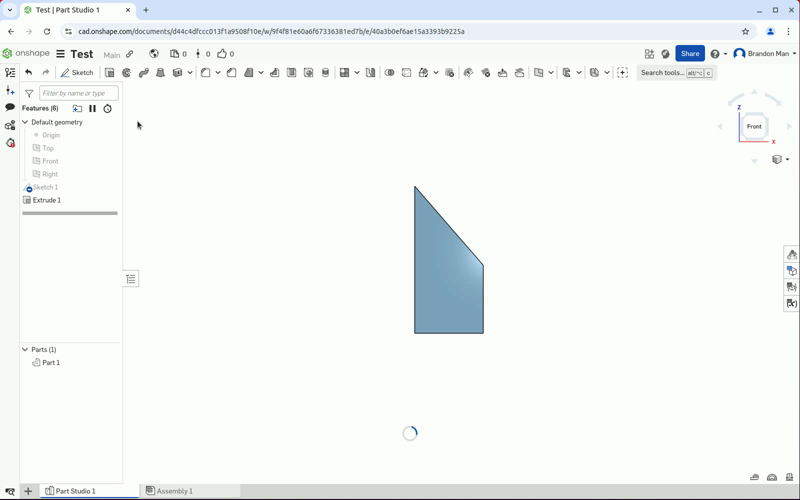
key(shift+h)
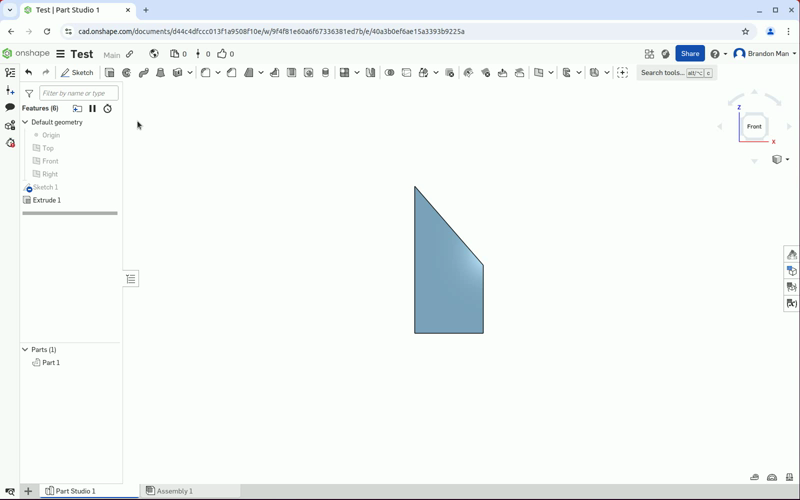
mouse_move(73, 189)
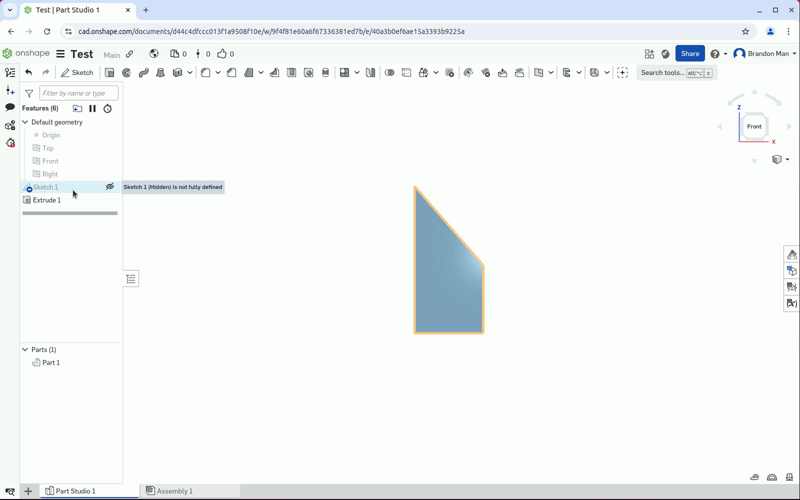
click(73, 189)
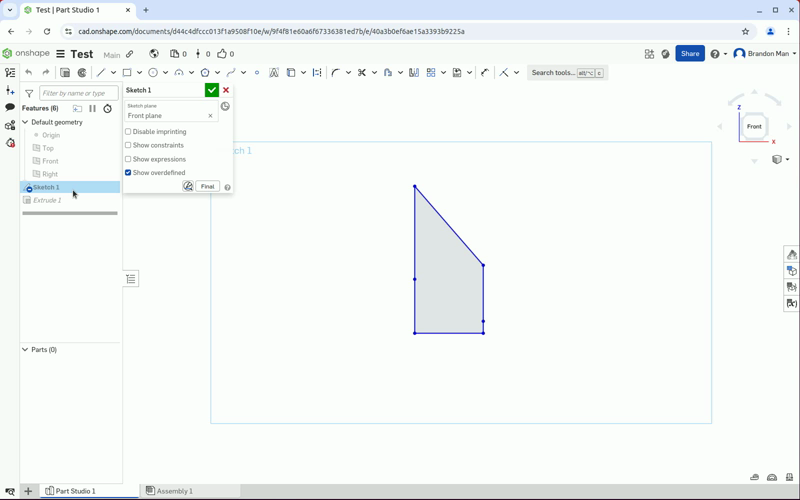
mouse_move(229, 92)
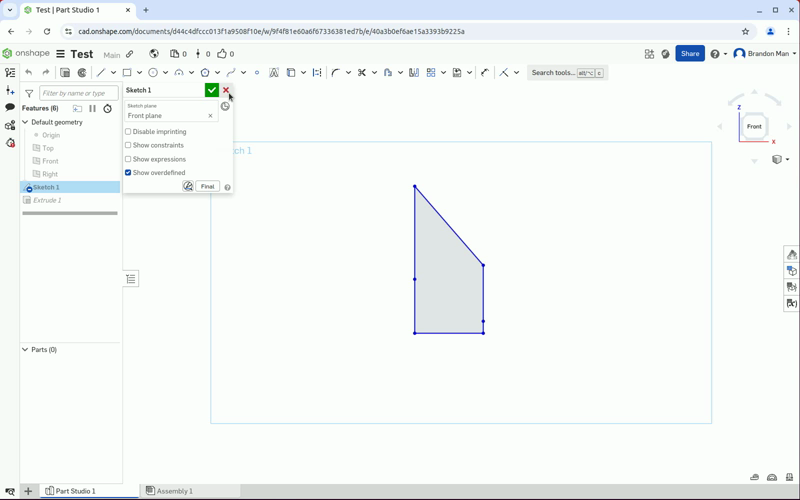
click(229, 92)
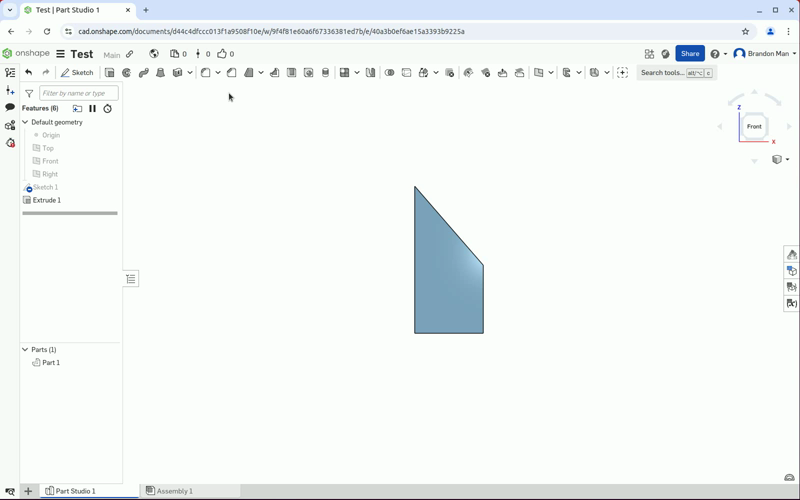
mouse_move(541, 75)
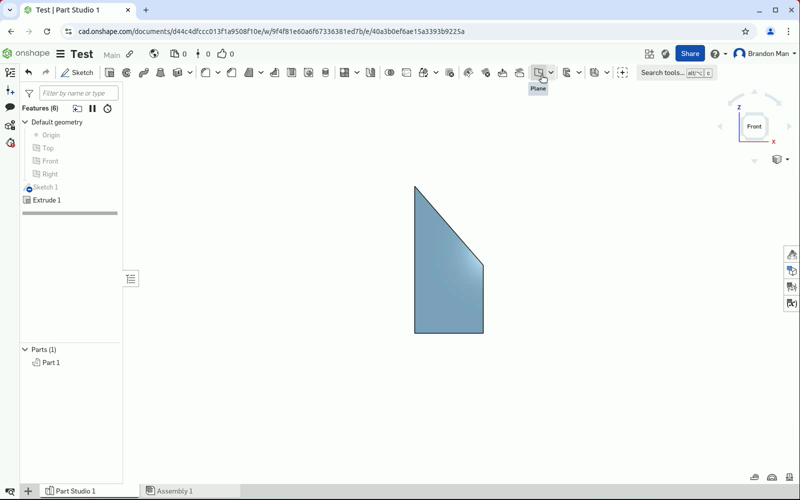
click(541, 75)
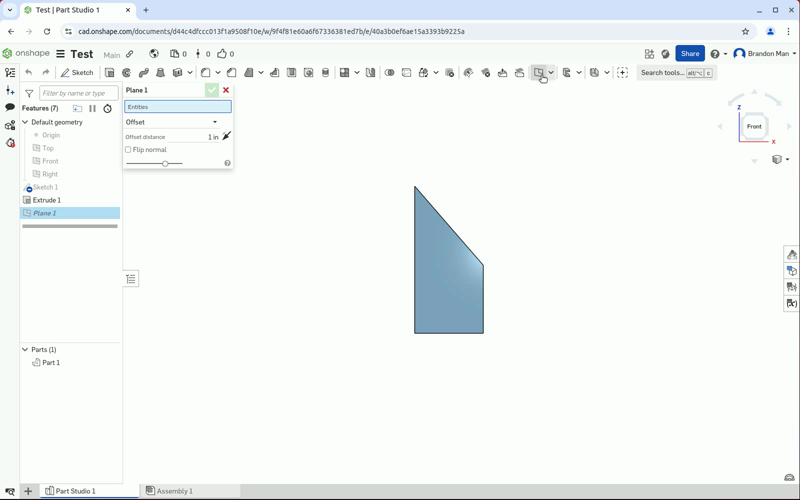
mouse_move(73, 163)
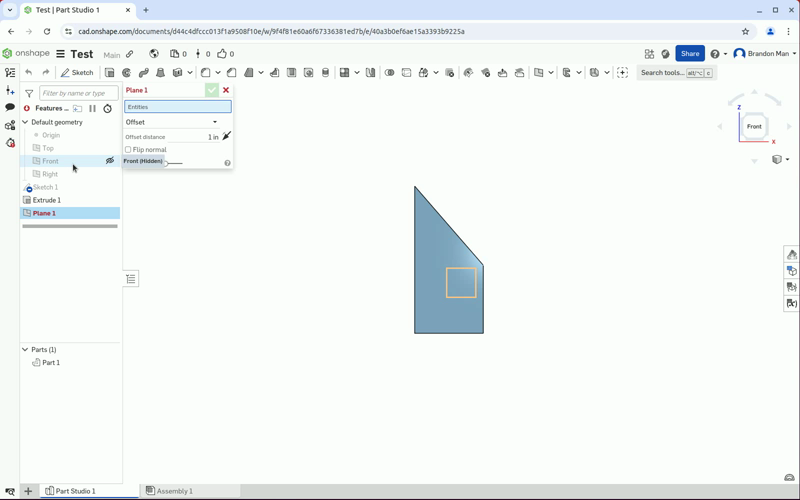
click(73, 163)
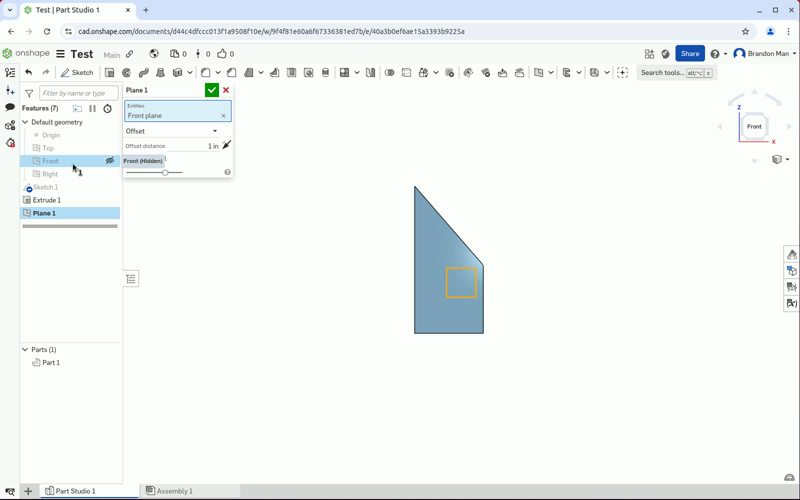
key(tab, 2)
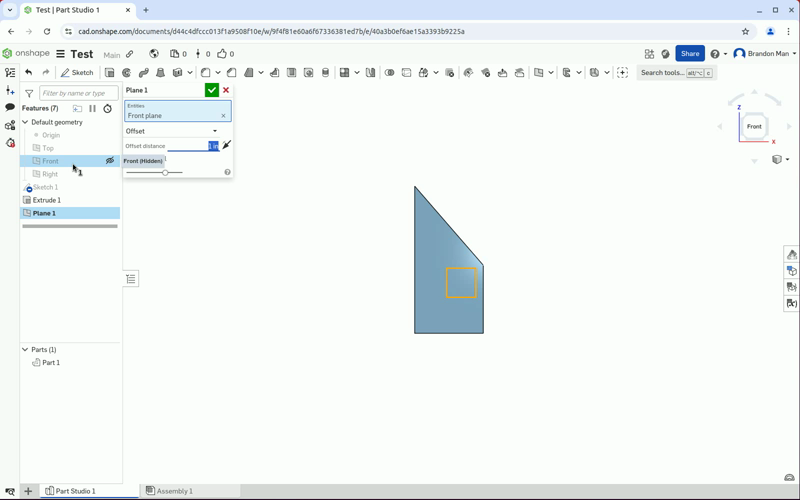
text(23.108)
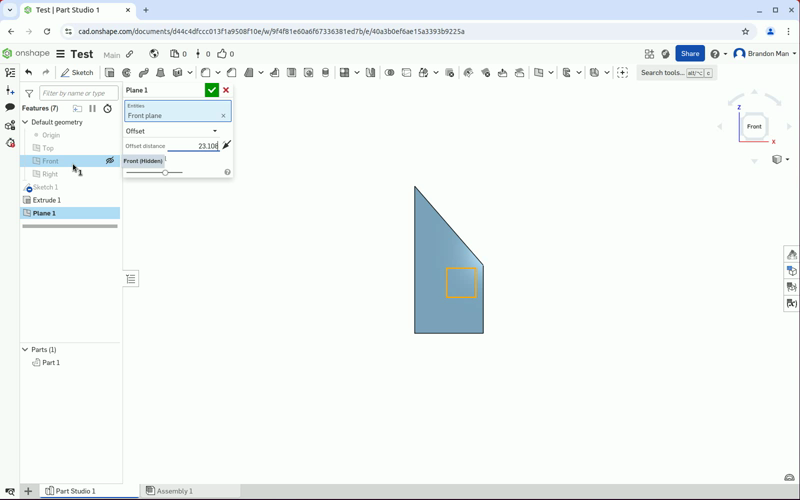
key(enter, 2)
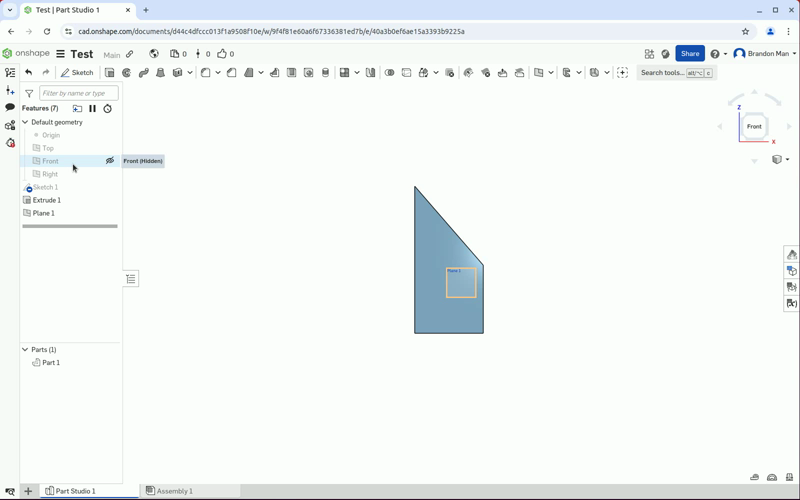
key(shift+s)
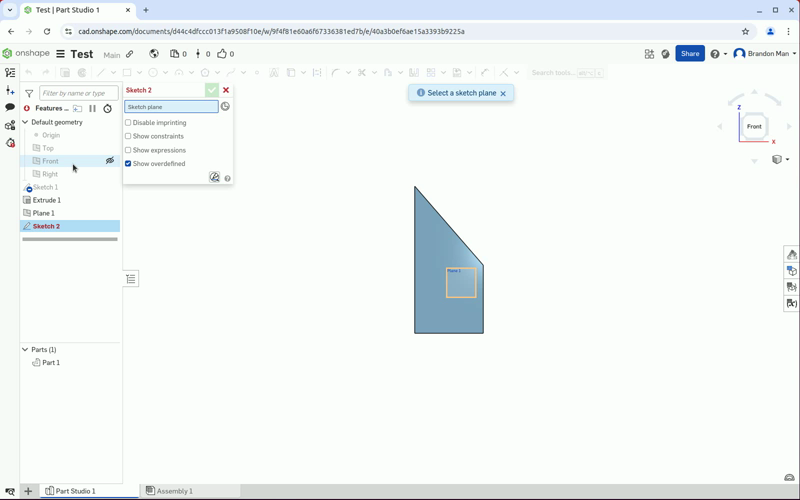
mouse_move(73, 215)
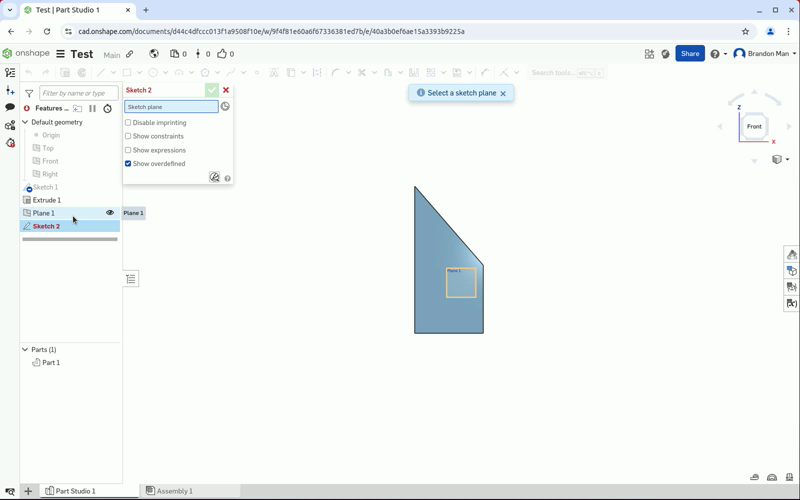
click(73, 215)
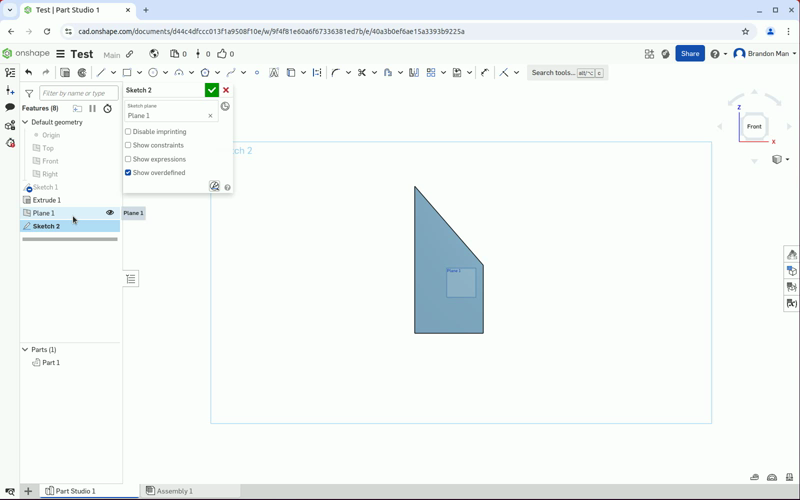
mouse_move(73, 352)
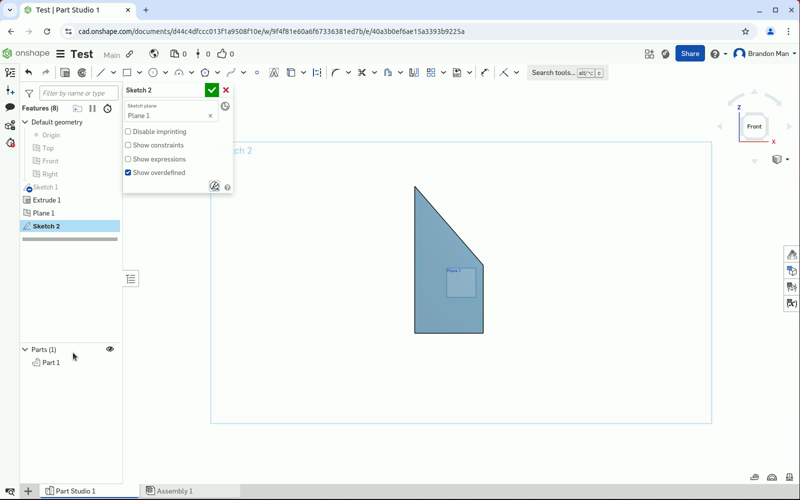
key(y)
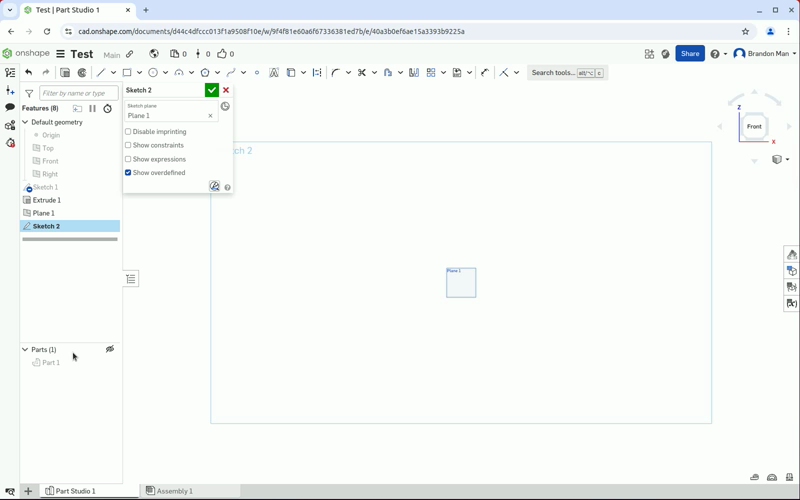
key(l)
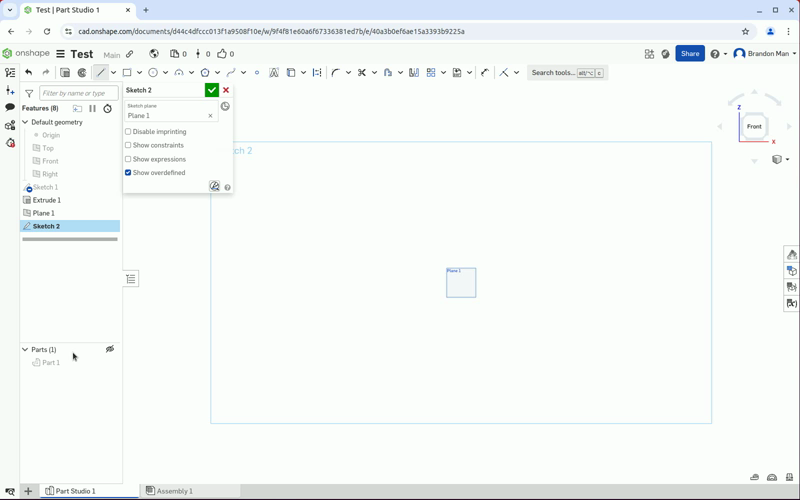
key_down(shift)
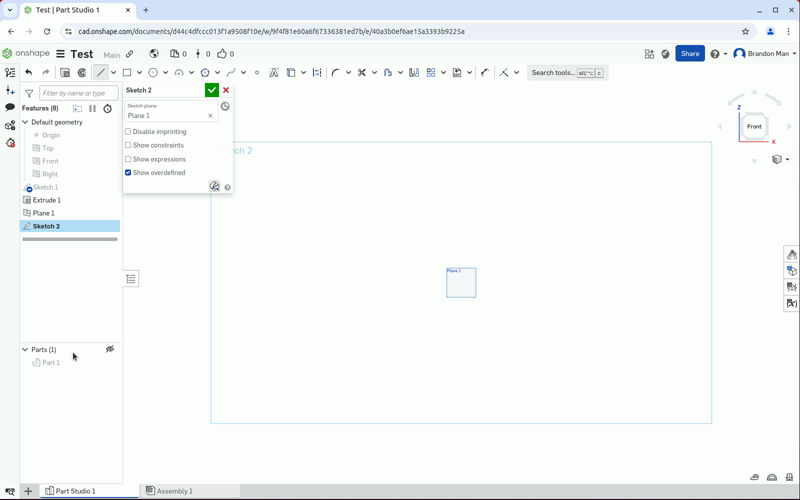
mouse_move(420, 264)
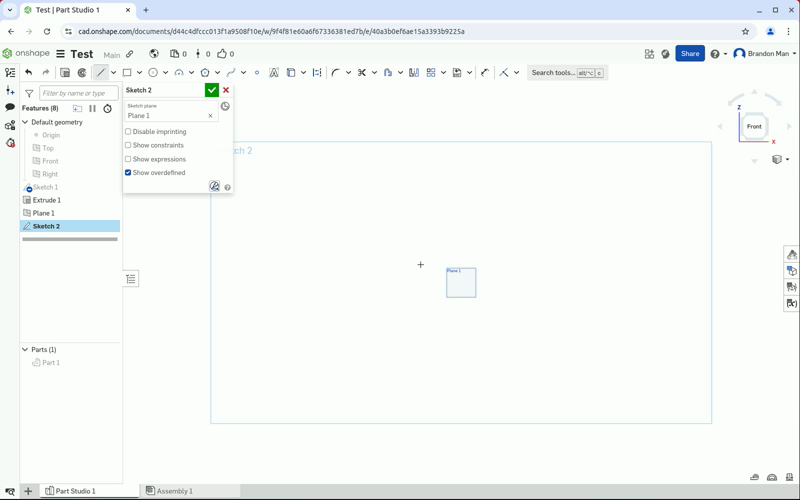
click(420, 264)
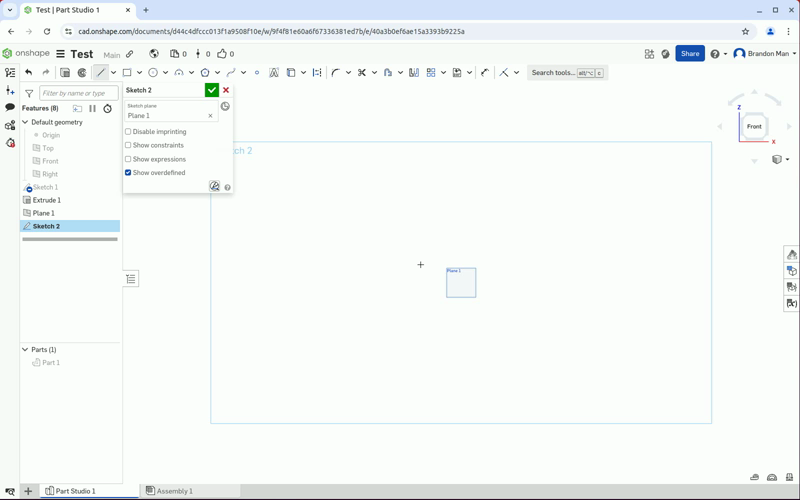
key_up(shift)
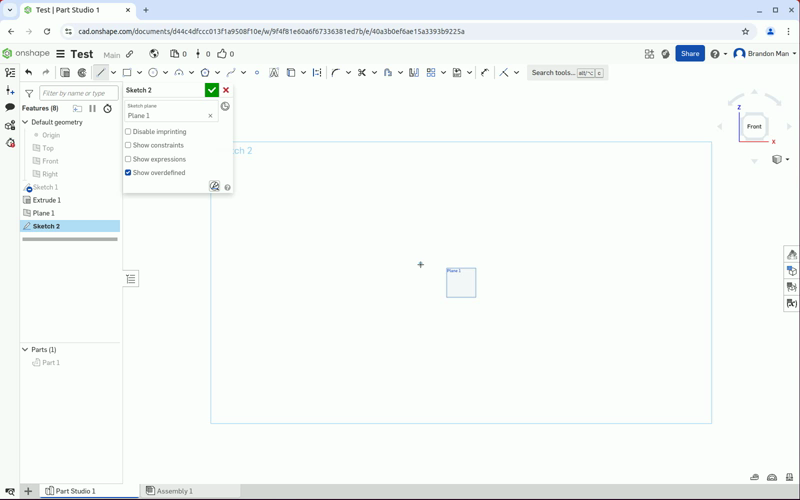
key_down(shift)
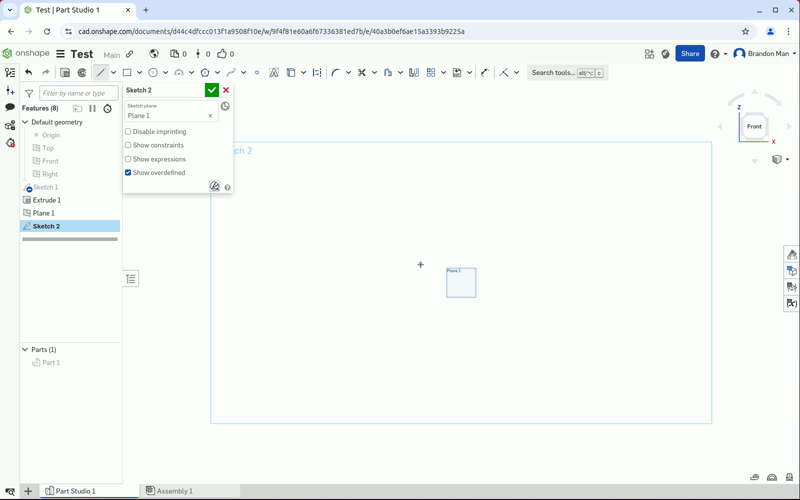
mouse_move(450, 264)
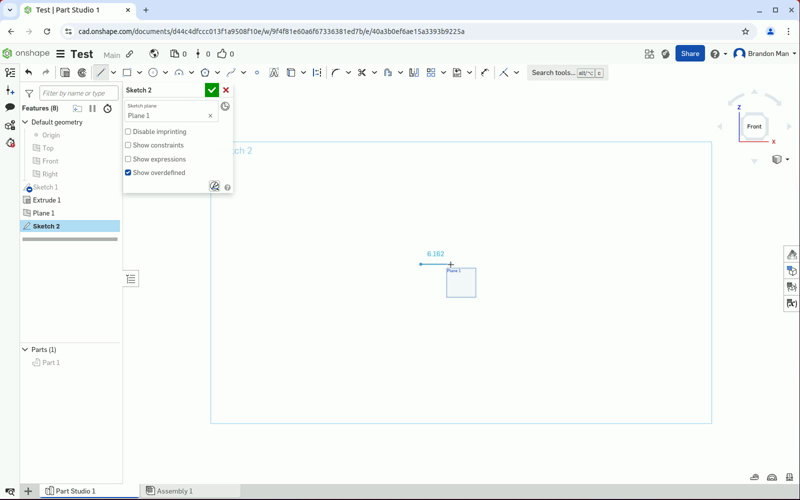
mouse_move(476, 264)
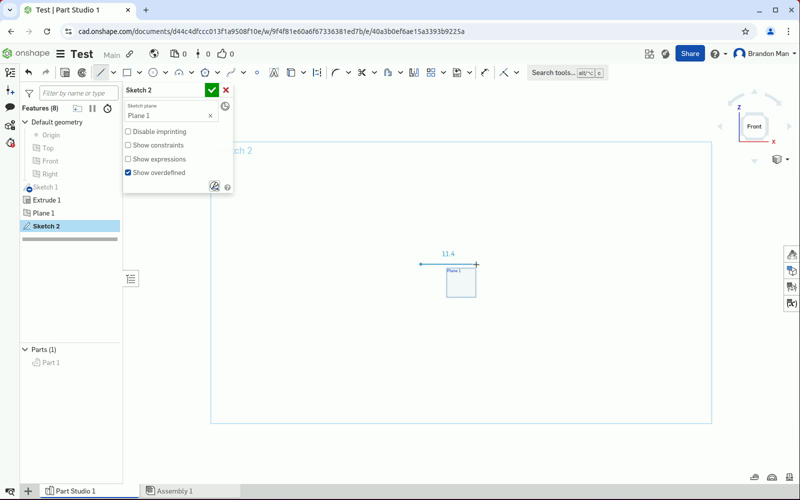
click(476, 264)
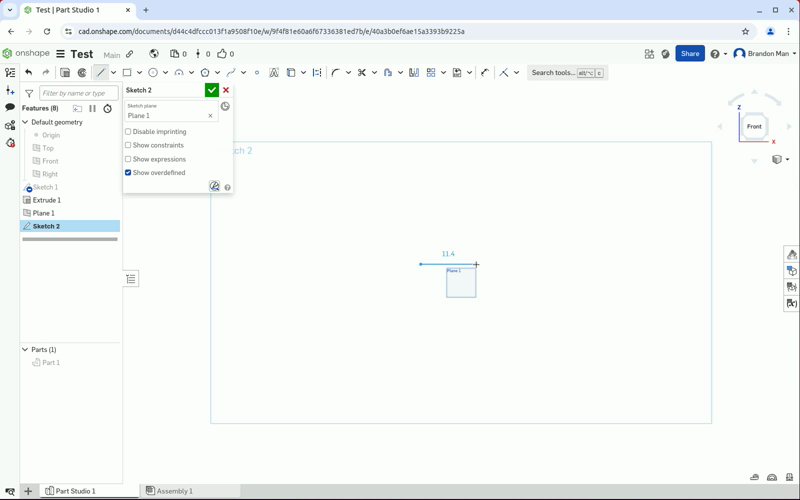
key_up(shift)
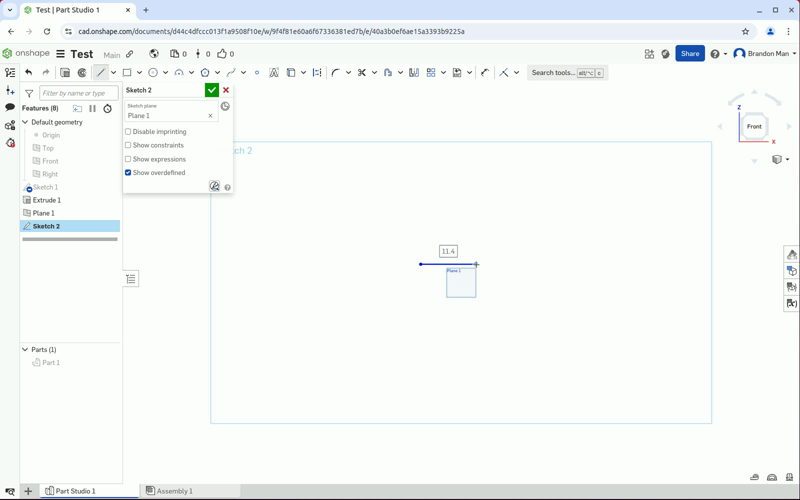
key_down(shift)
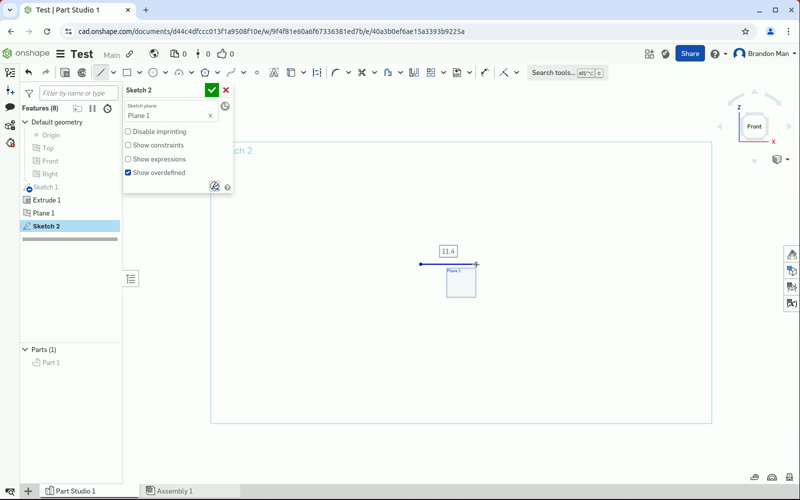
mouse_move(420, 199)
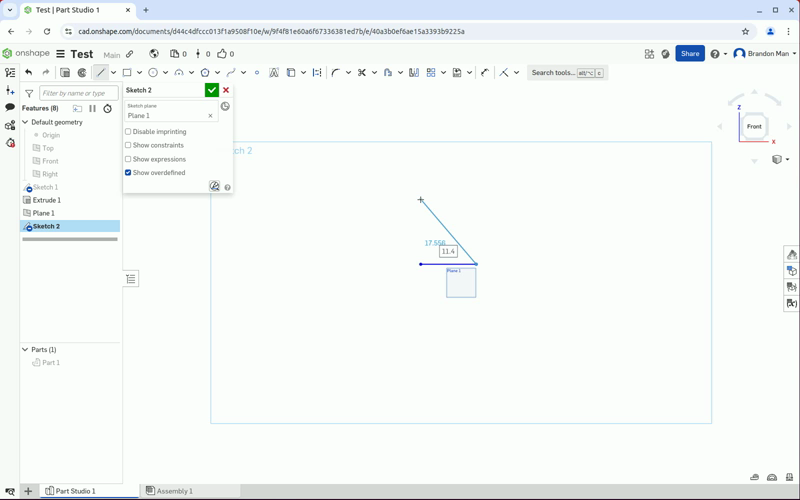
click(420, 199)
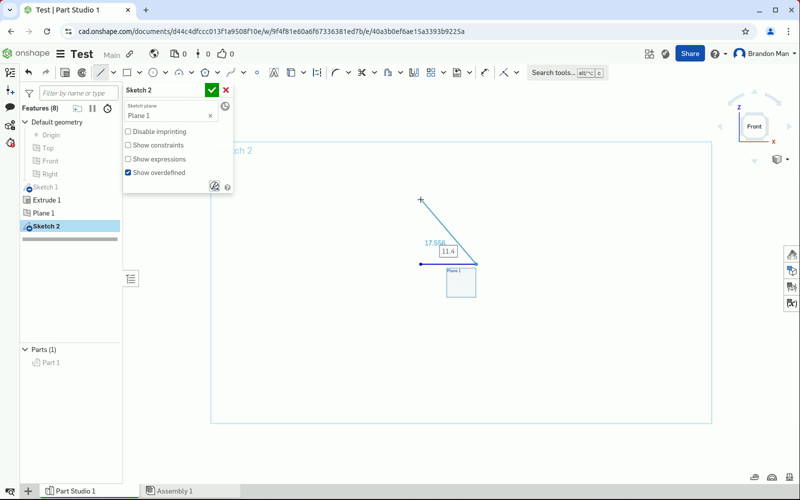
key_up(shift)
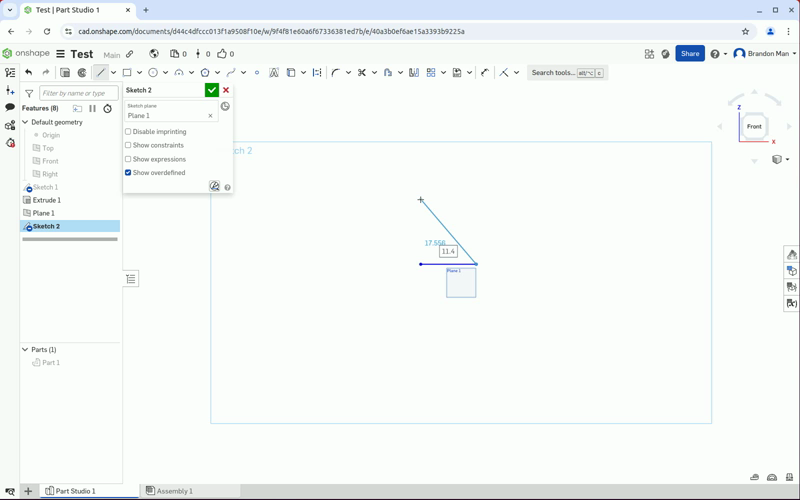
key_down(shift)
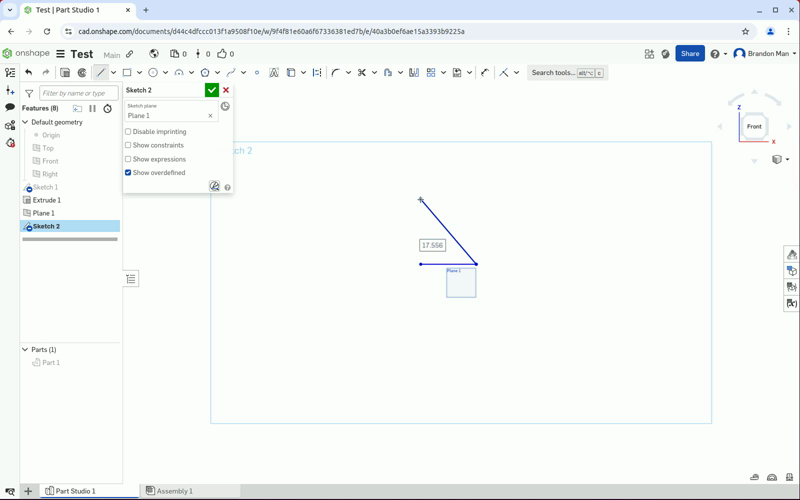
mouse_move(420, 264)
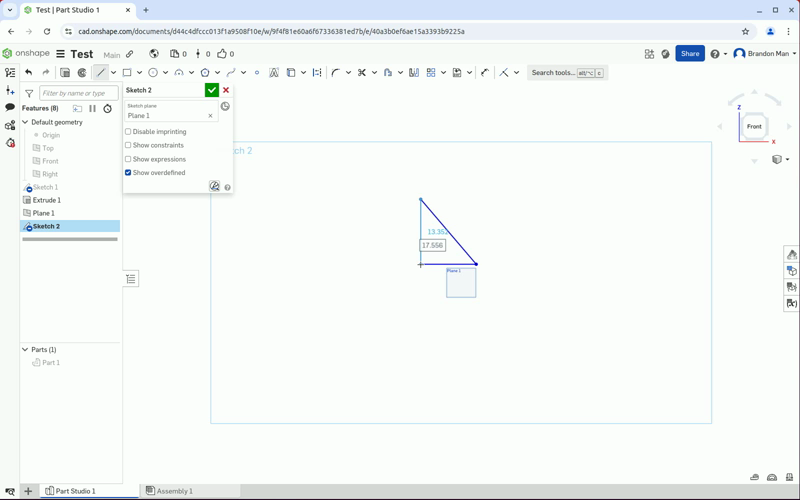
key_up(shift)
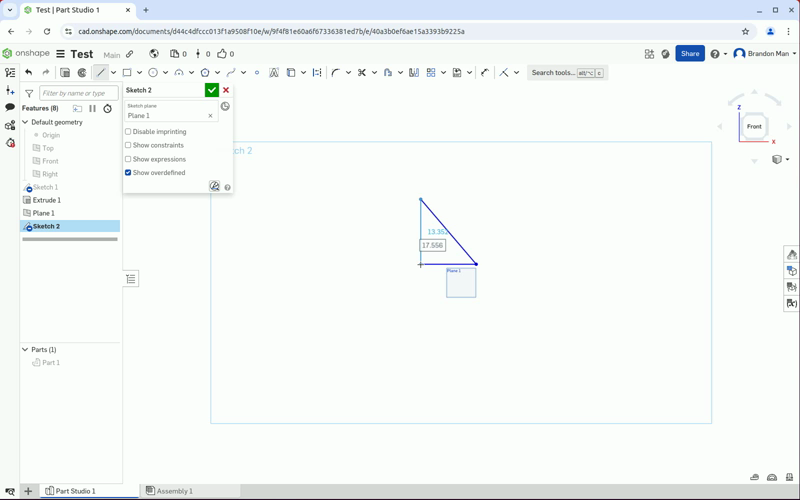
click(420, 264)
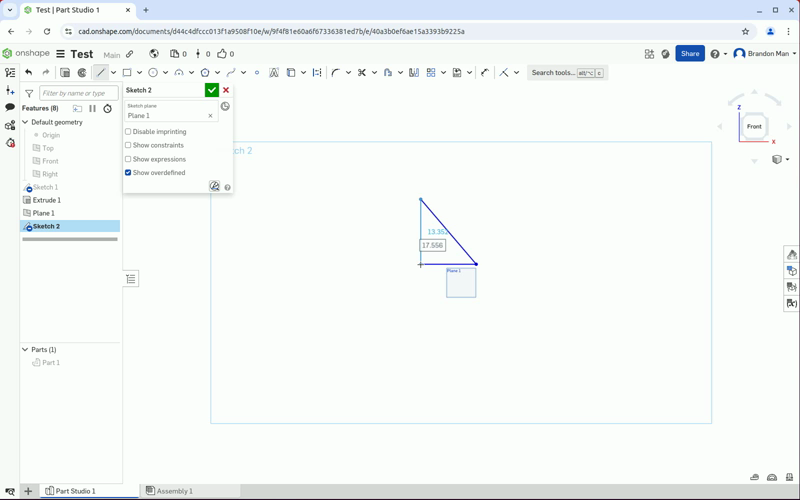
key(esc)
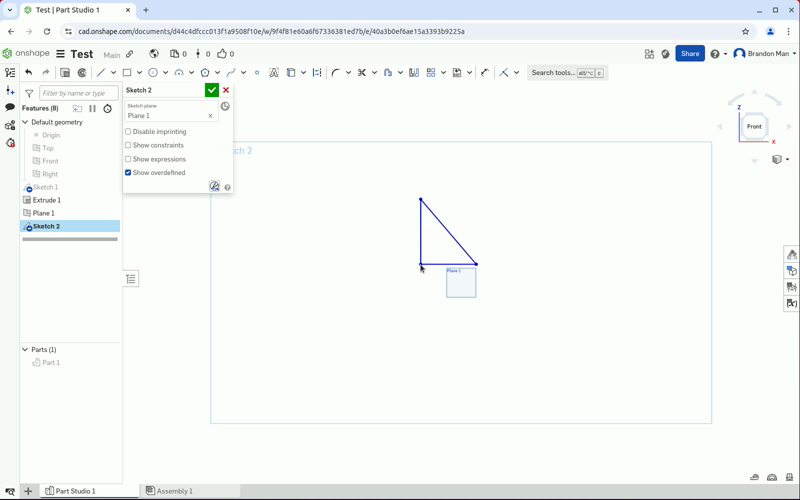
mouse_move(462, 252)
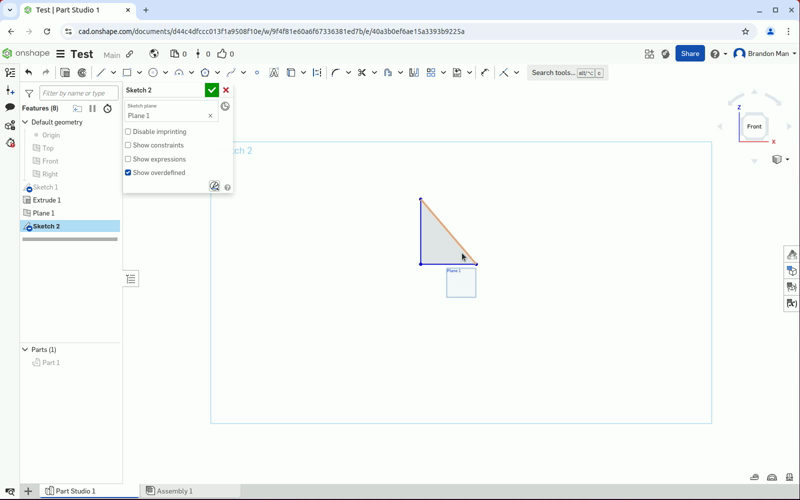
click(462, 252)
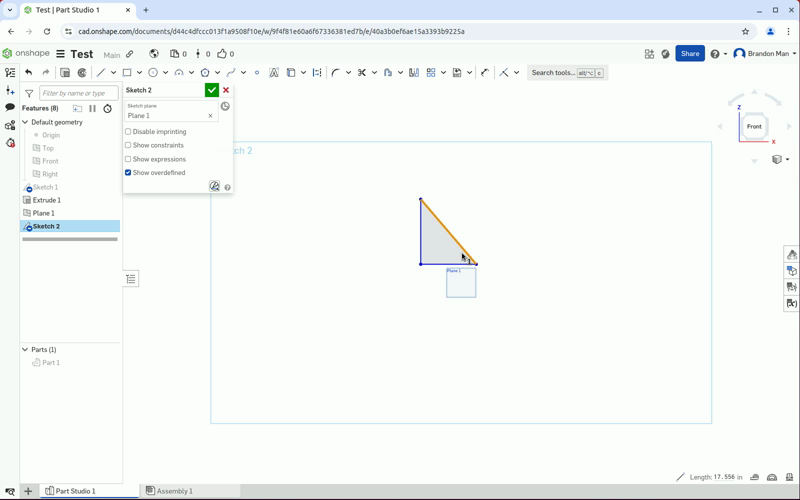
mouse_move(73, 352)
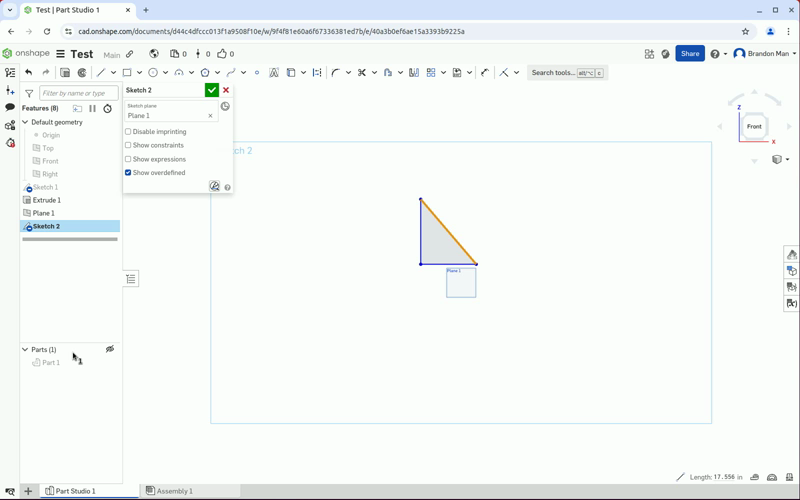
key(shift+y)
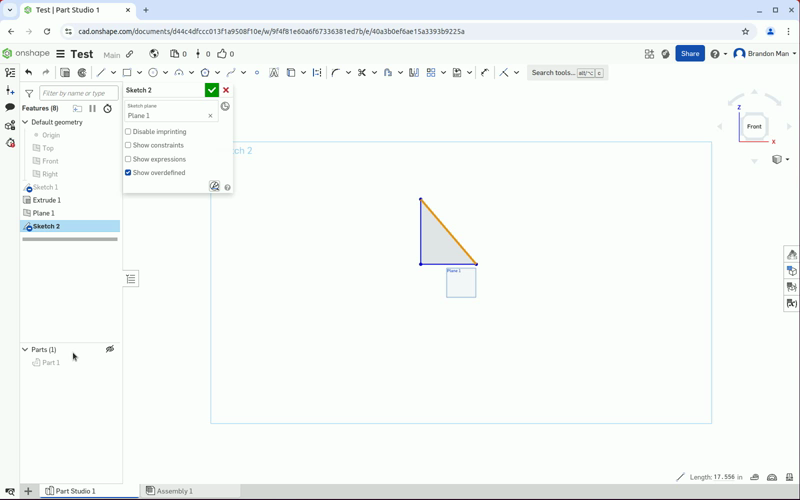
key(shift+e)
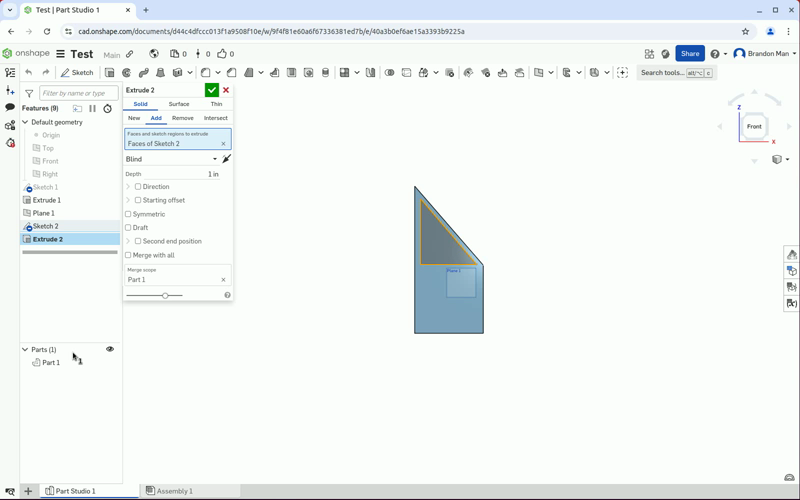
mouse_move(143, 106)
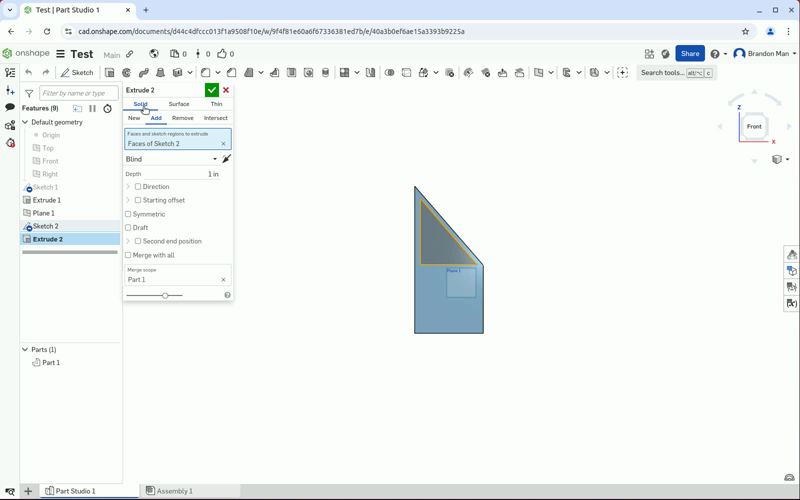
click(143, 106)
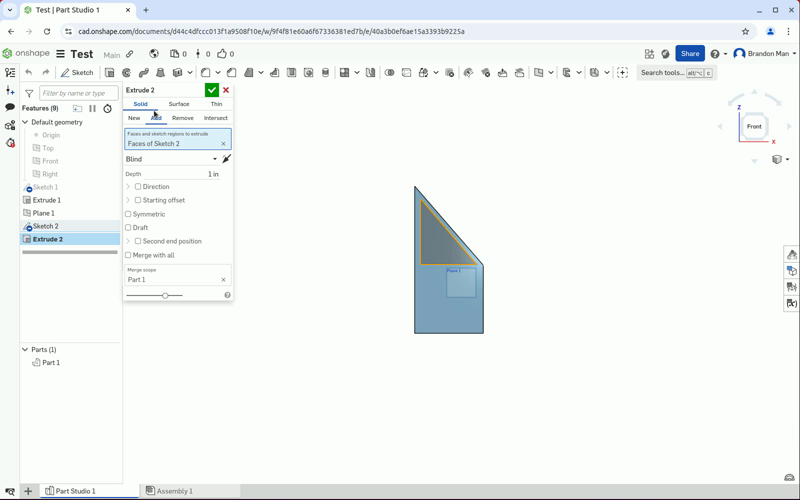
mouse_move(186, 120)
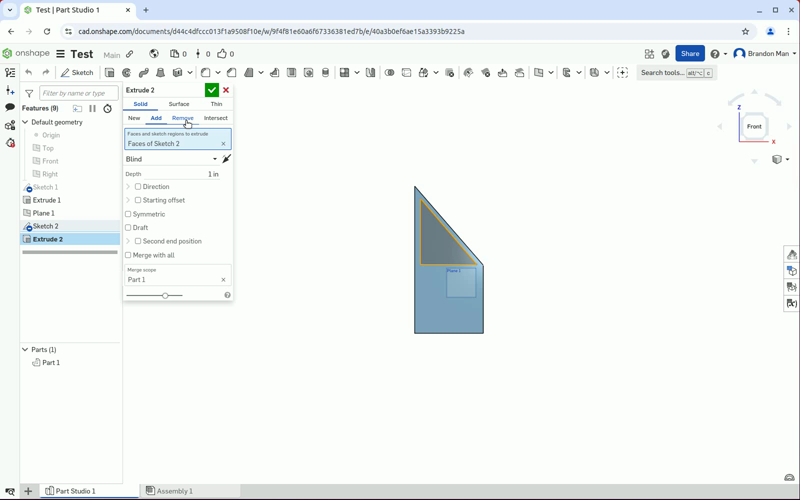
click(186, 120)
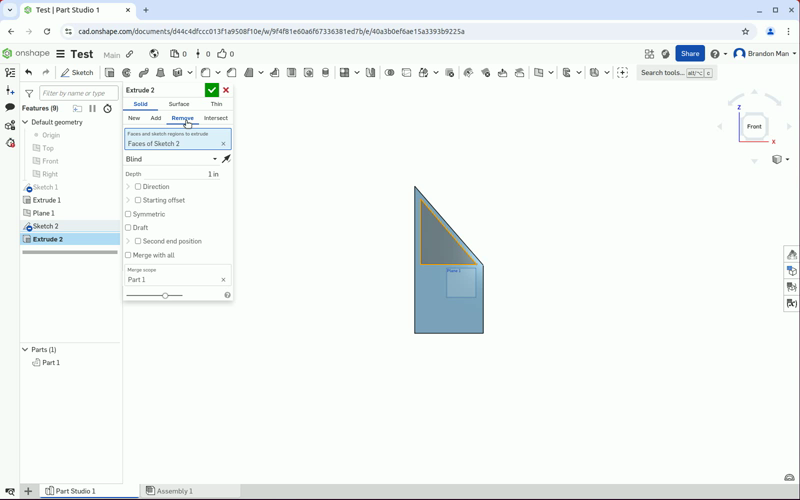
key(tab, 4)
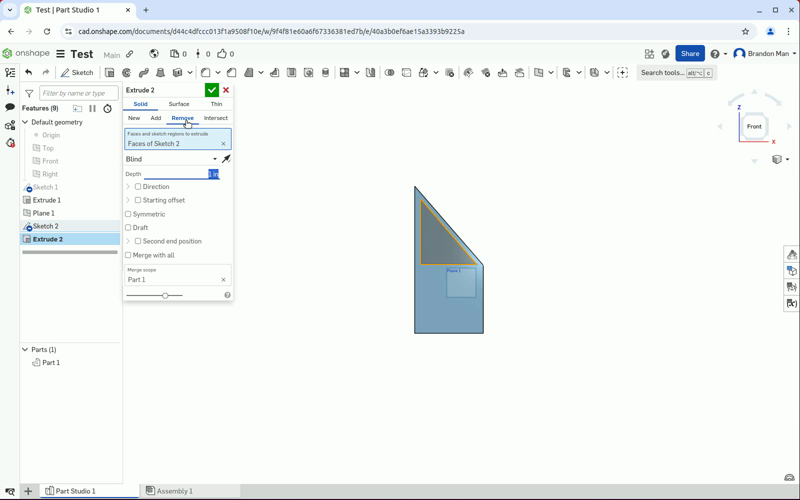
text(30.811)
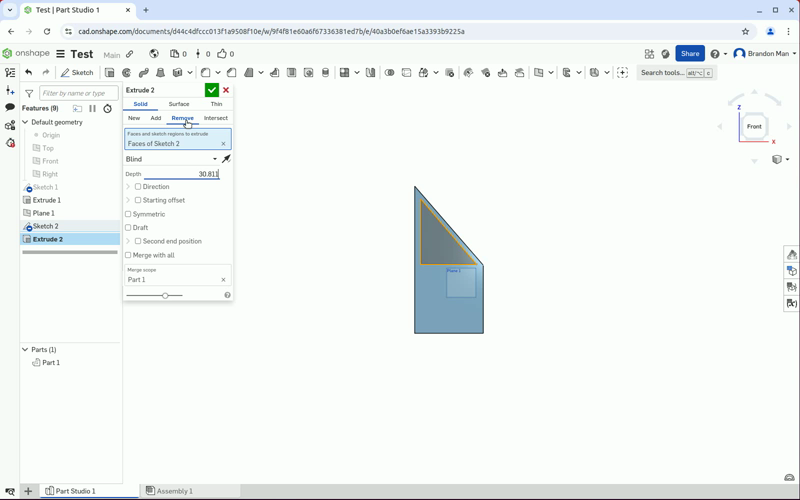
key(tab, 6)
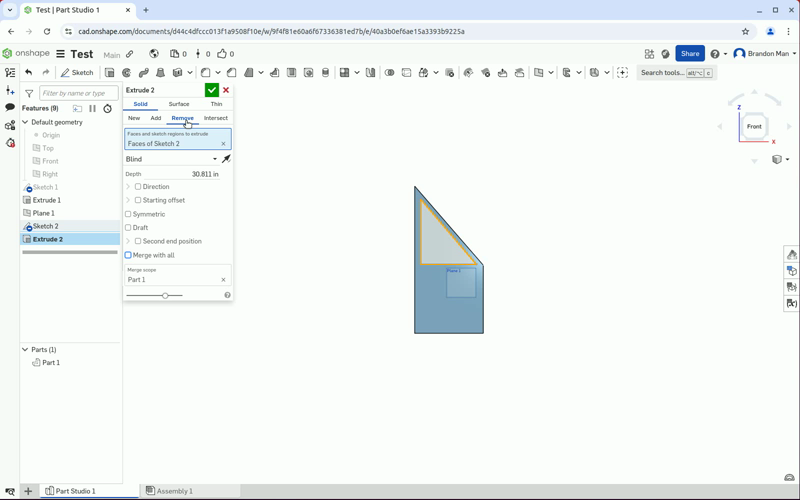
key(space)
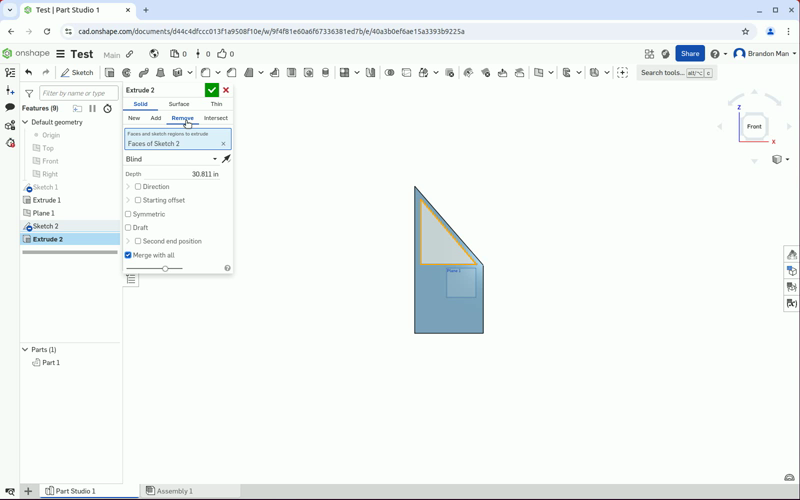
key(enter)
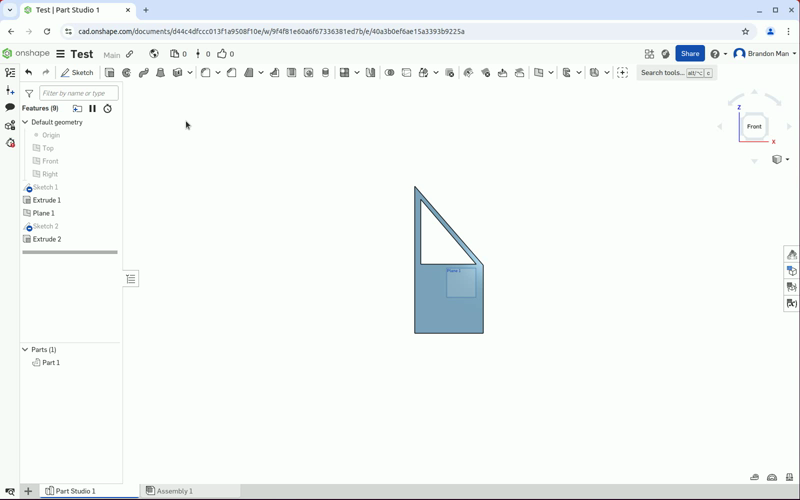
key(shift+h)
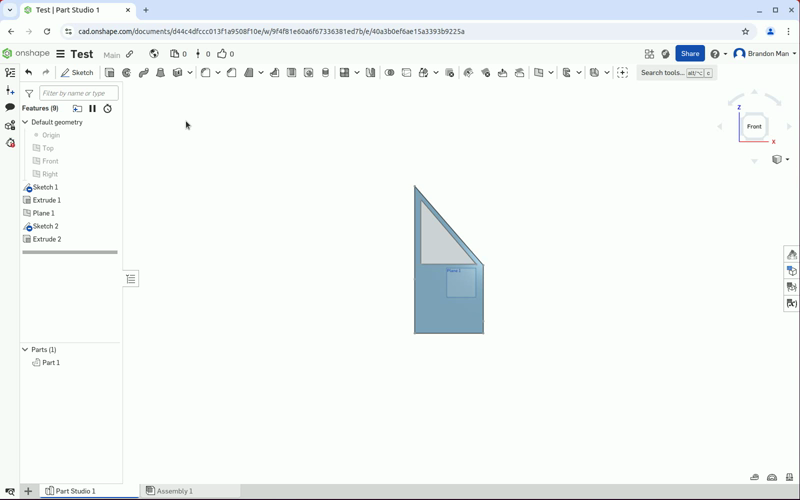
key(shift+h)
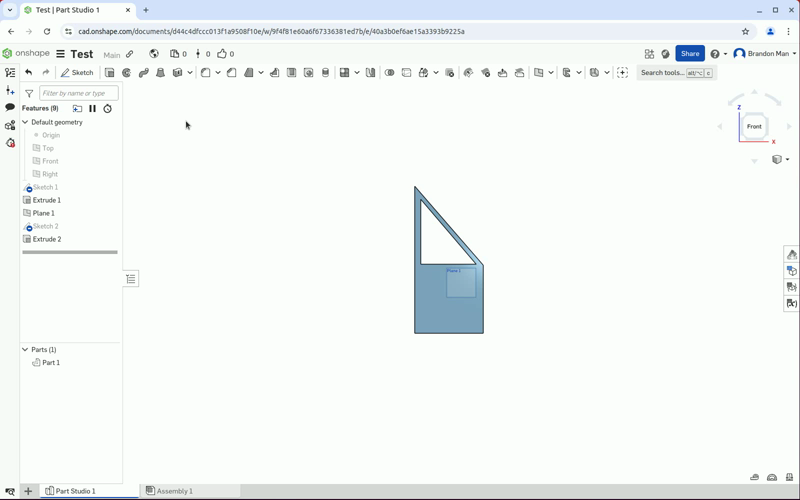
mouse_move(73, 189)
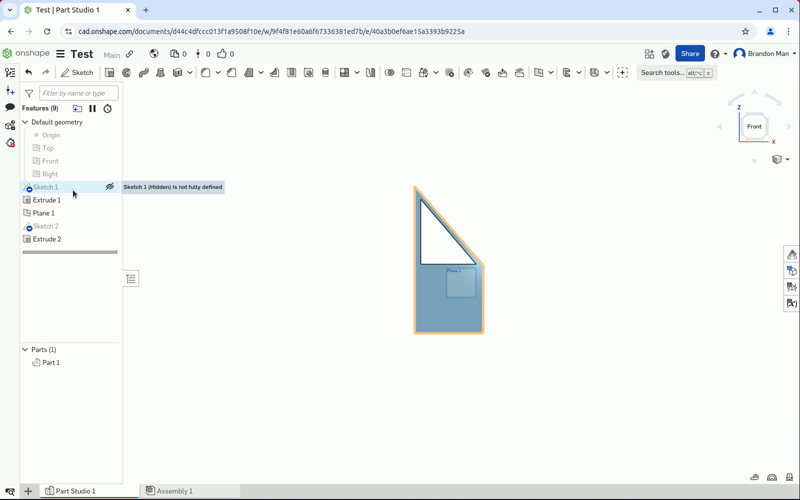
click(73, 189)
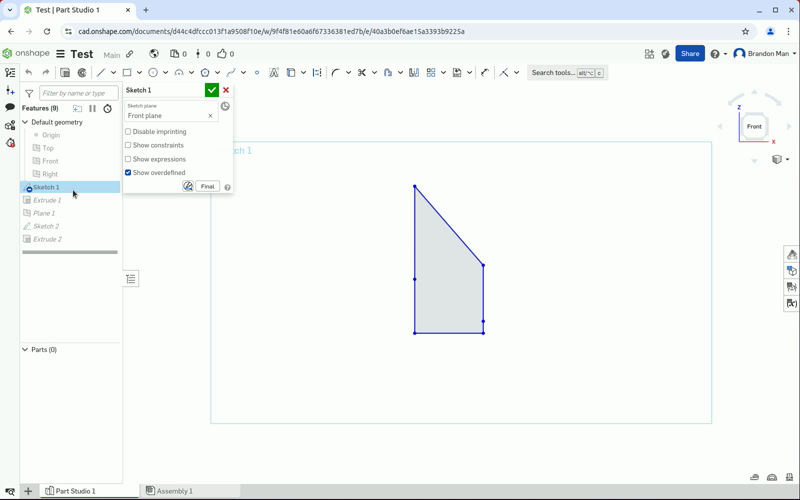
mouse_move(229, 92)
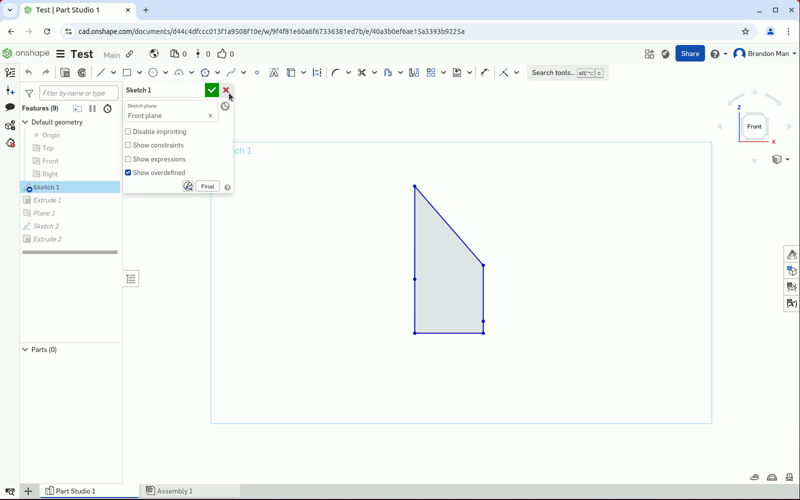
click(229, 92)
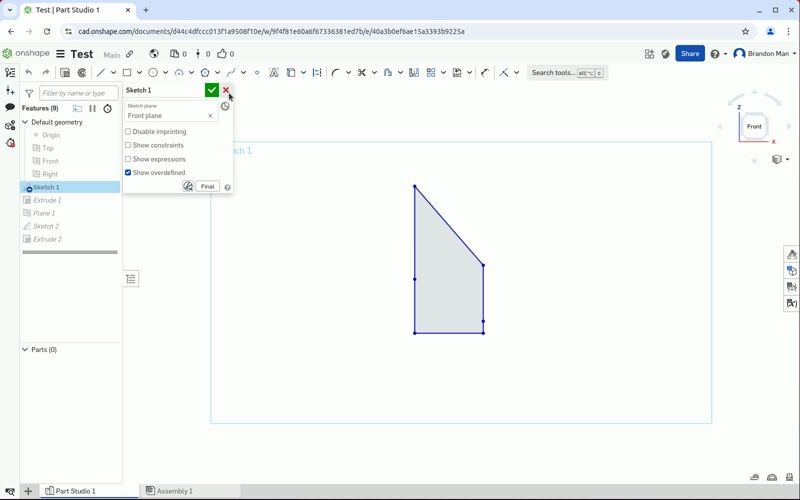
key(shift+s)
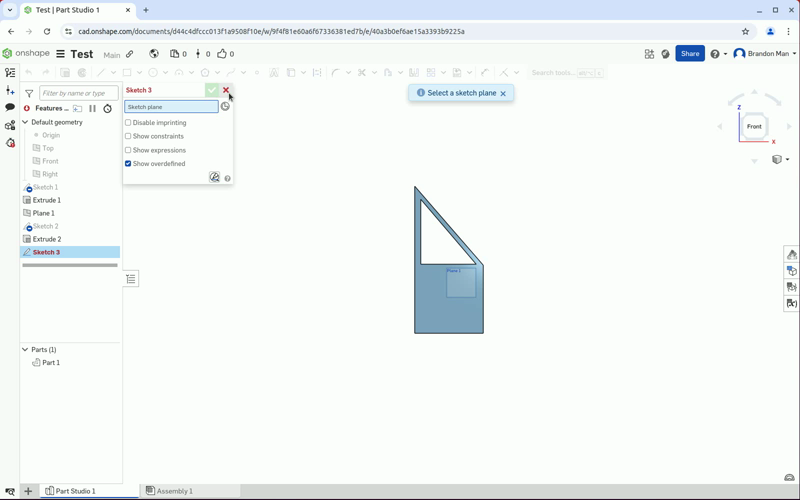
mouse_move(73, 215)
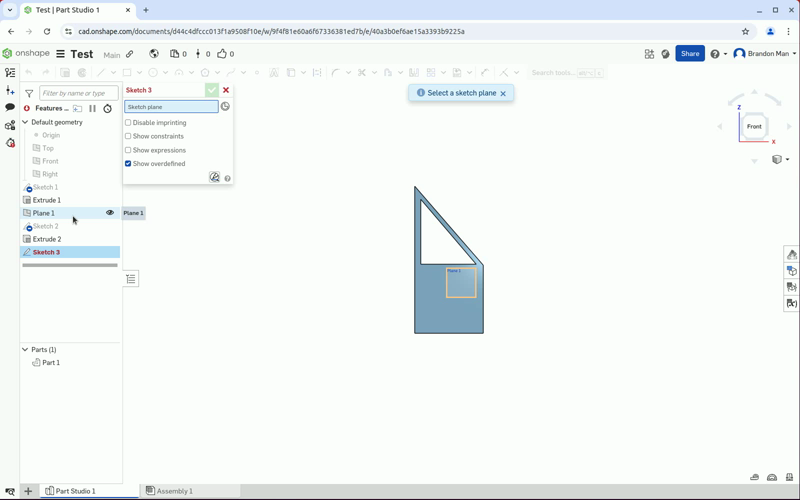
click(73, 215)
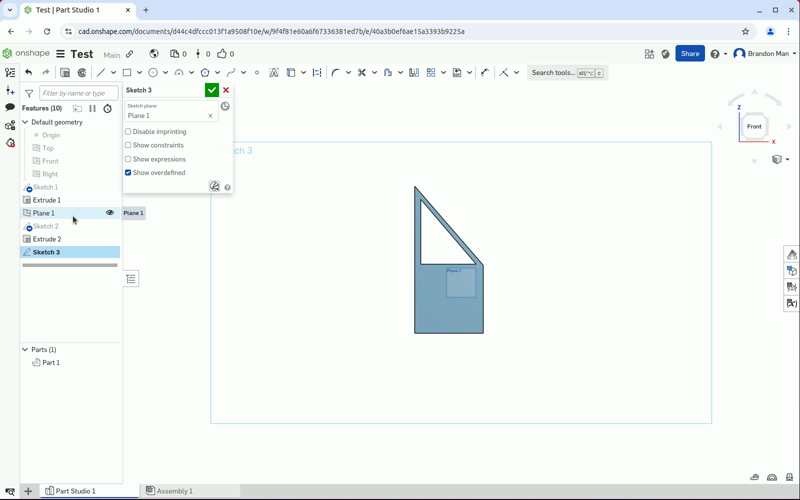
mouse_move(73, 352)
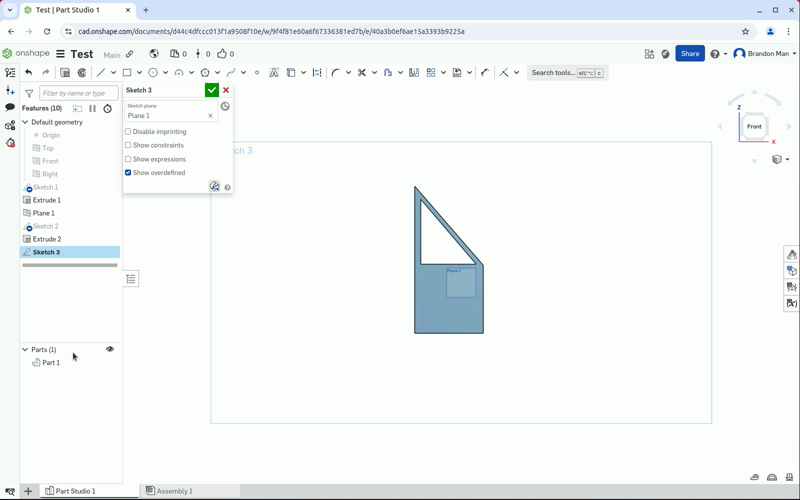
key(y)
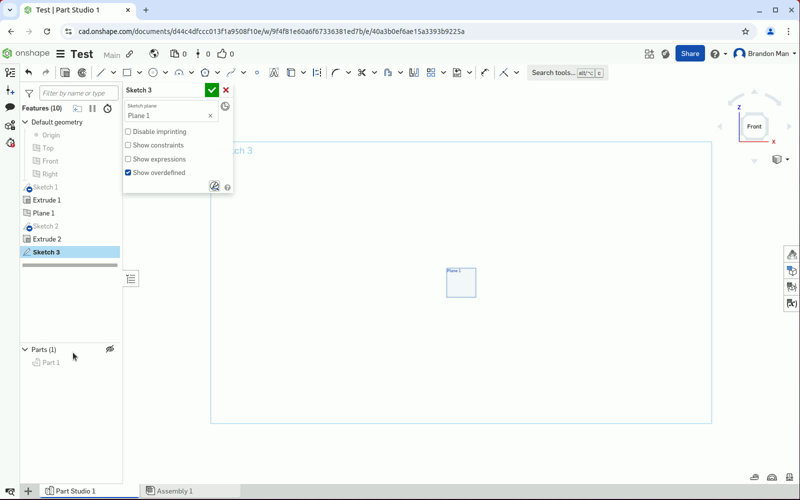
key(l)
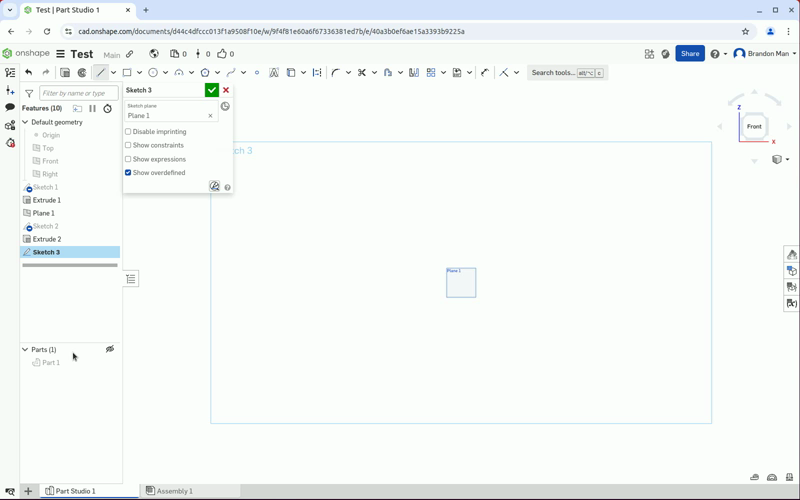
key_down(shift)
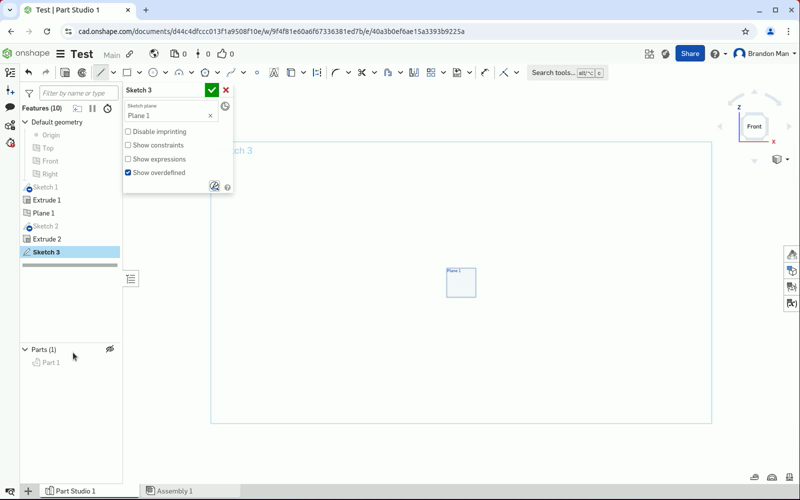
mouse_move(420, 327)
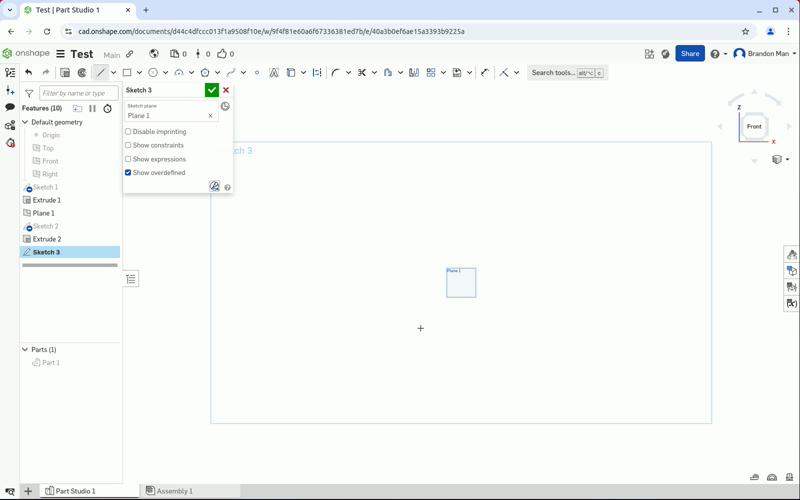
click(420, 327)
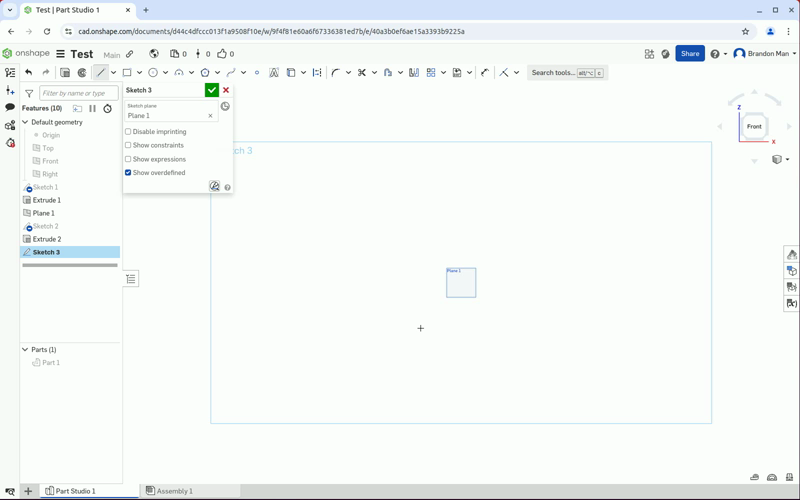
key_up(shift)
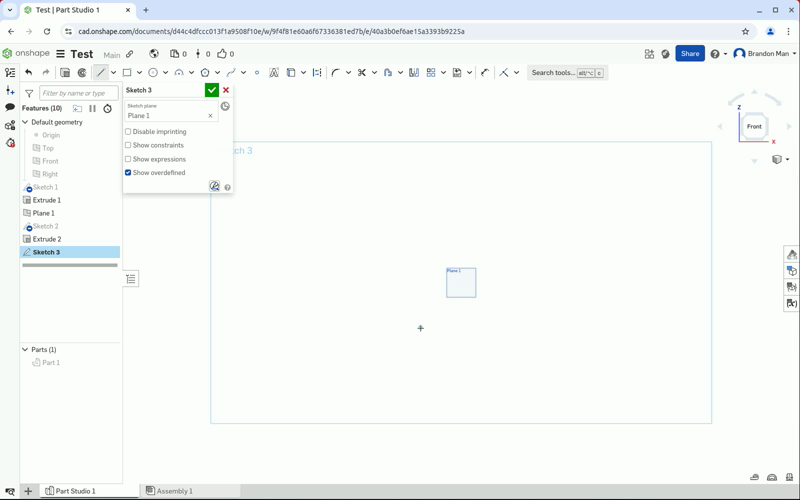
key_down(shift)
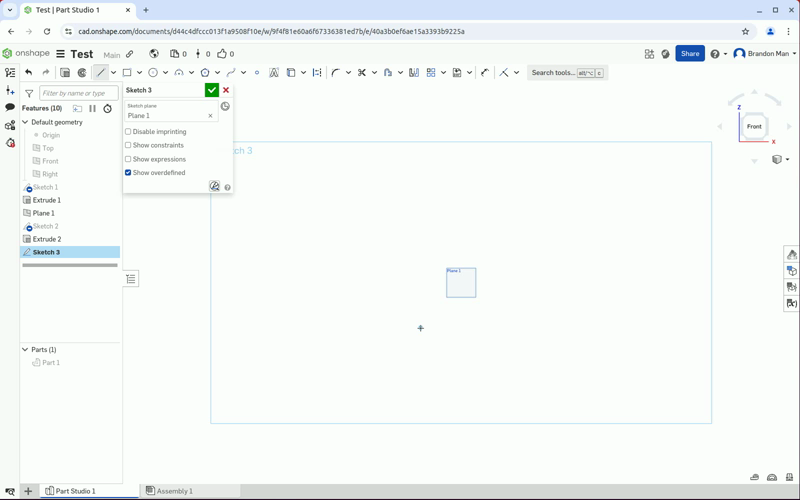
mouse_move(450, 327)
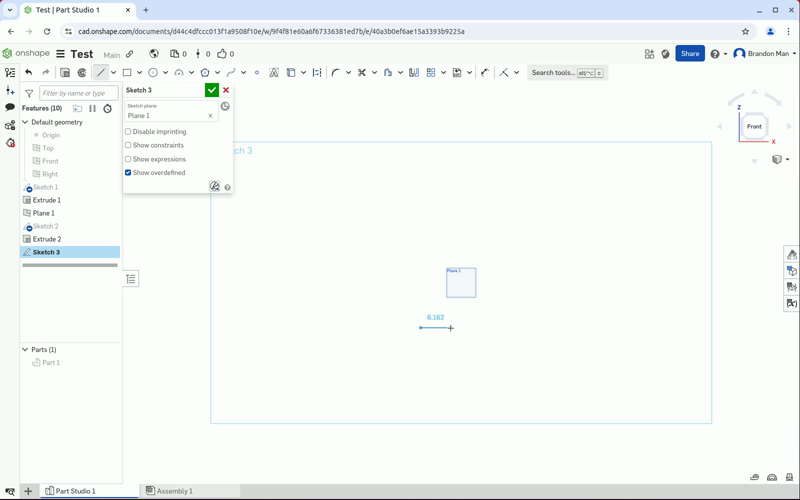
mouse_move(476, 327)
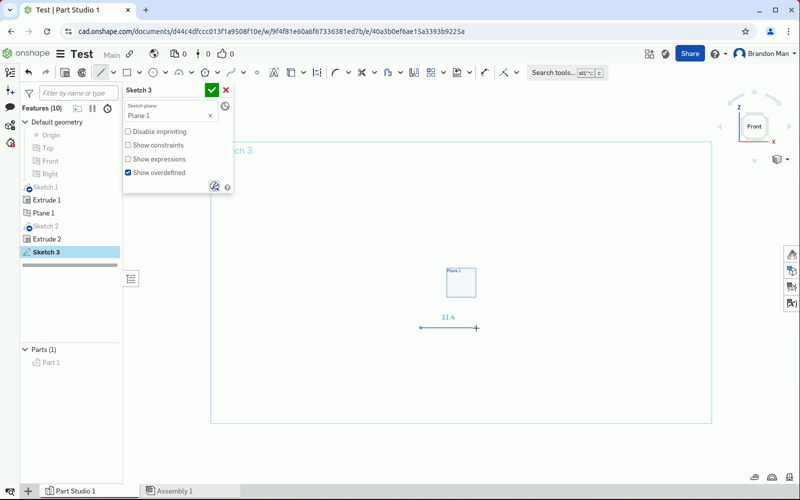
click(476, 327)
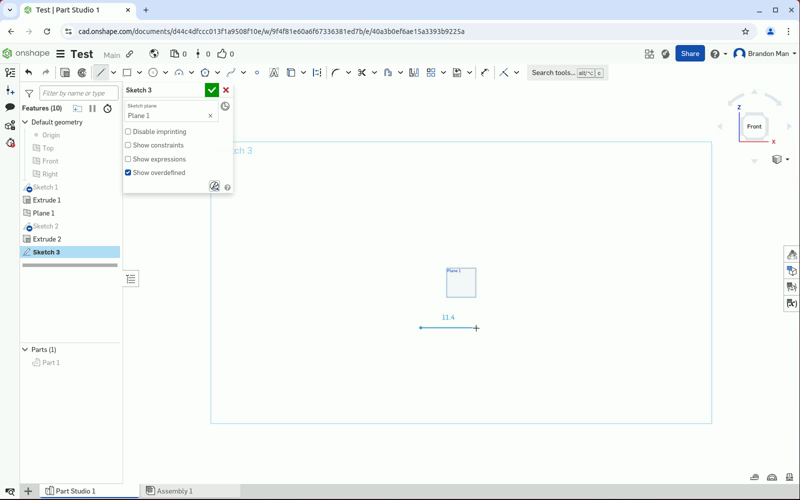
key_up(shift)
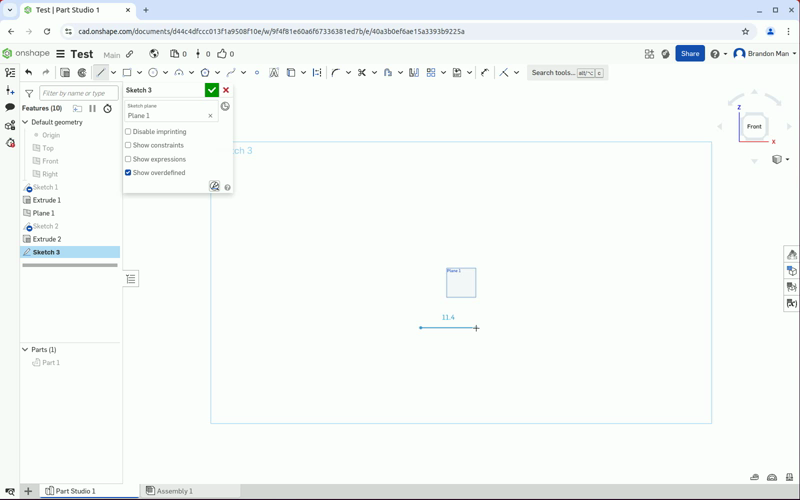
key_down(shift)
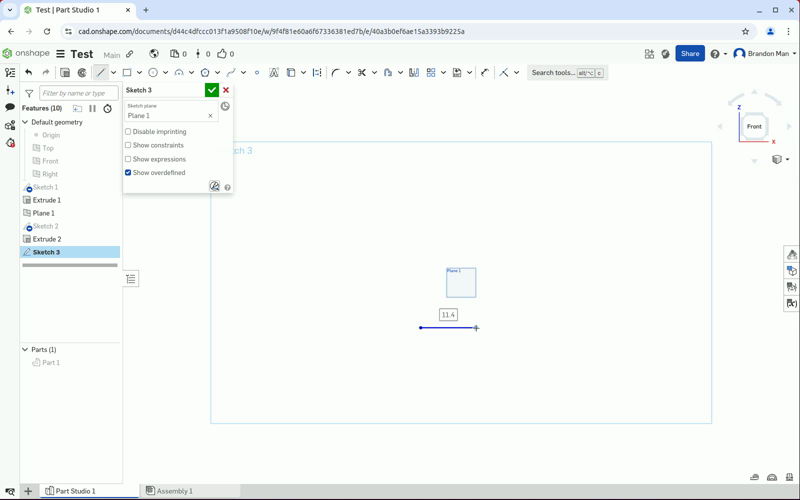
mouse_move(506, 327)
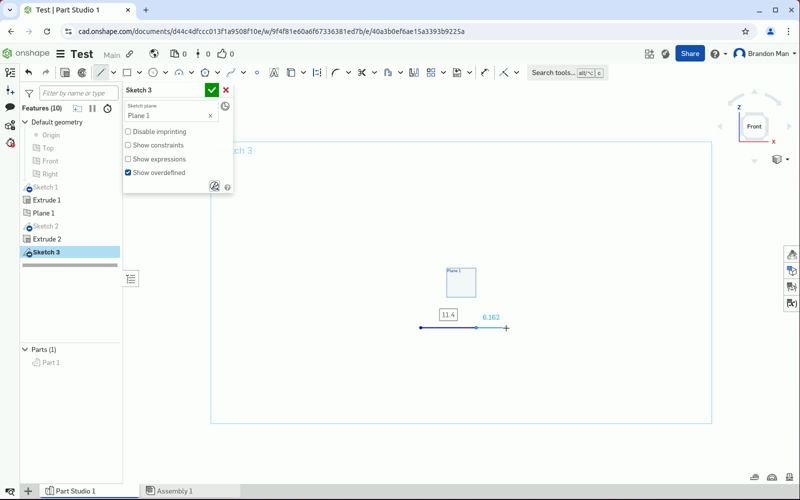
mouse_move(476, 270)
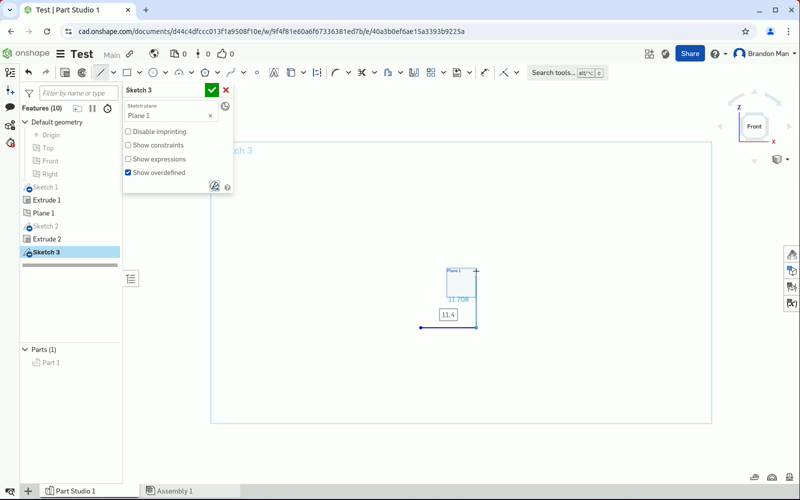
click(476, 270)
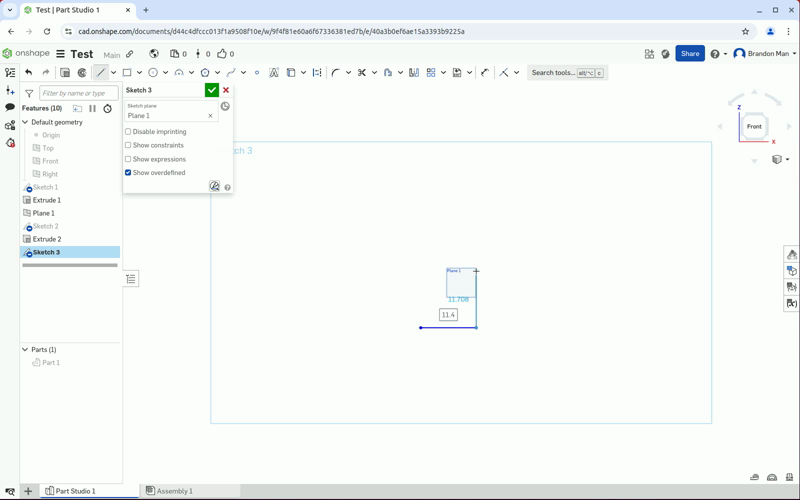
key_up(shift)
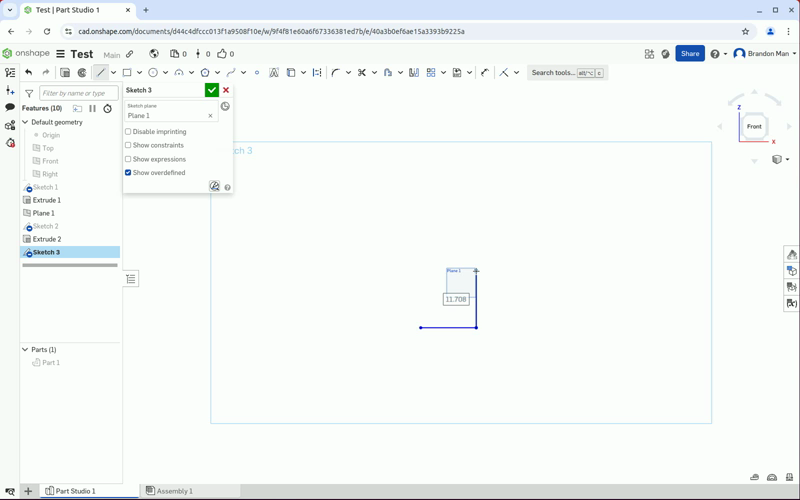
key_down(shift)
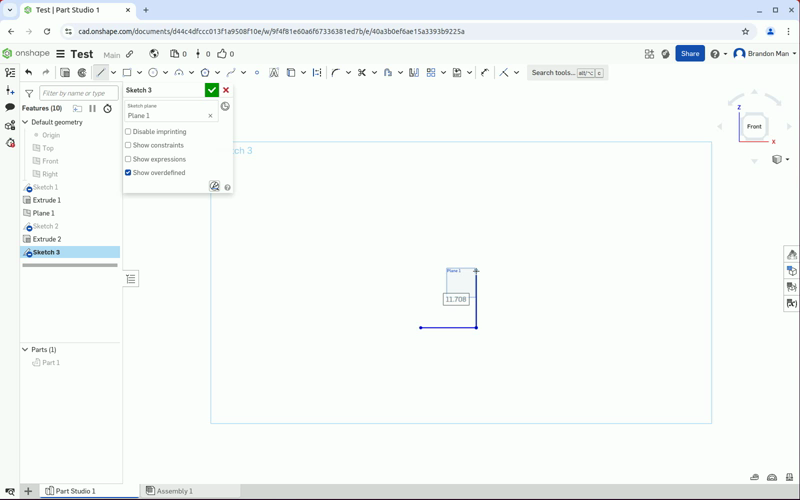
mouse_move(506, 270)
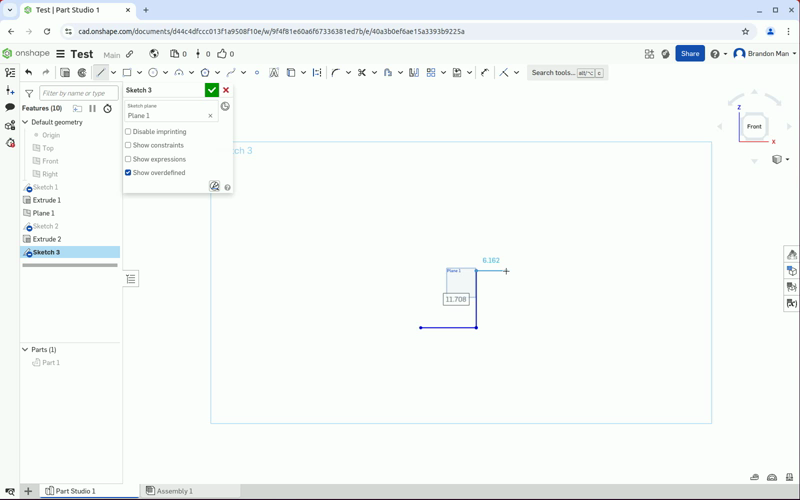
mouse_move(420, 270)
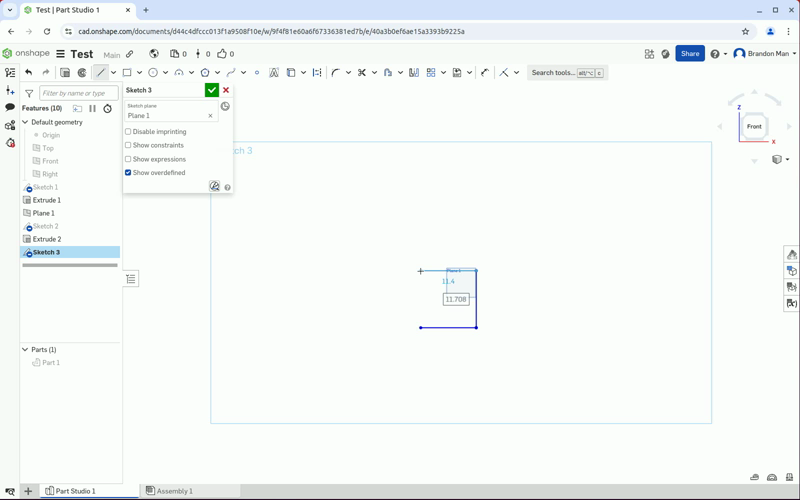
click(420, 270)
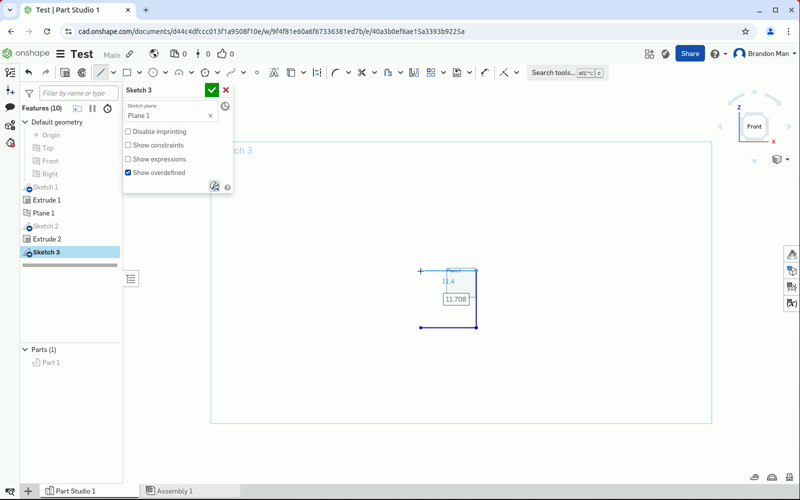
key_up(shift)
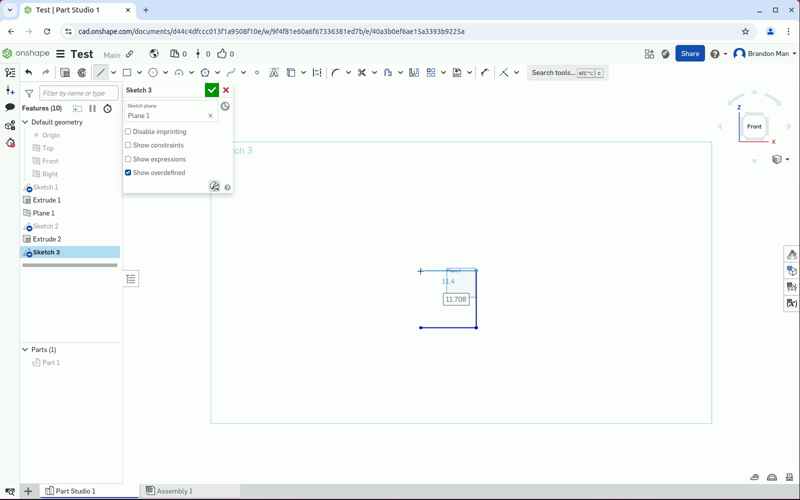
mouse_move(450, 270)
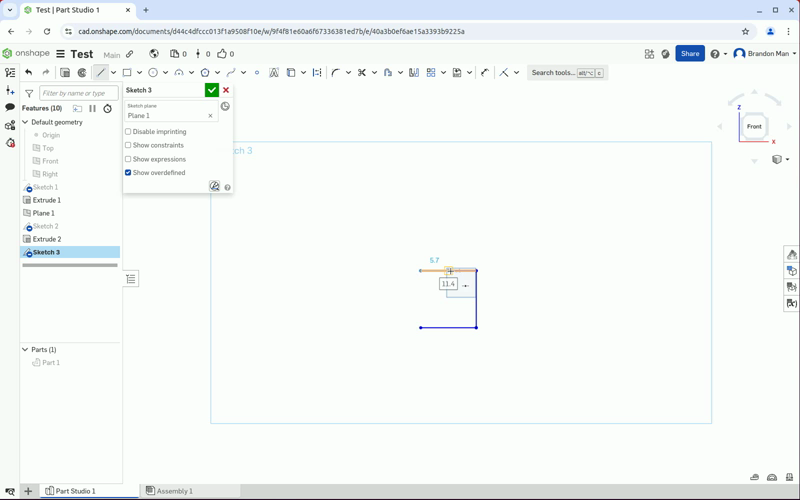
key_down(shift)
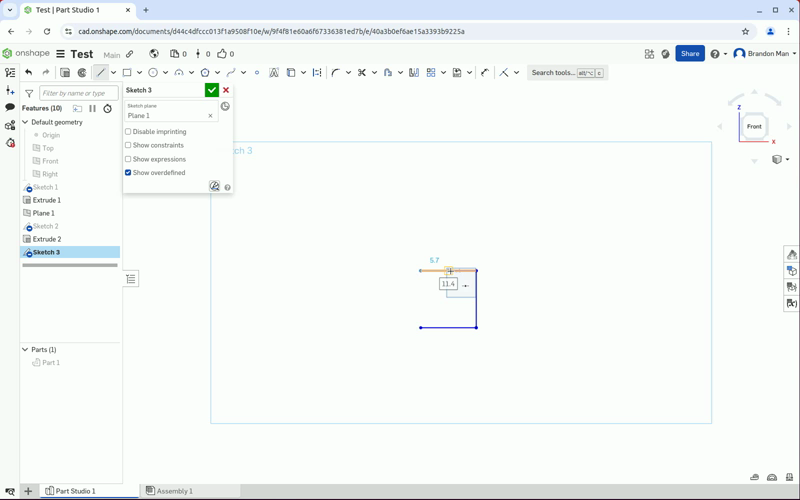
mouse_move(420, 327)
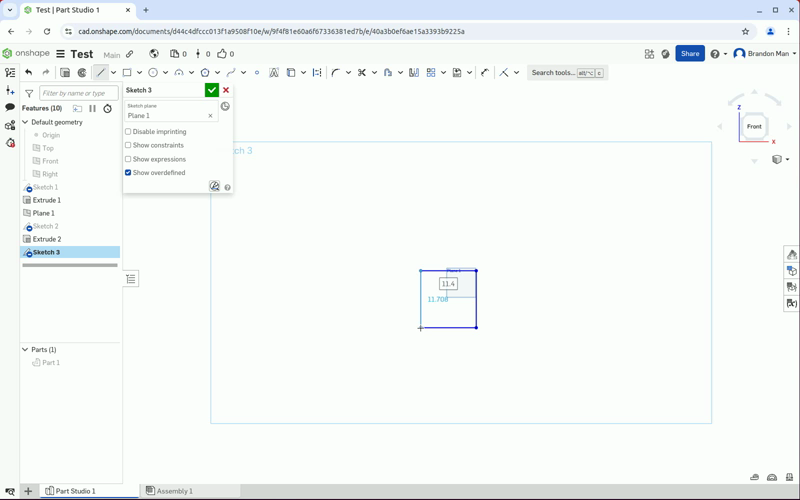
key_up(shift)
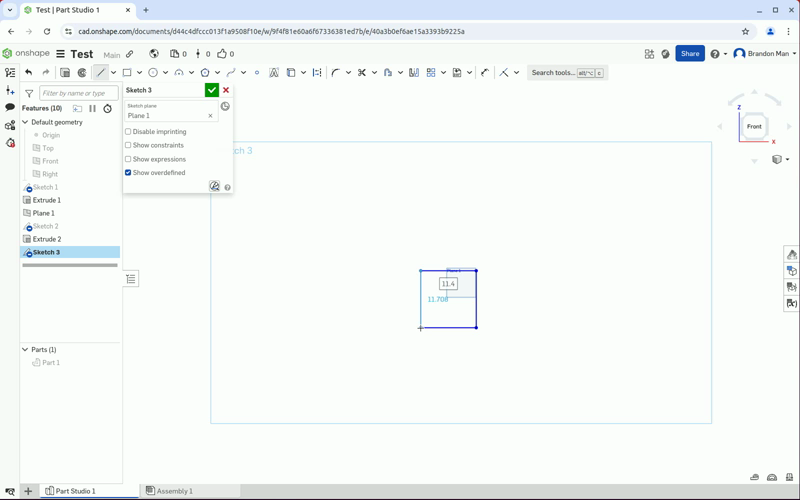
click(420, 327)
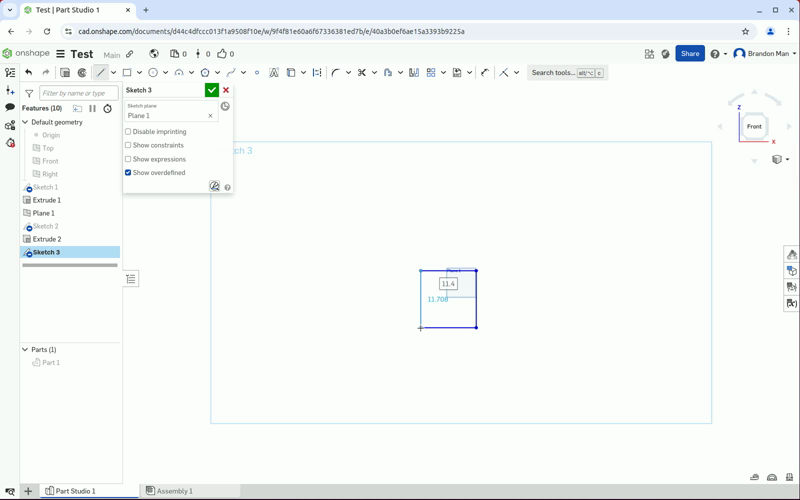
key(esc)
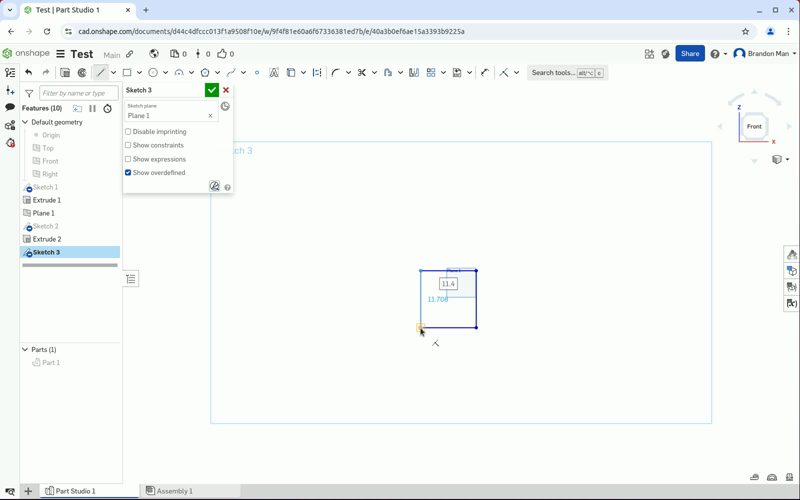
mouse_move(473, 279)
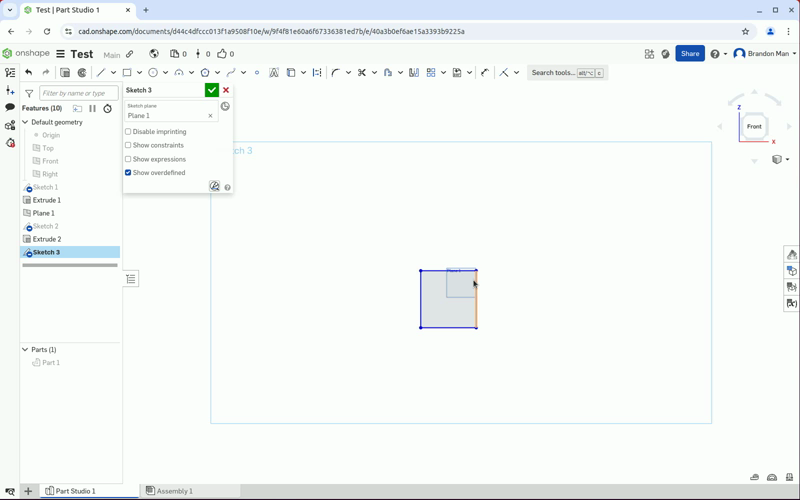
click(473, 279)
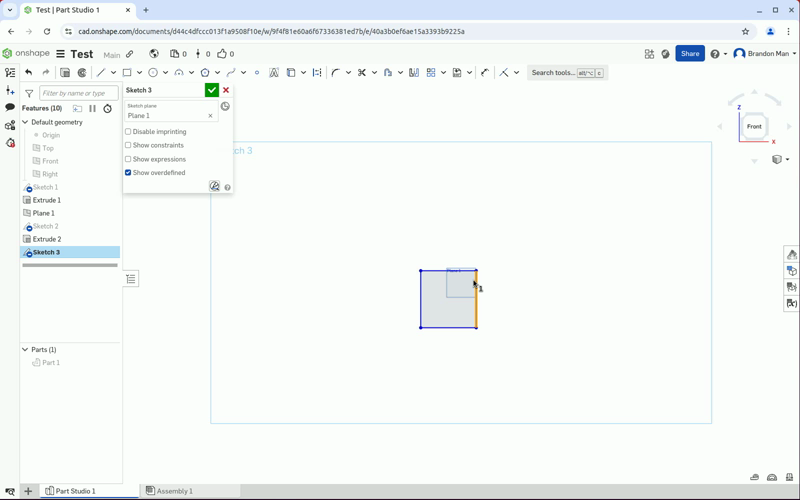
mouse_move(73, 352)
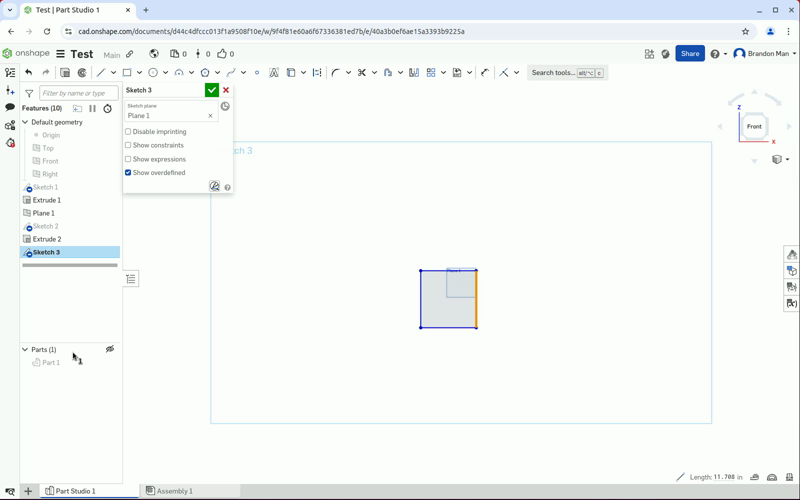
key(shift+y)
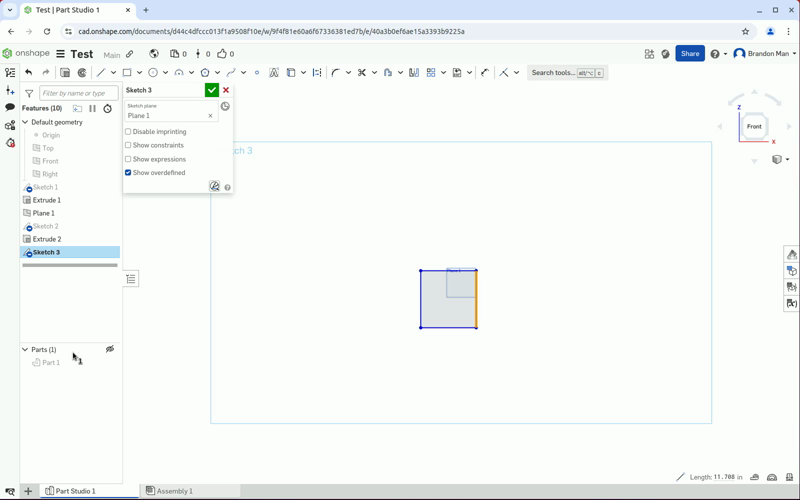
key(shift+e)
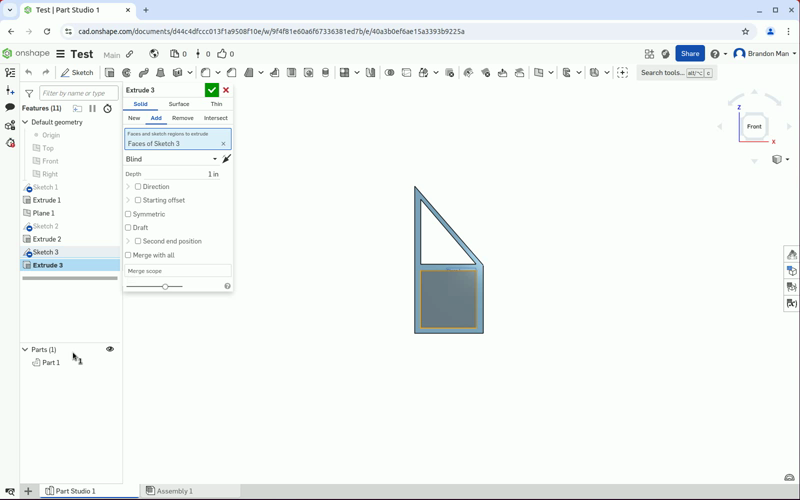
mouse_move(143, 106)
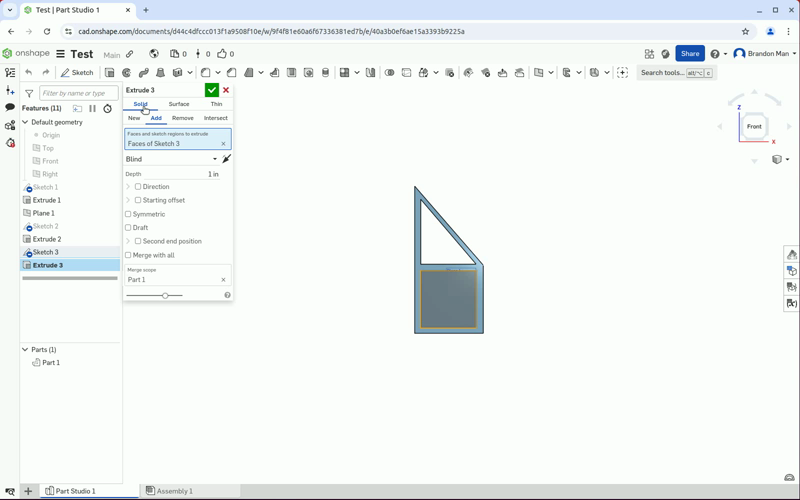
click(143, 106)
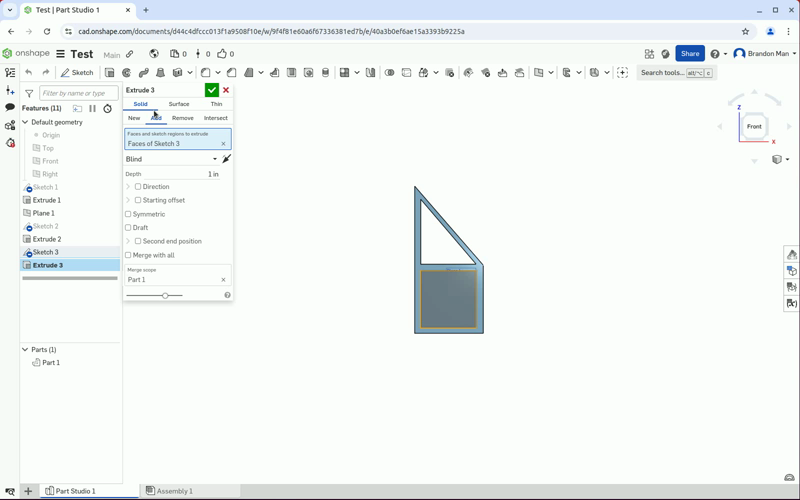
mouse_move(186, 120)
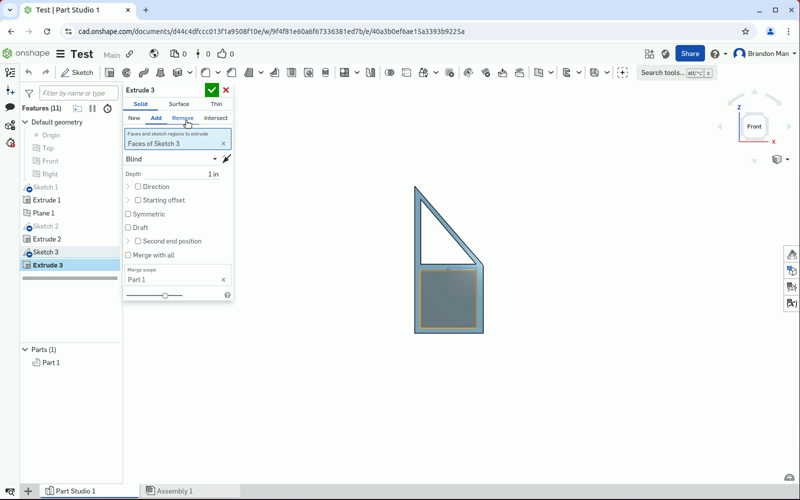
click(186, 120)
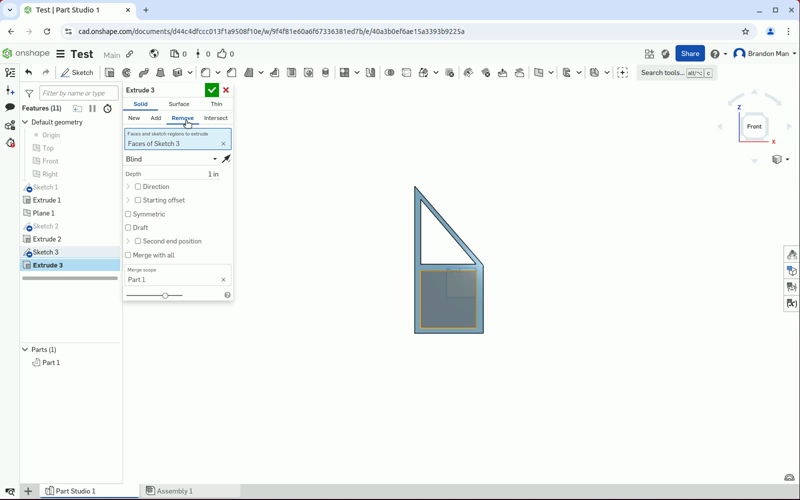
key(tab, 4)
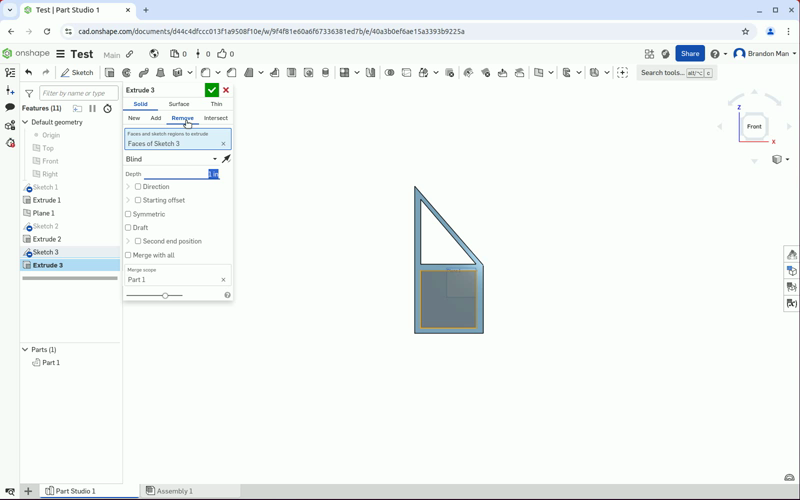
text(30.811)
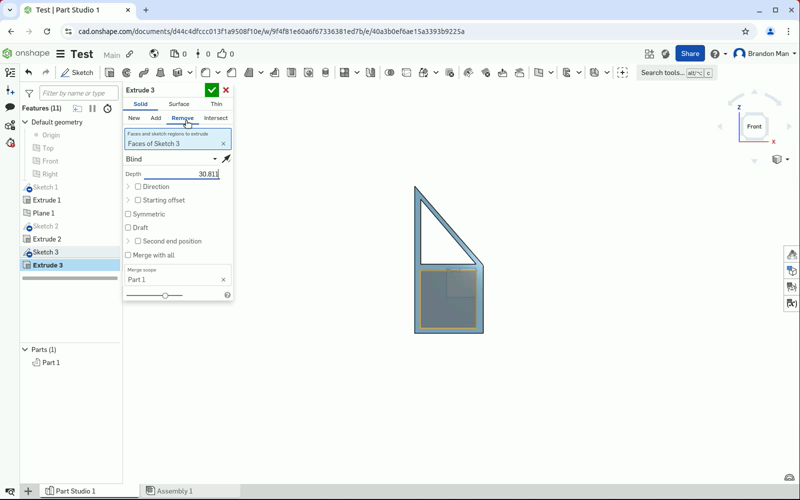
key(tab, 6)
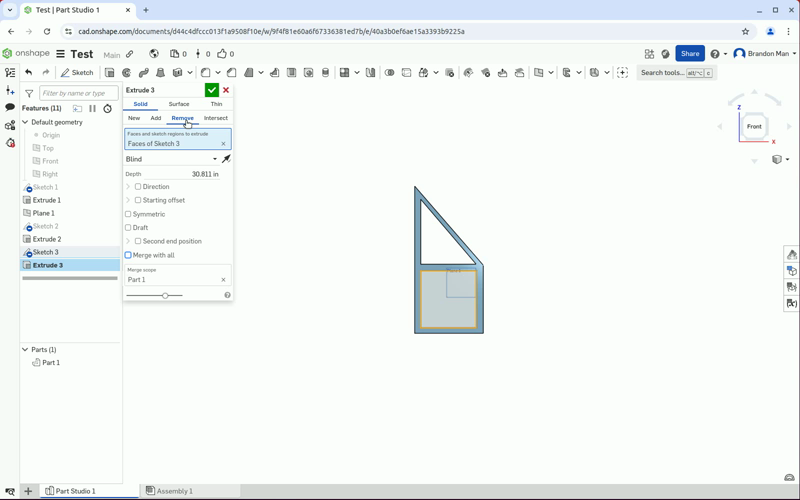
key(space)
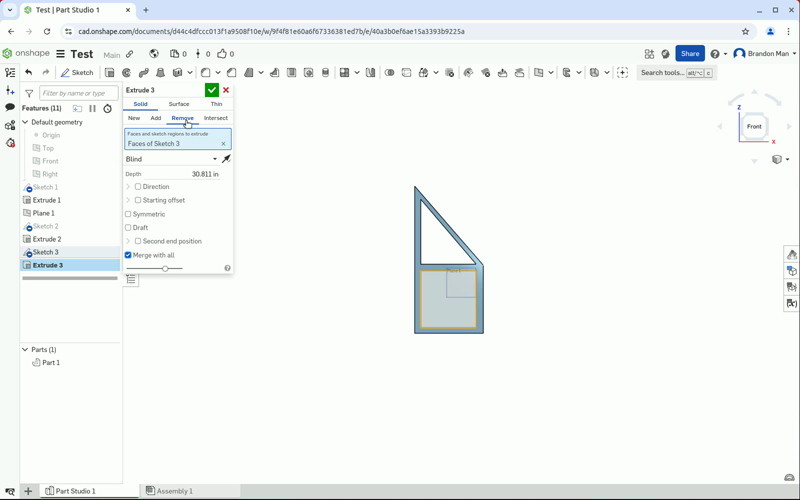
key(enter)
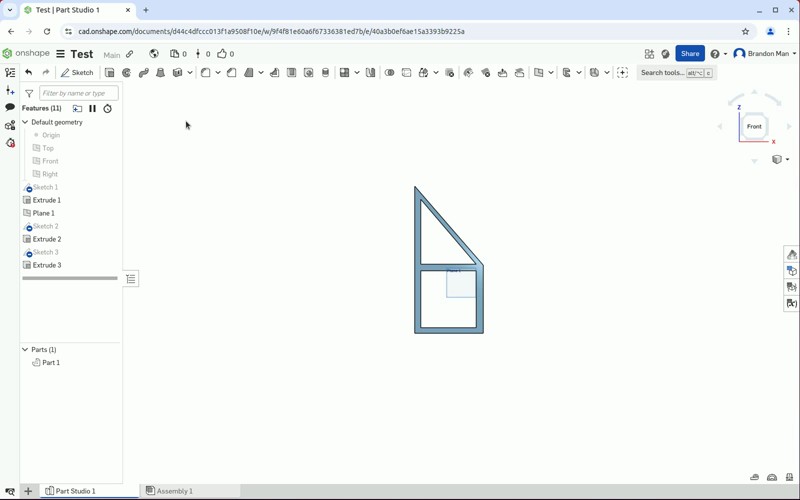
key(shift+h)
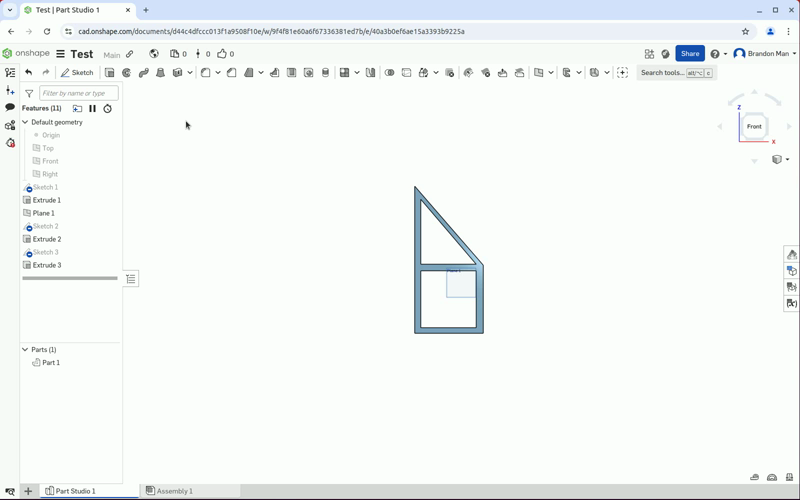
key(shift+h)
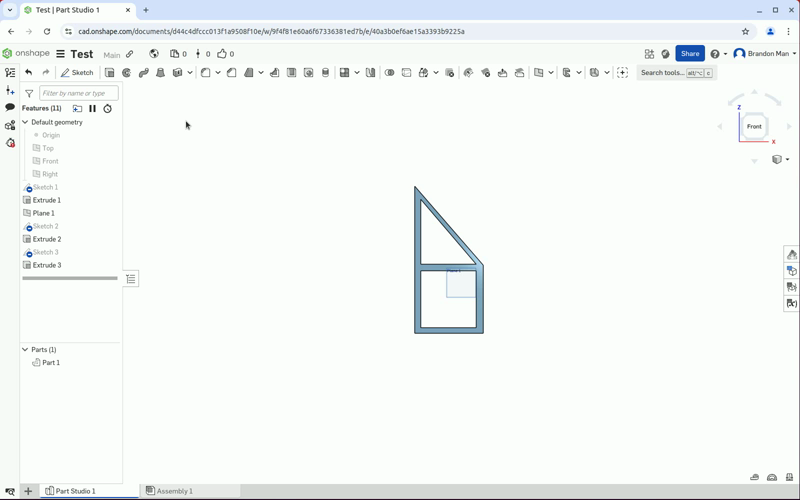
mouse_move(73, 189)
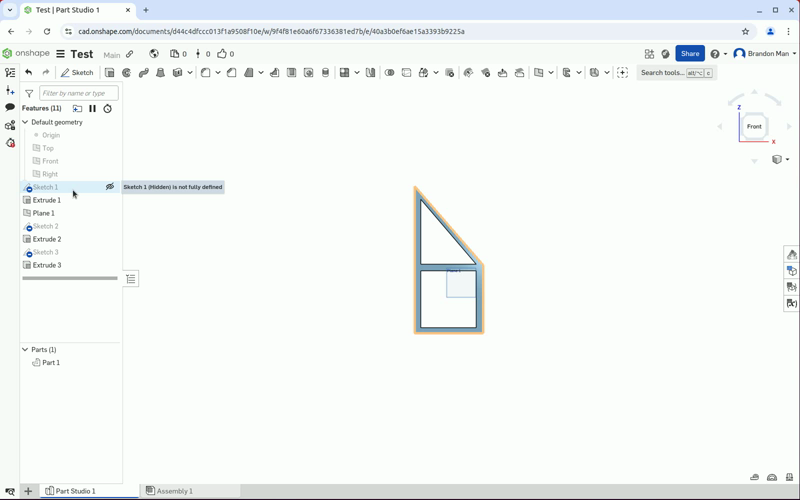
click(73, 189)
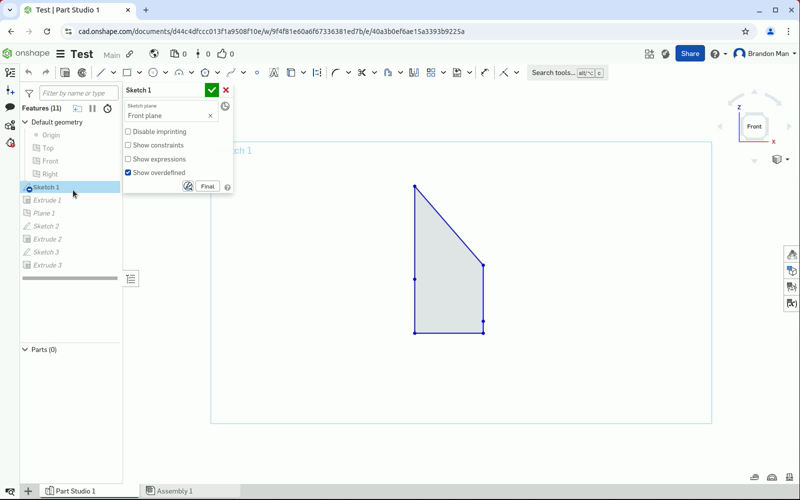
mouse_move(229, 92)
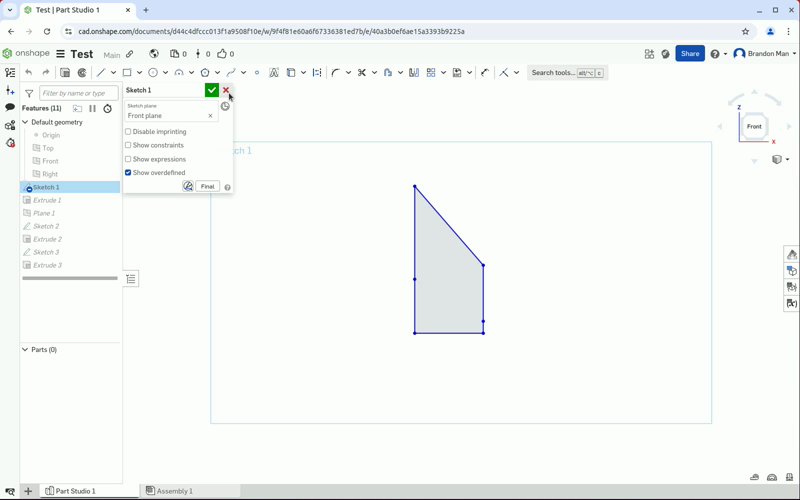
click(229, 92)
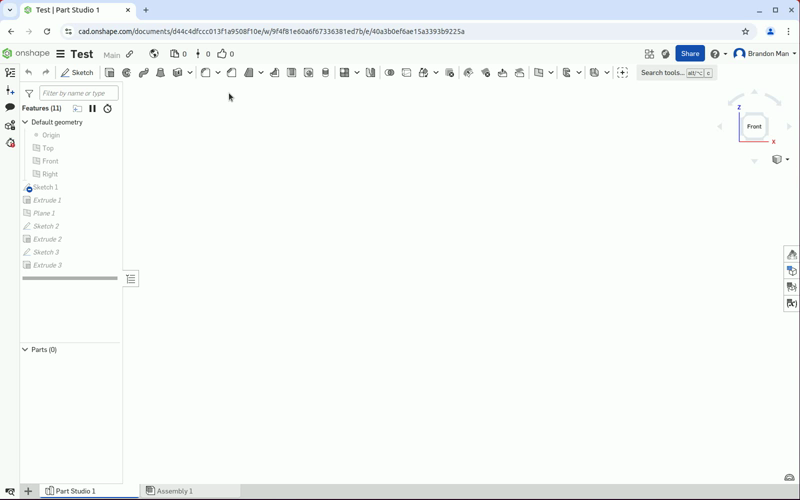
mouse_move(73, 352)
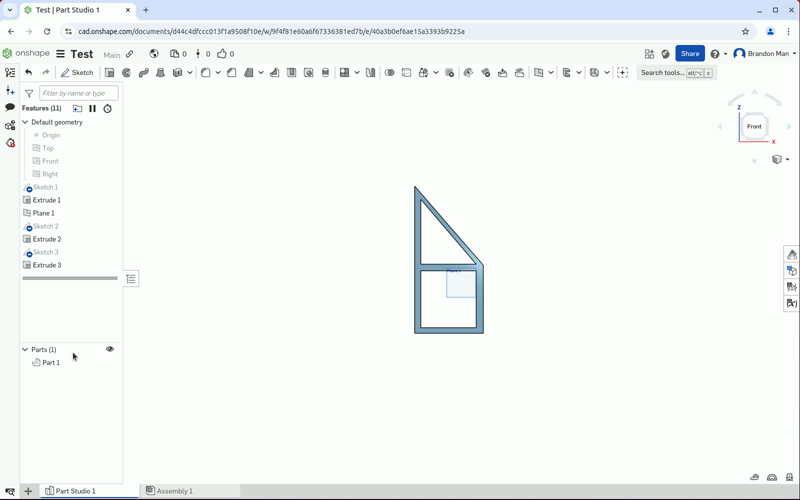
key(y)
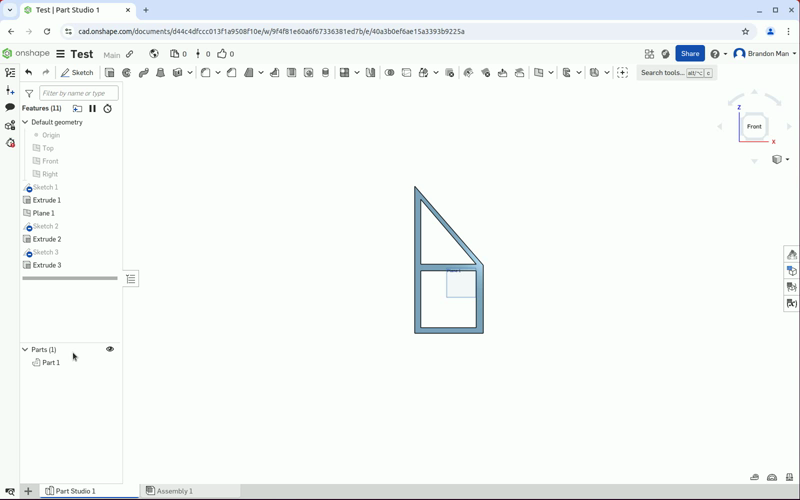
key(shift+p)
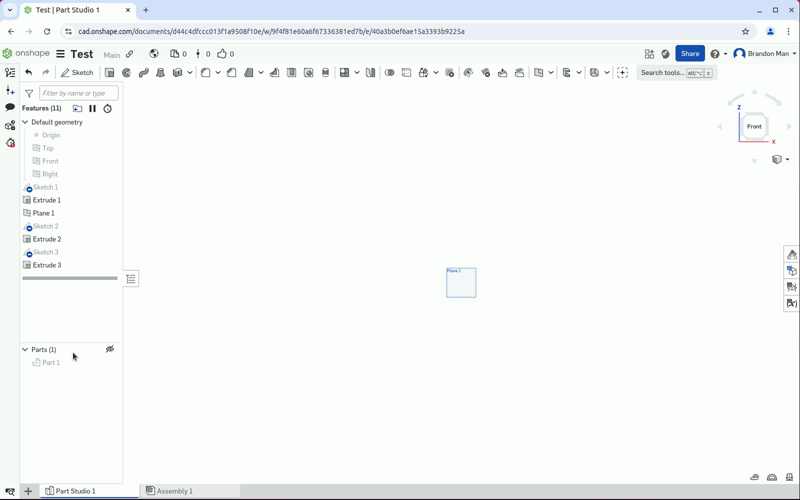
key(space)
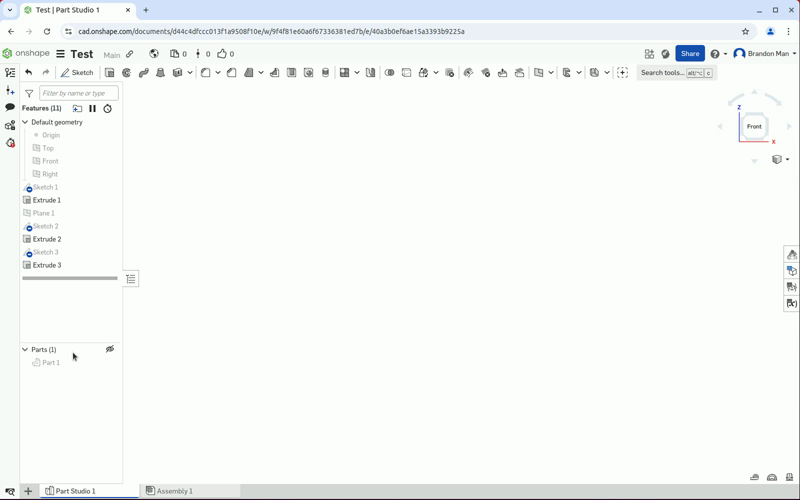
key_down(shift)
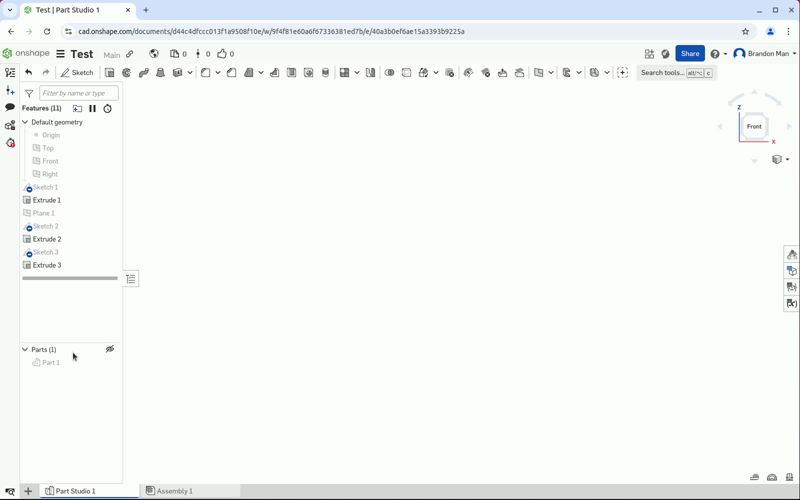
key(left)
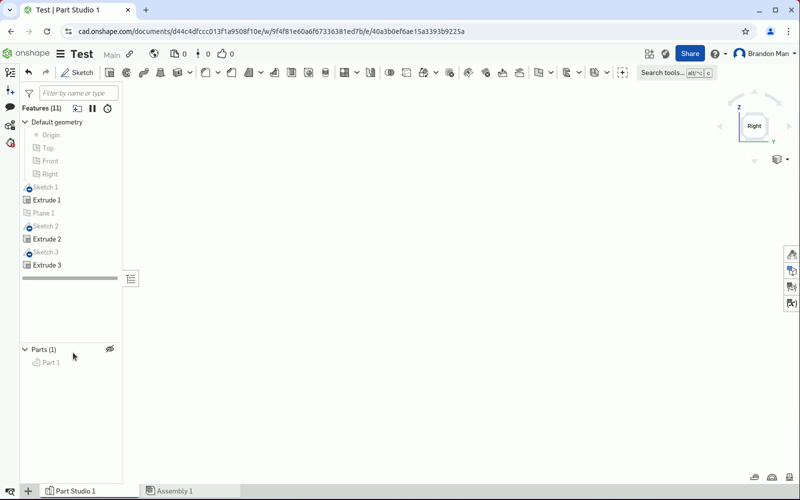
key_up(shift)
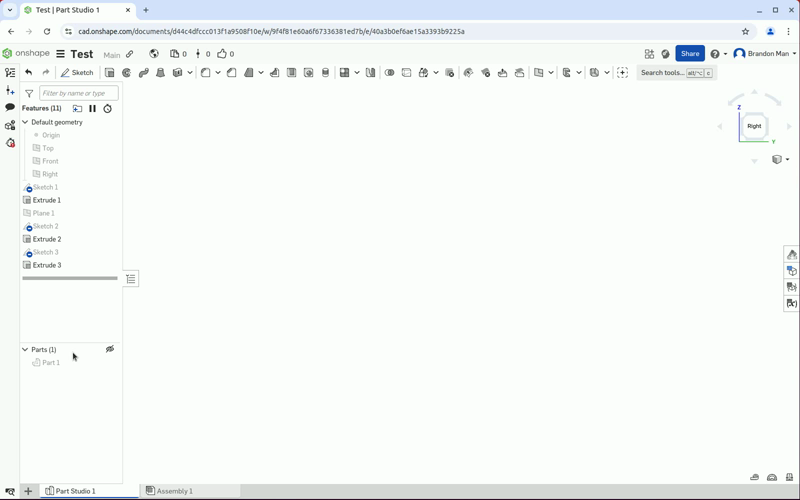
mouse_move(73, 352)
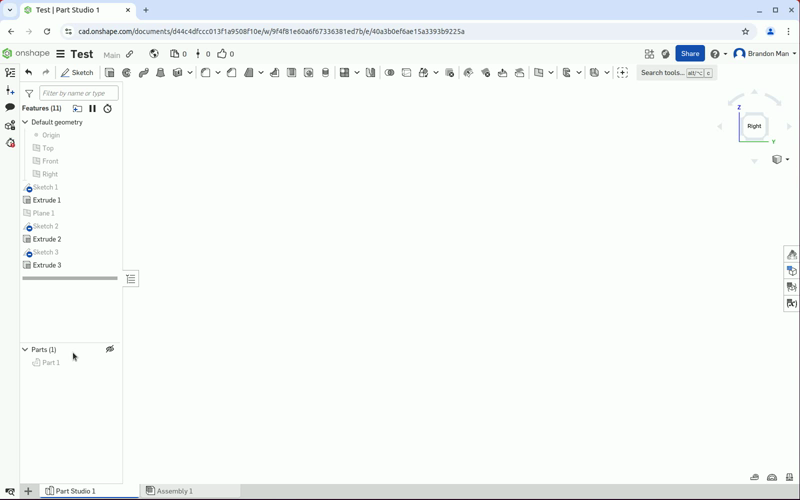
key(shift+y)
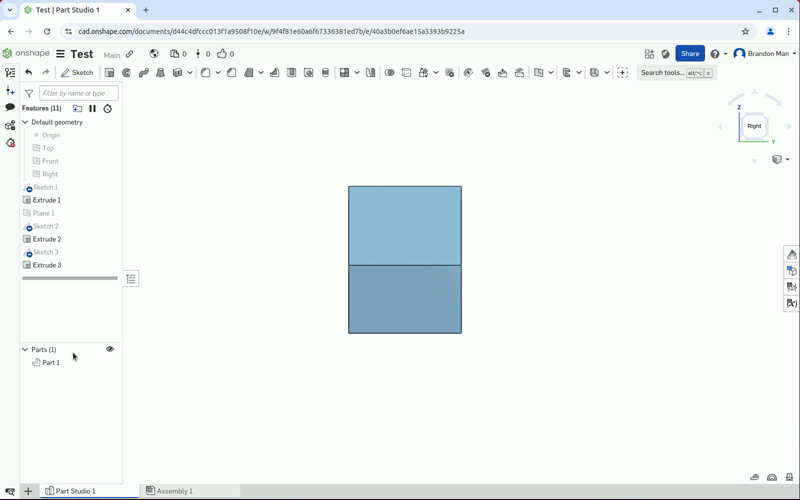
mouse_move(541, 75)
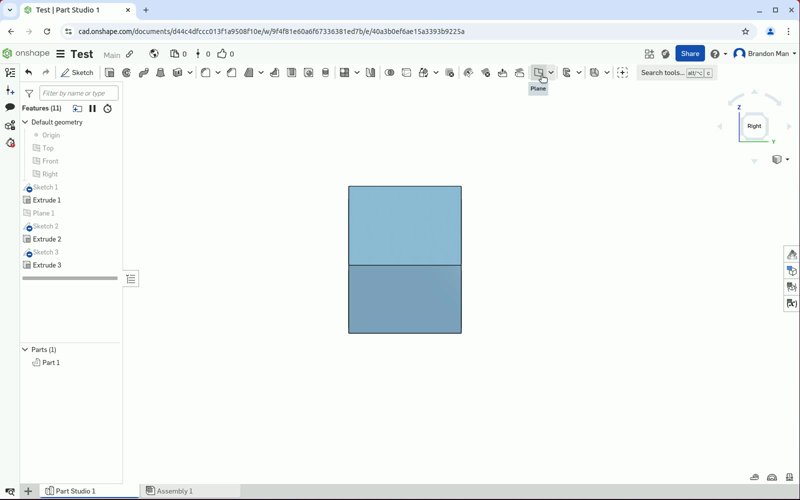
click(541, 75)
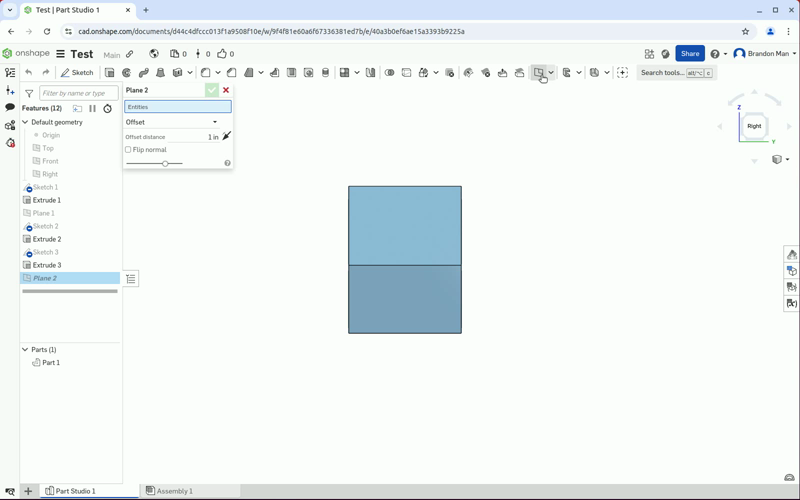
mouse_move(73, 176)
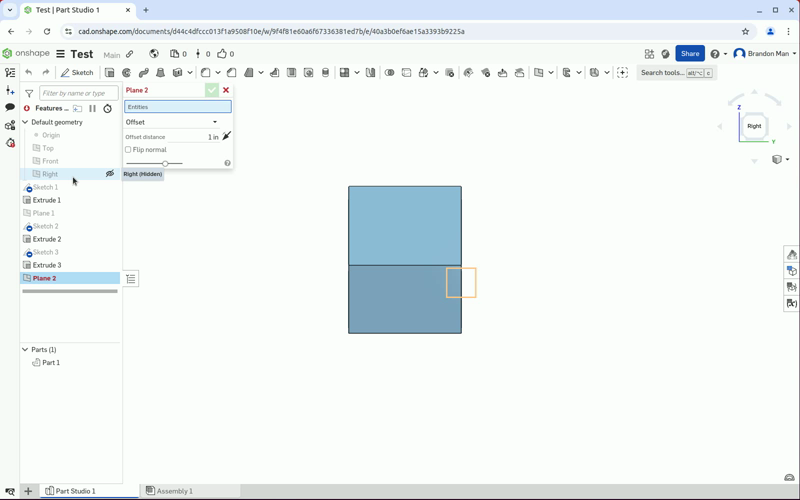
click(73, 176)
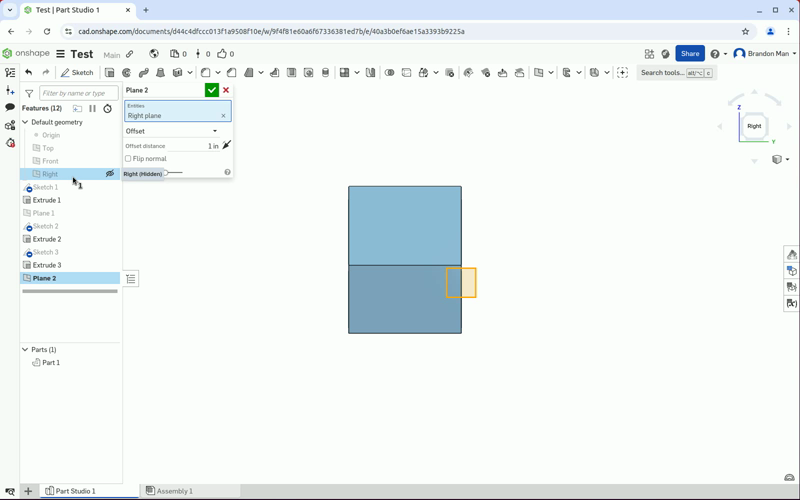
key(tab, 2)
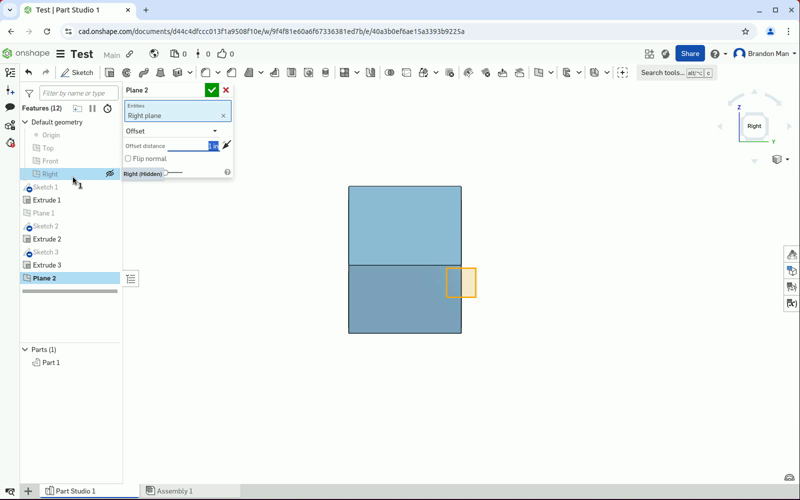
text(4.344)
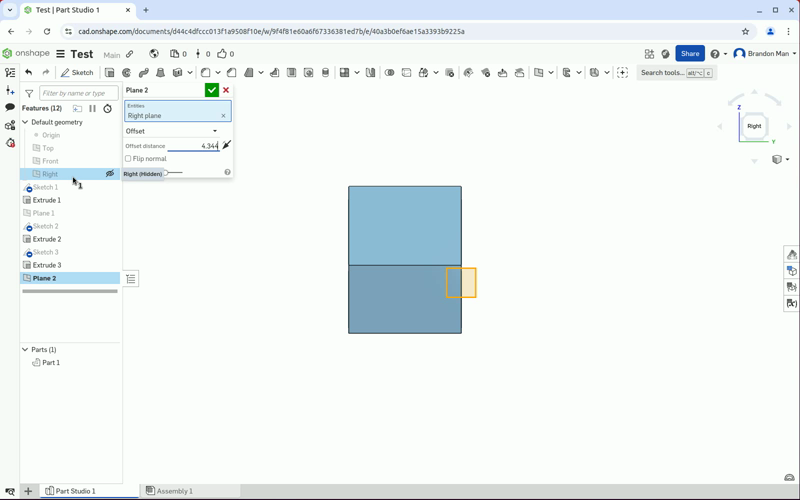
key(enter, 2)
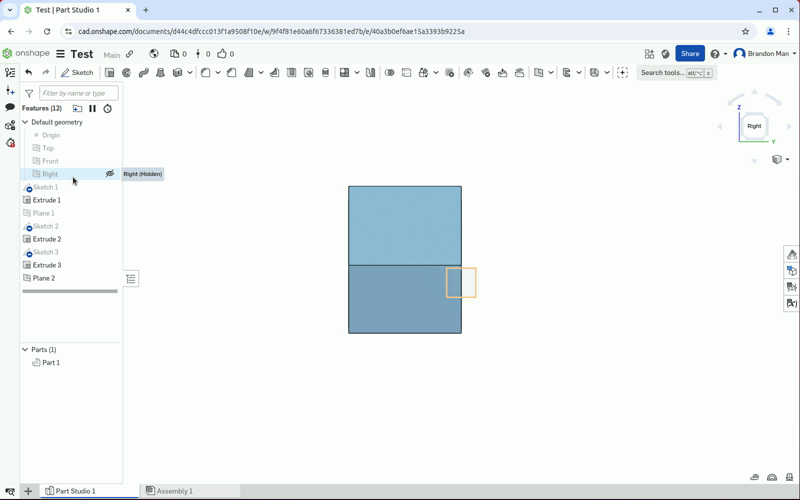
key(shift+s)
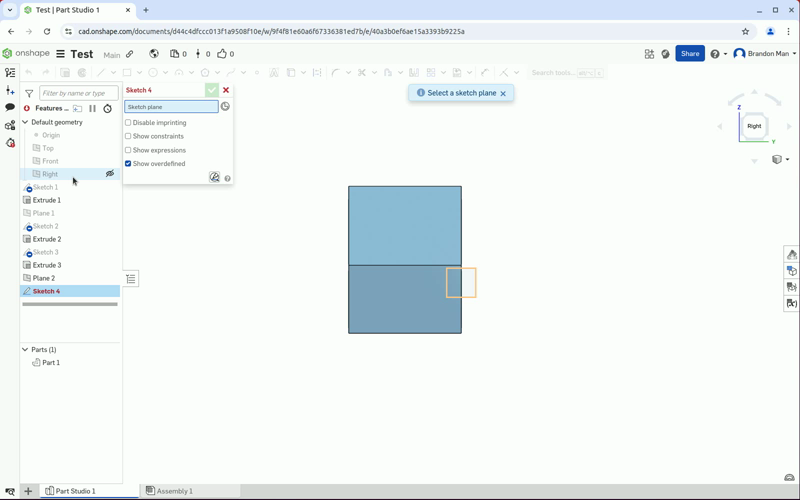
mouse_move(73, 280)
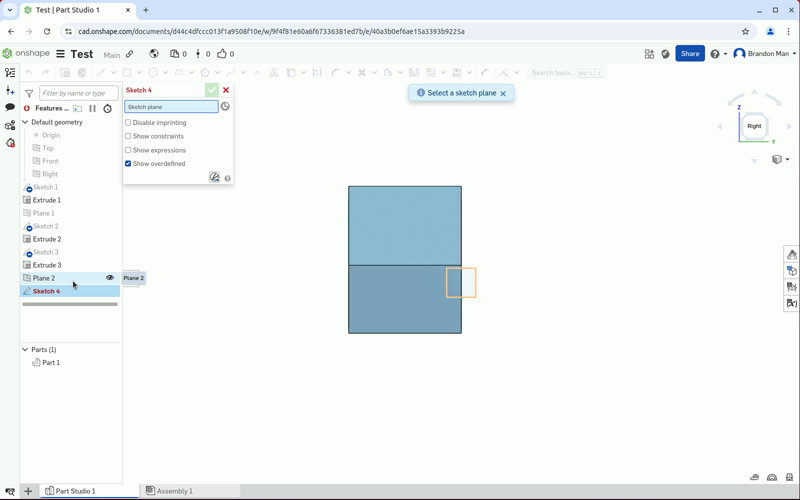
click(73, 280)
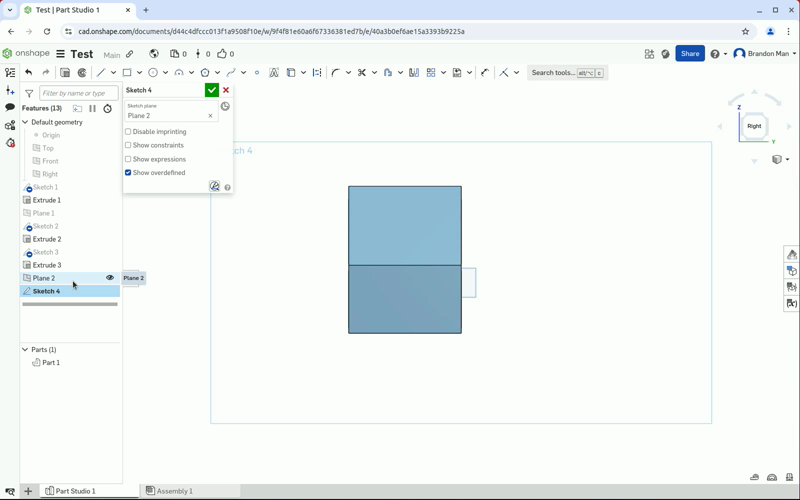
mouse_move(73, 352)
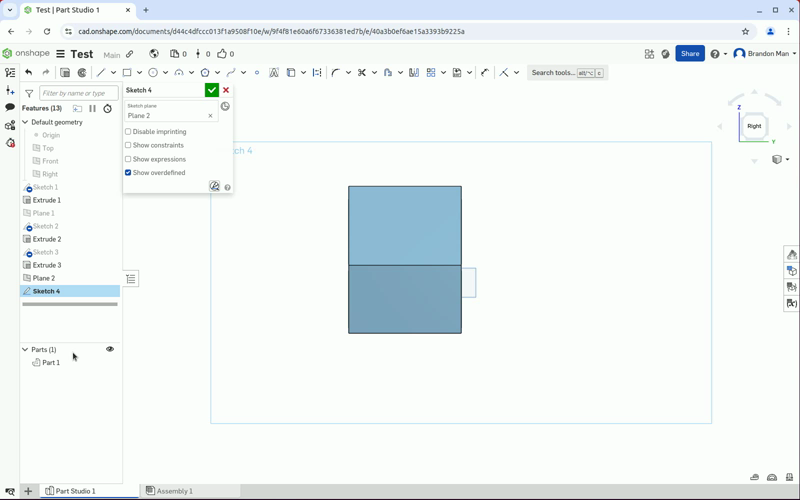
key(y)
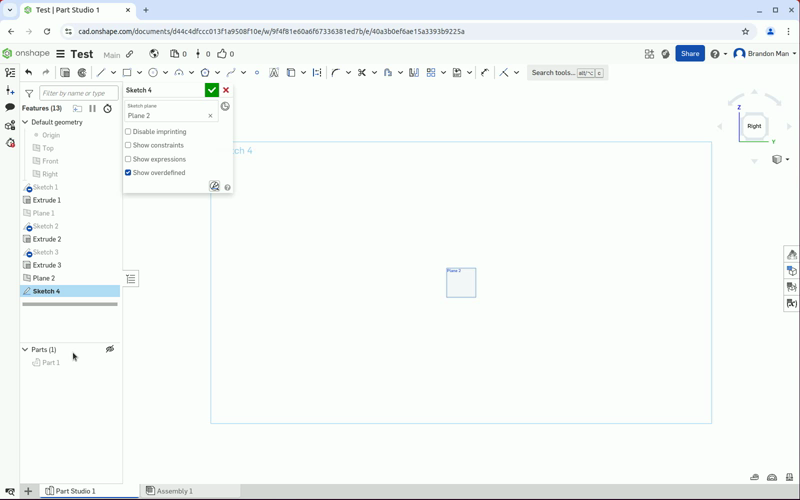
key(l)
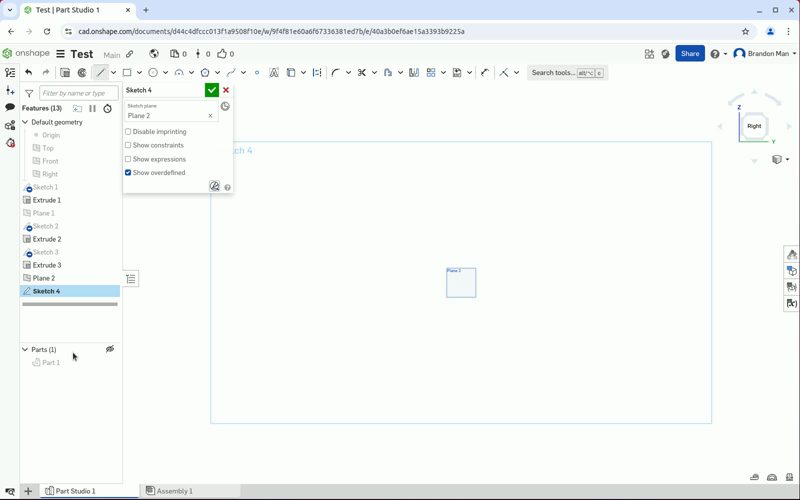
key_down(shift)
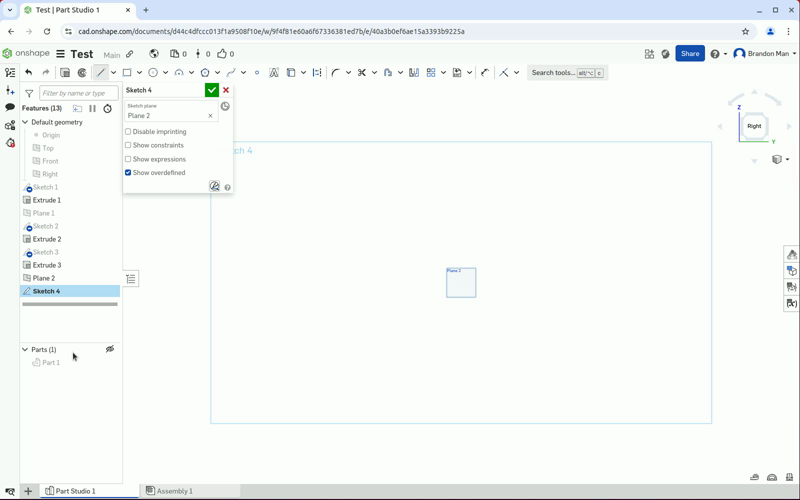
mouse_move(353, 327)
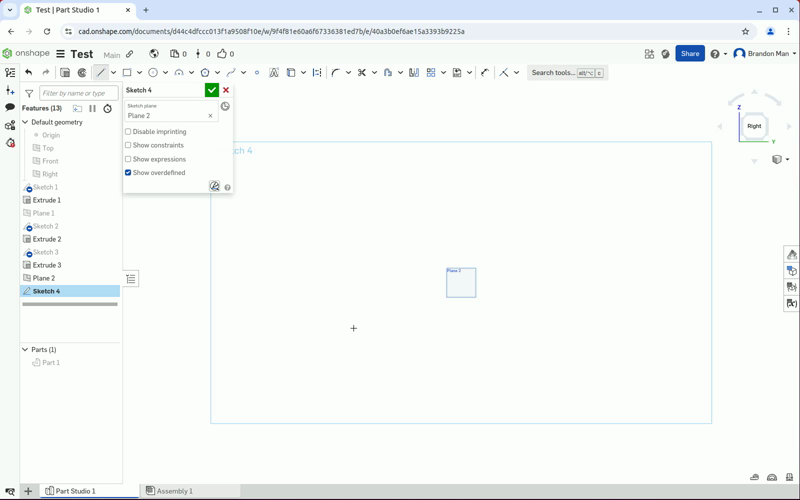
click(353, 327)
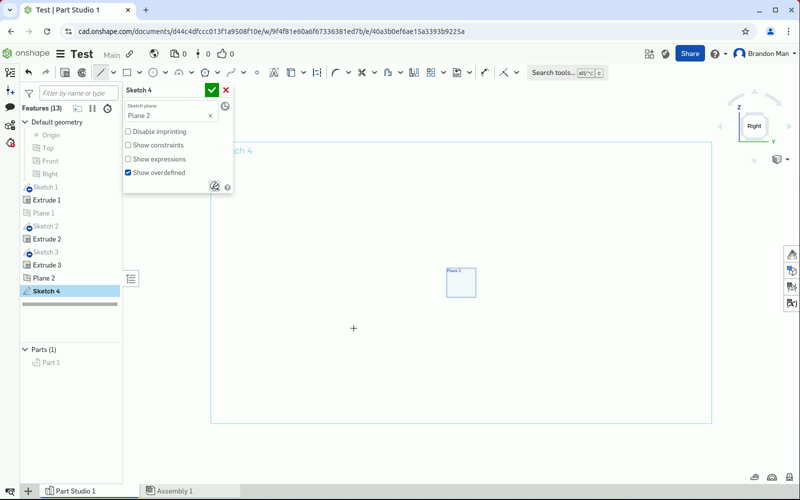
key_up(shift)
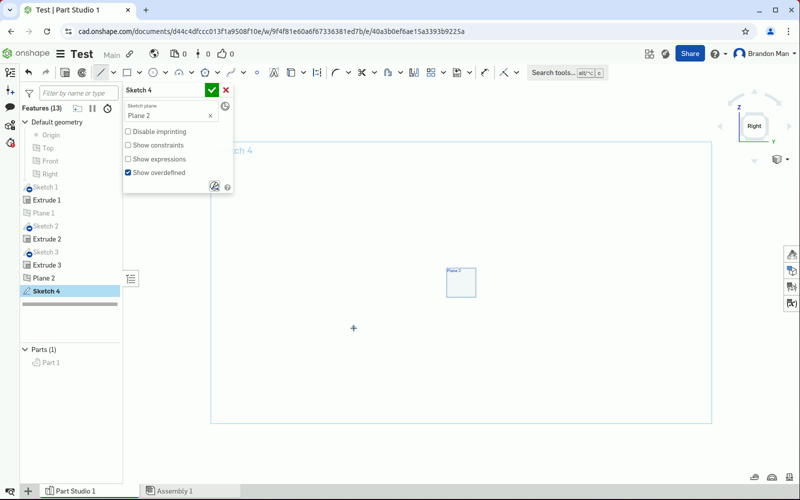
key_down(shift)
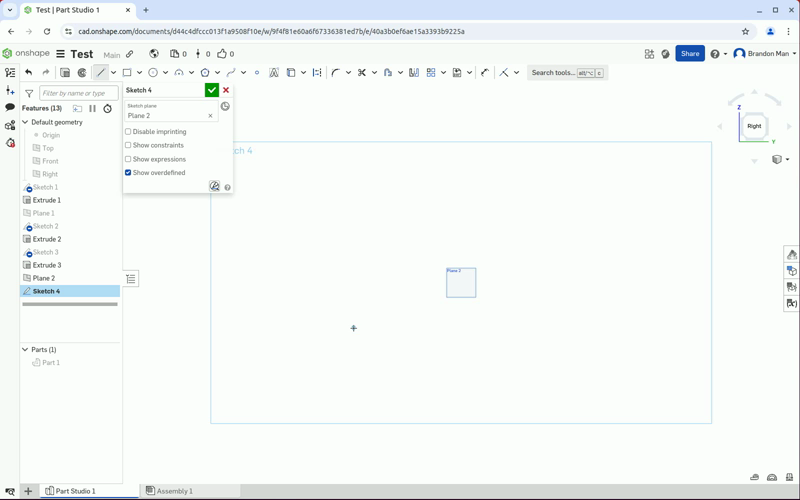
mouse_move(453, 327)
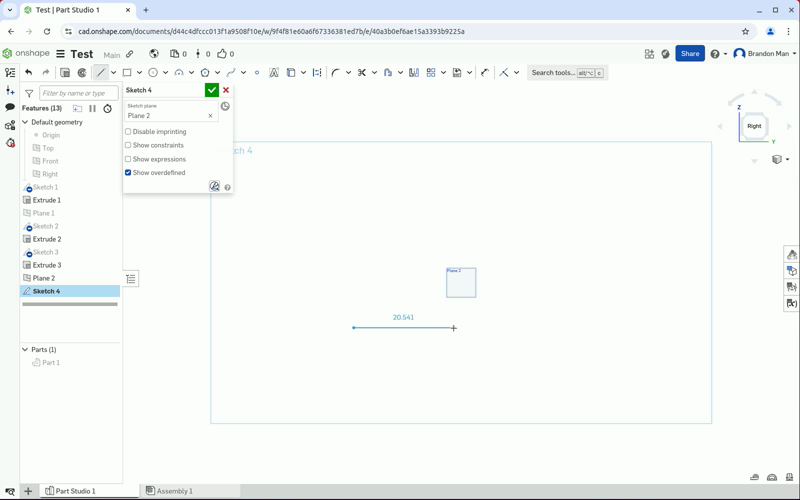
click(453, 327)
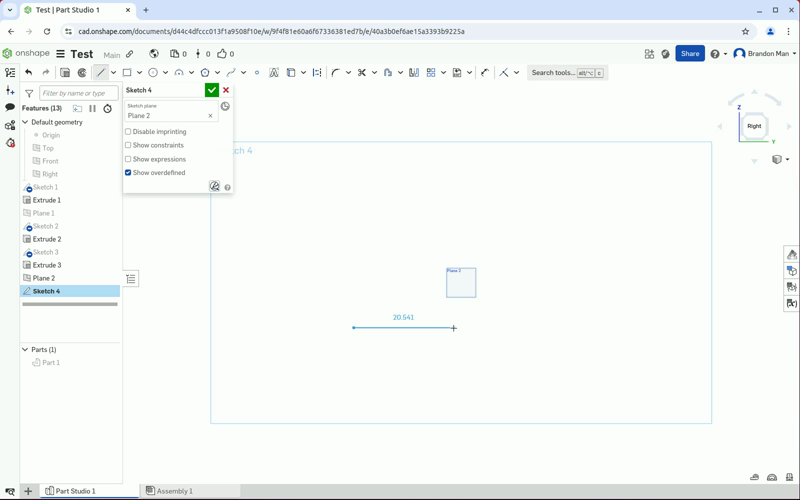
key_up(shift)
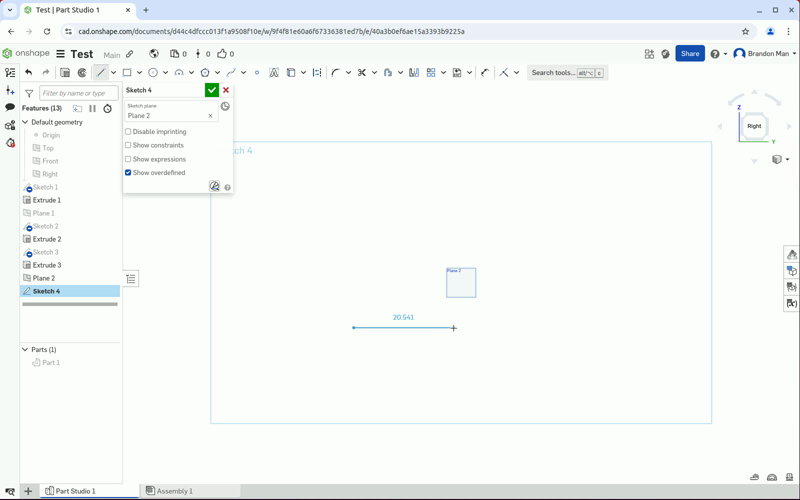
key_down(shift)
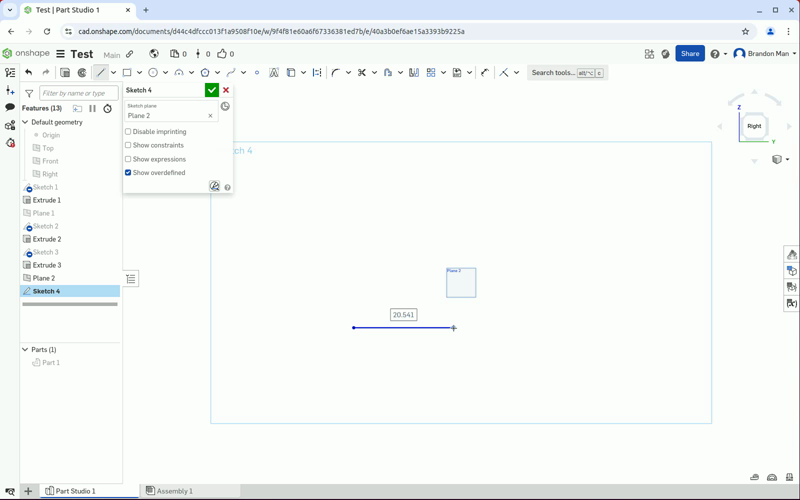
mouse_move(483, 327)
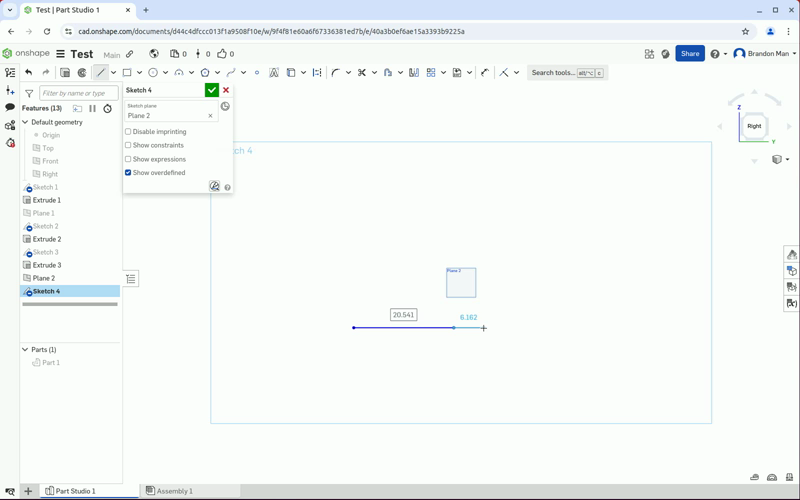
mouse_move(453, 271)
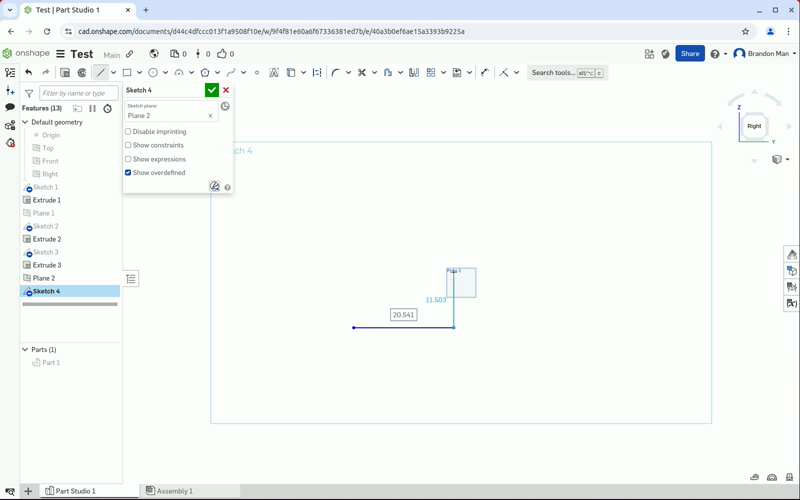
click(453, 271)
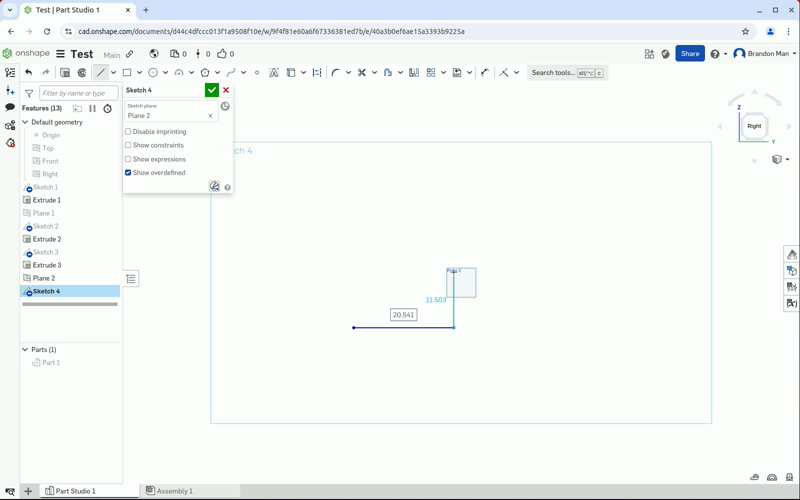
key_up(shift)
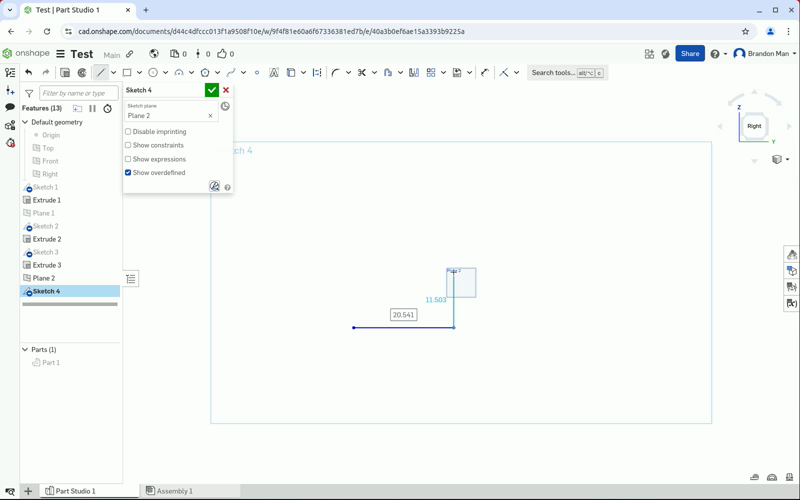
key_down(shift)
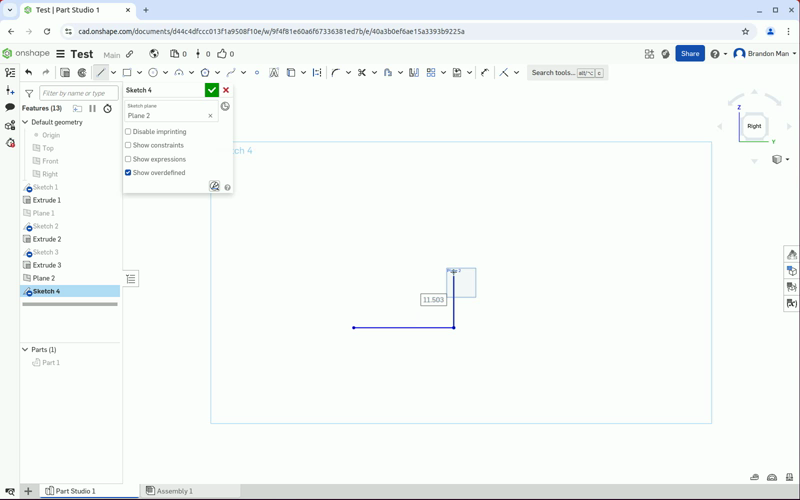
mouse_move(353, 271)
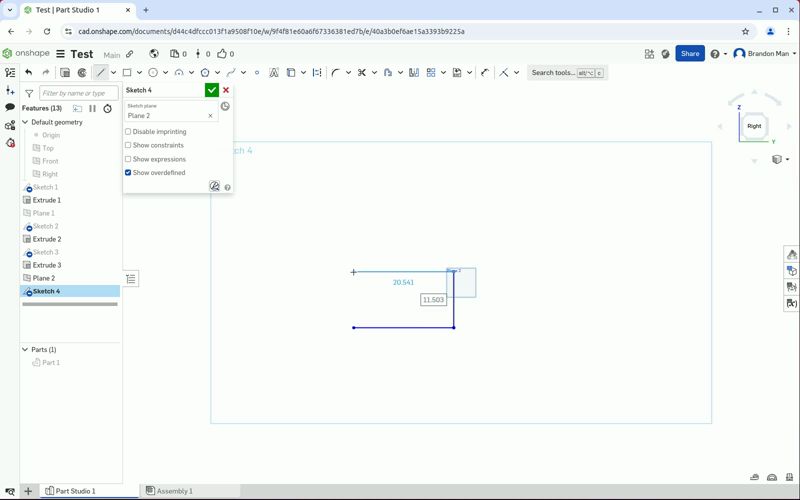
click(353, 271)
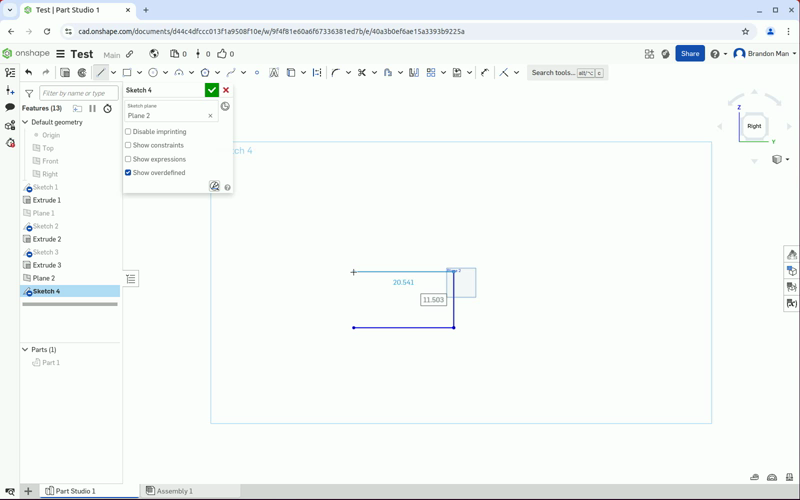
key_up(shift)
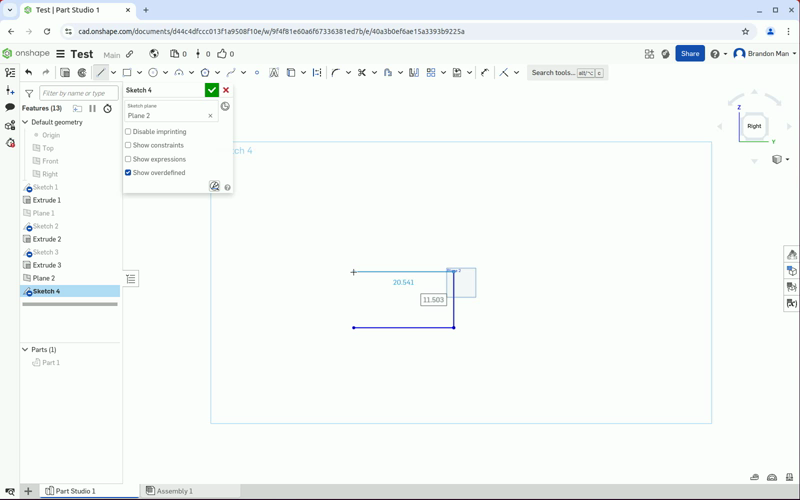
mouse_move(383, 271)
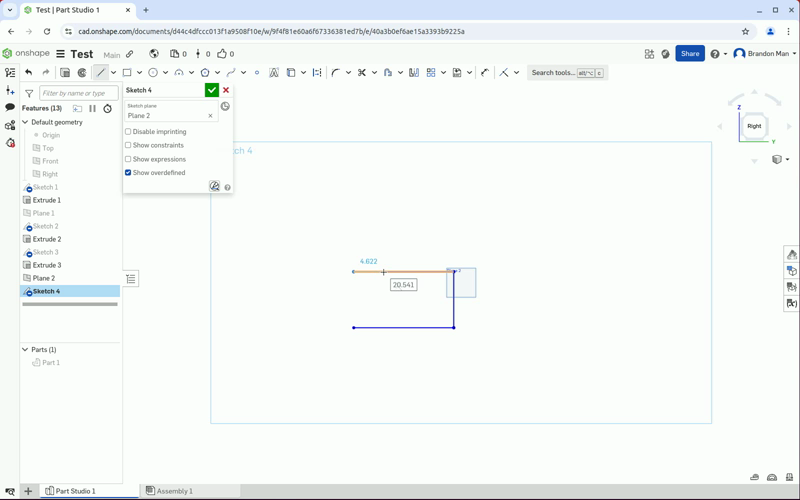
key_down(shift)
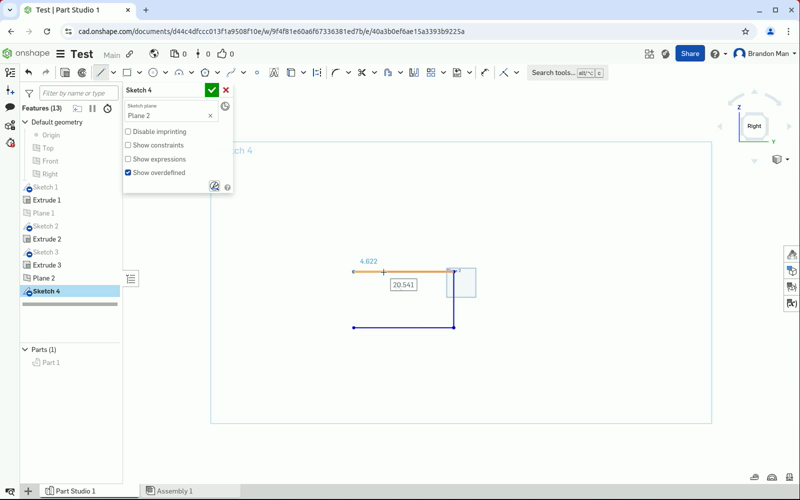
mouse_move(353, 327)
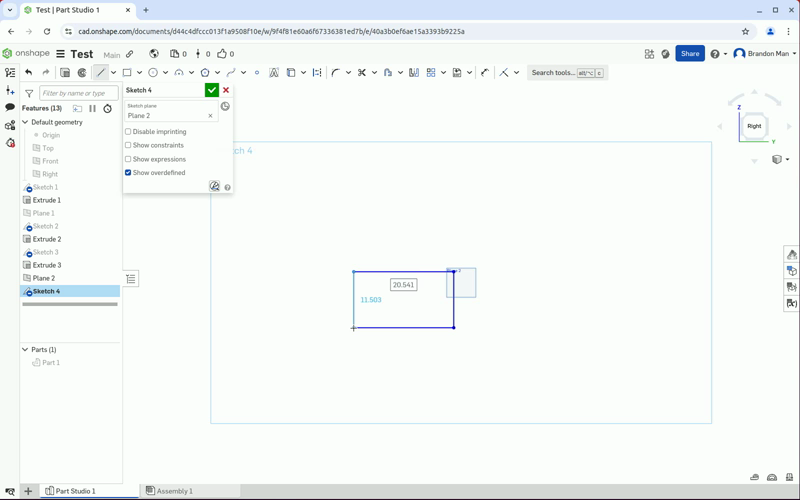
key_up(shift)
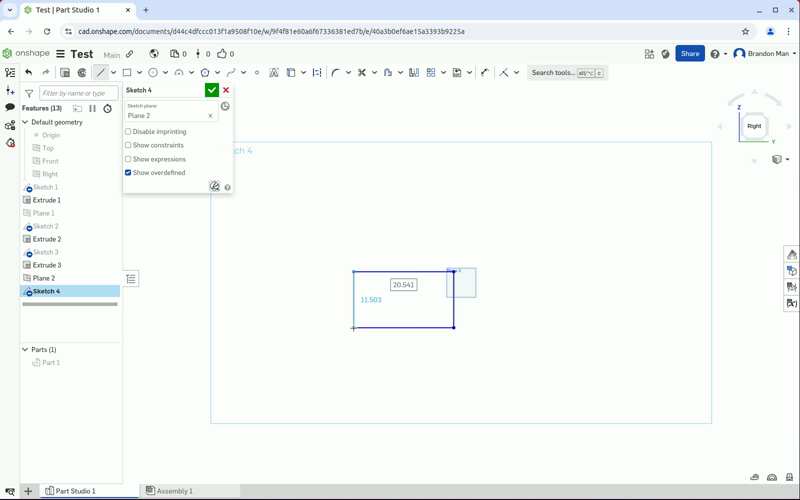
click(353, 327)
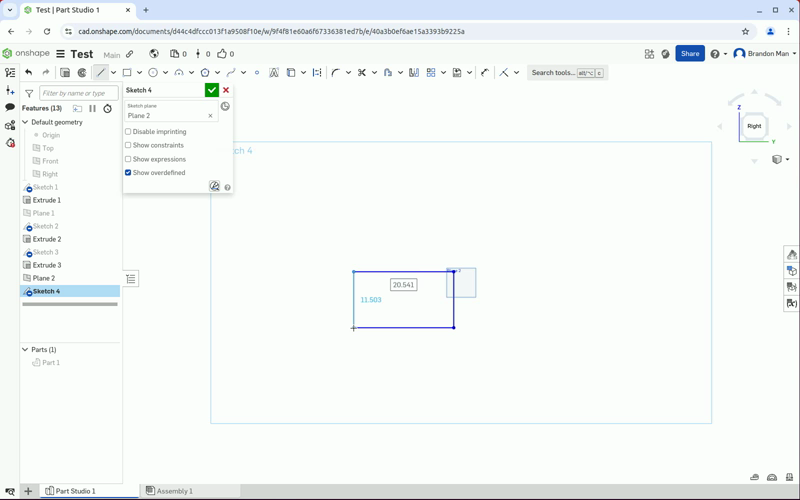
key(esc)
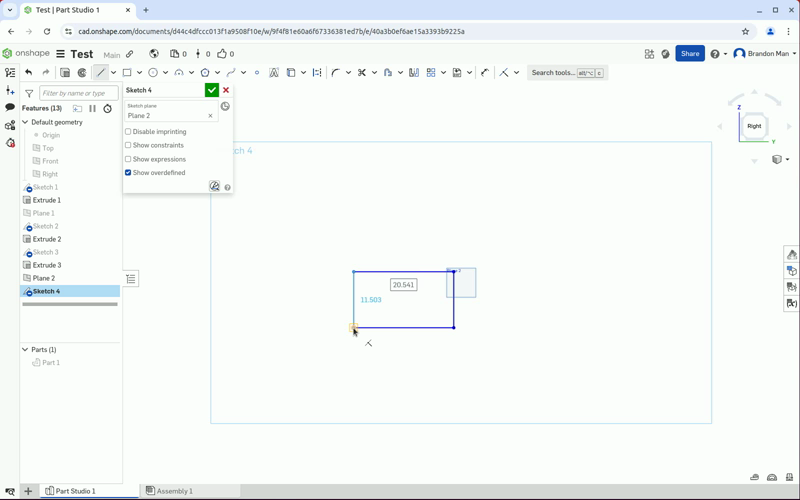
mouse_move(438, 307)
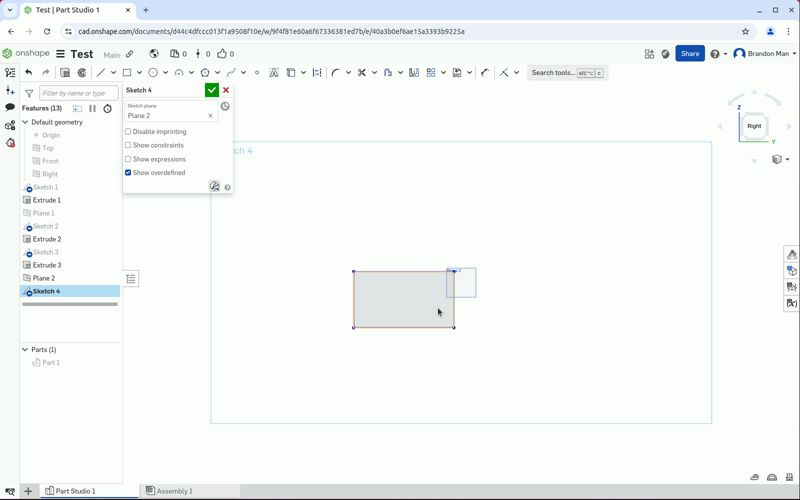
click(438, 307)
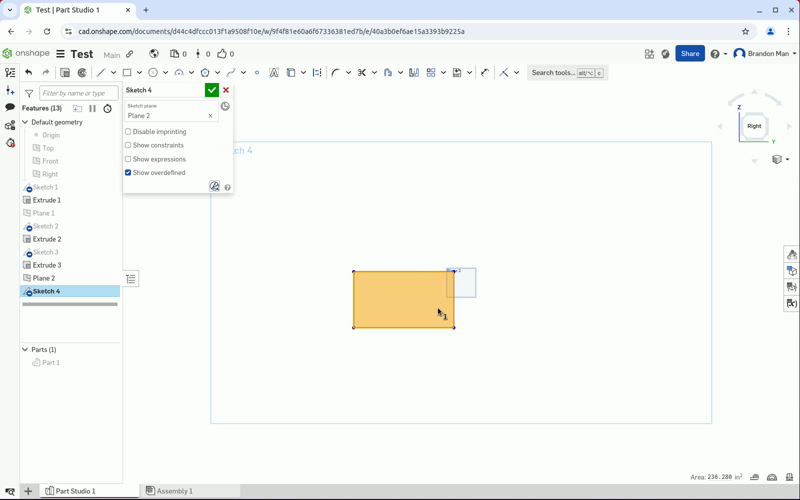
mouse_move(73, 352)
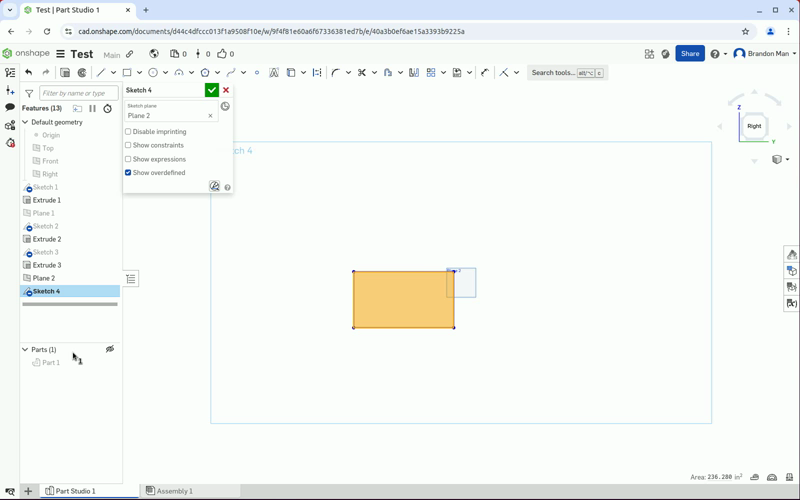
key(shift+y)
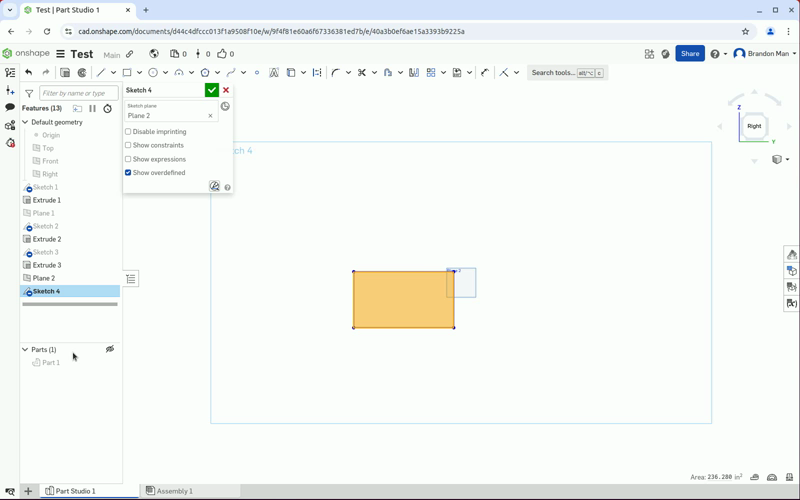
key(shift+e)
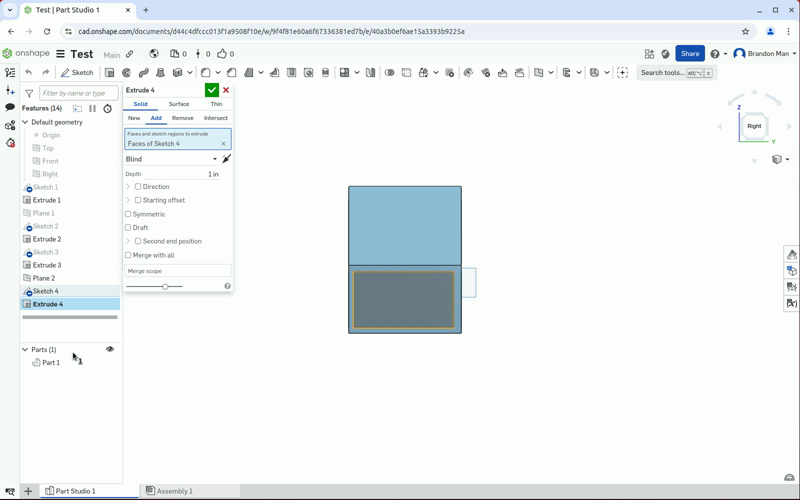
mouse_move(143, 106)
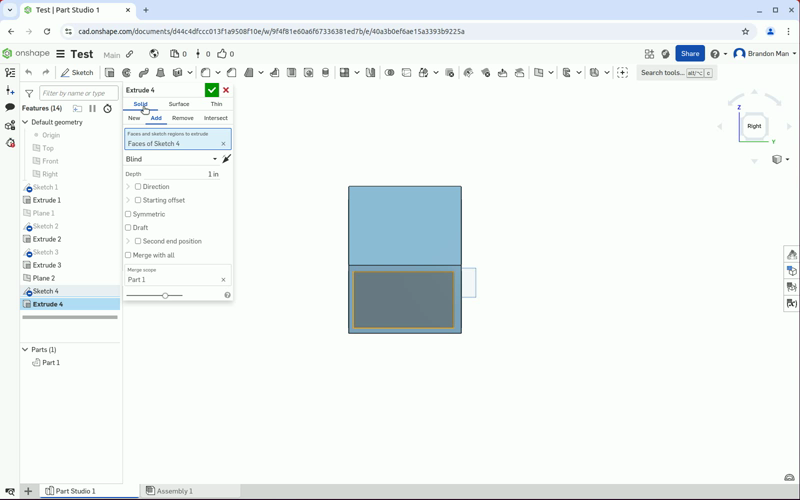
click(143, 106)
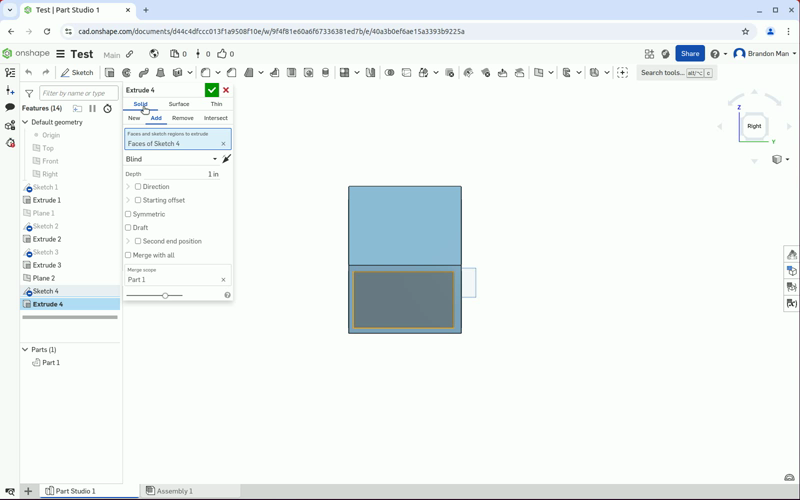
mouse_move(186, 120)
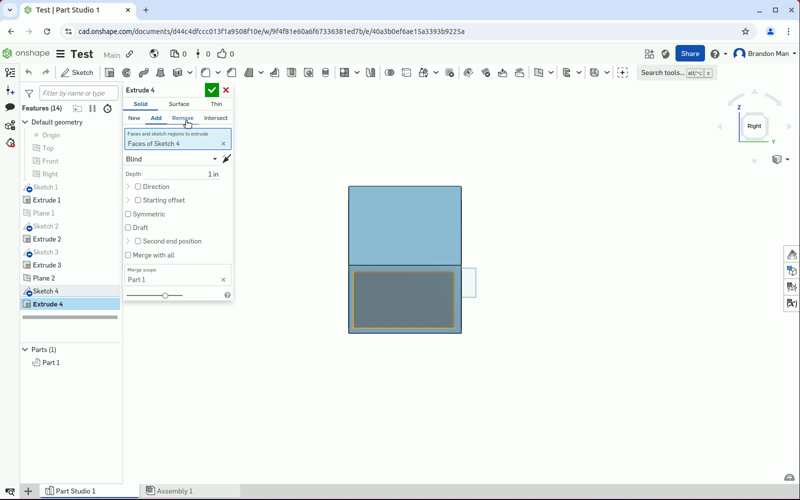
click(186, 120)
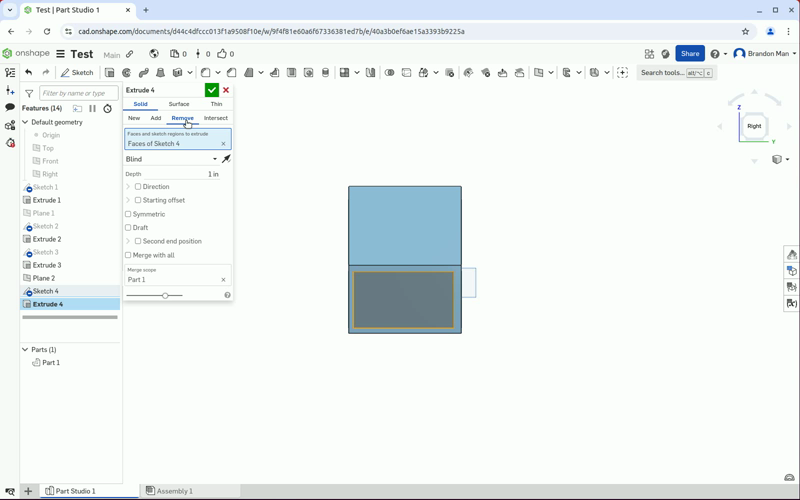
key(tab, 4)
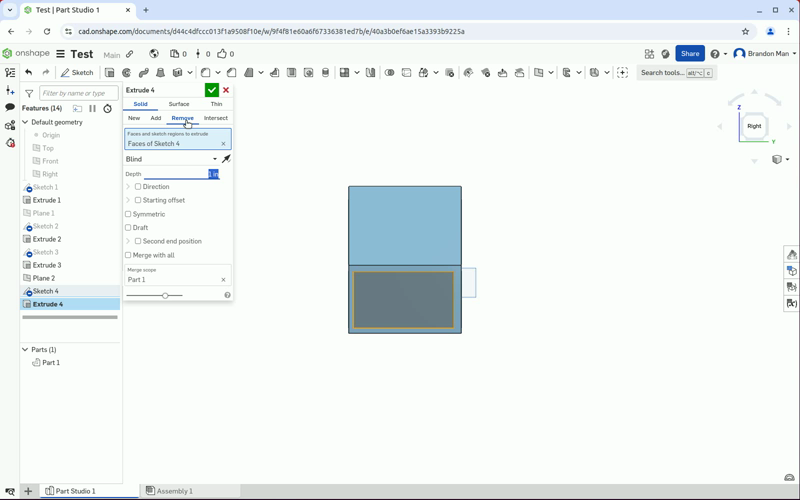
text(12.517)
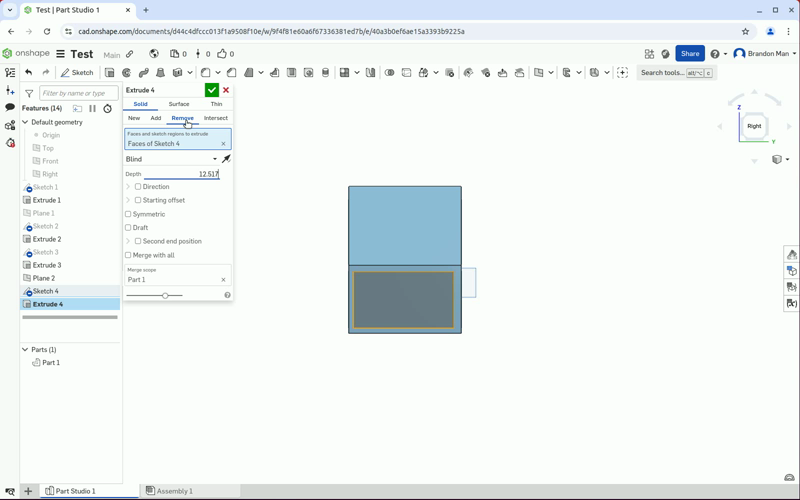
key(tab, 6)
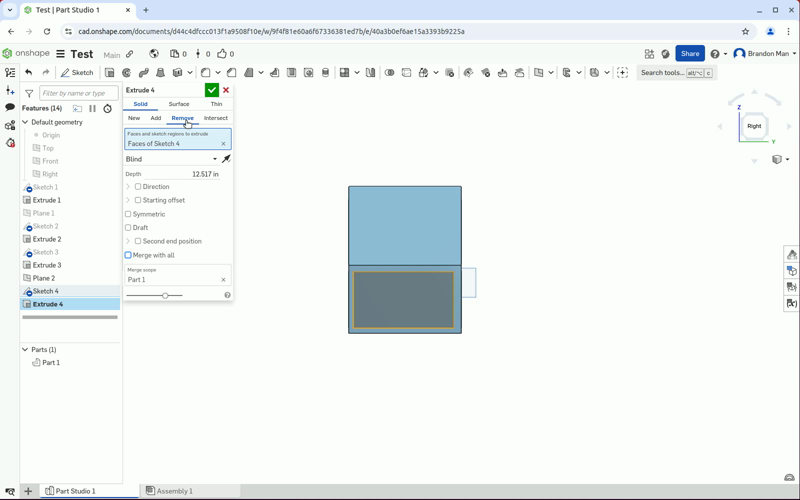
key(space)
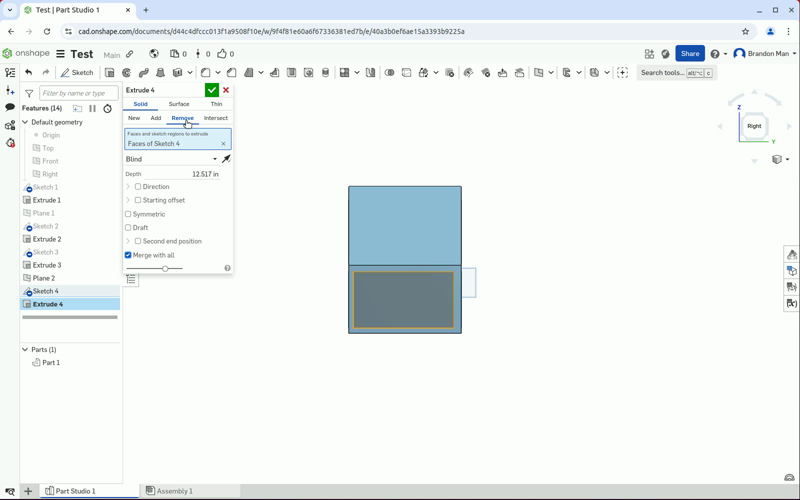
key(enter)
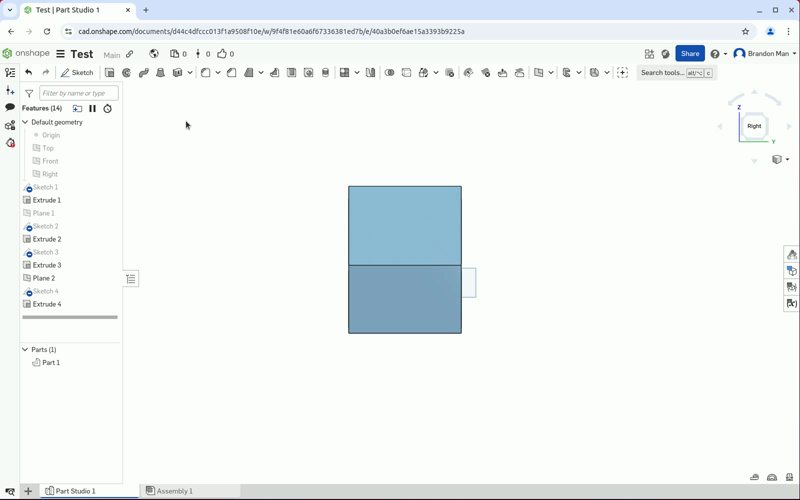
key(shift+h)
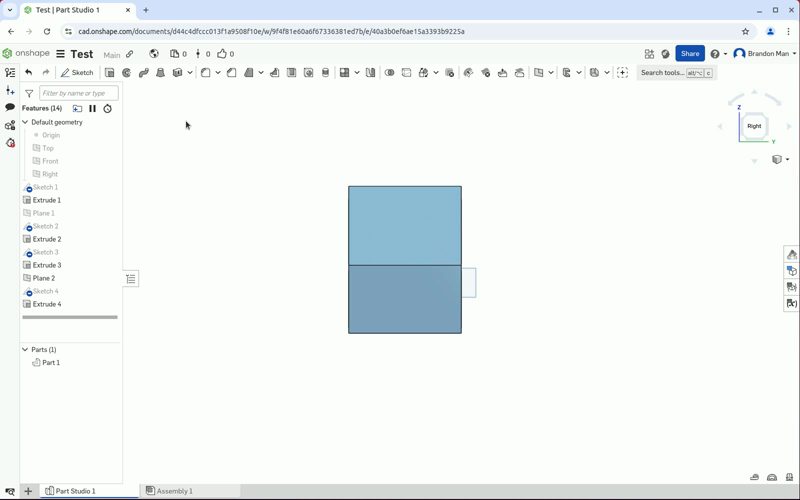
key(shift+h)
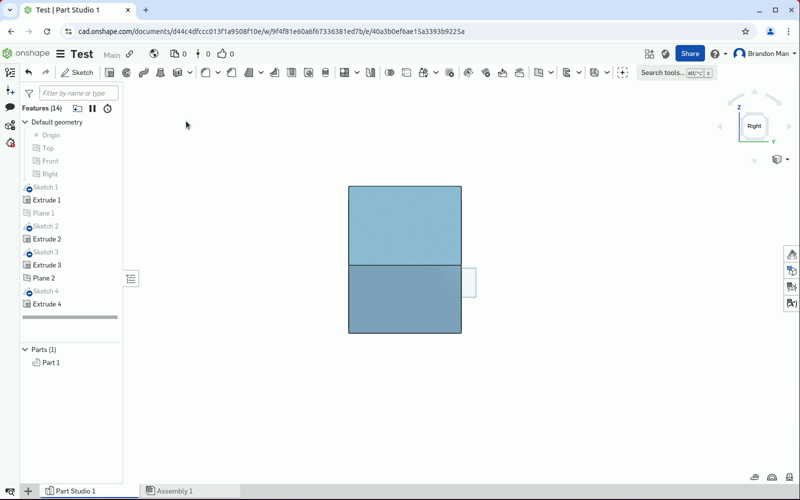
mouse_move(73, 189)
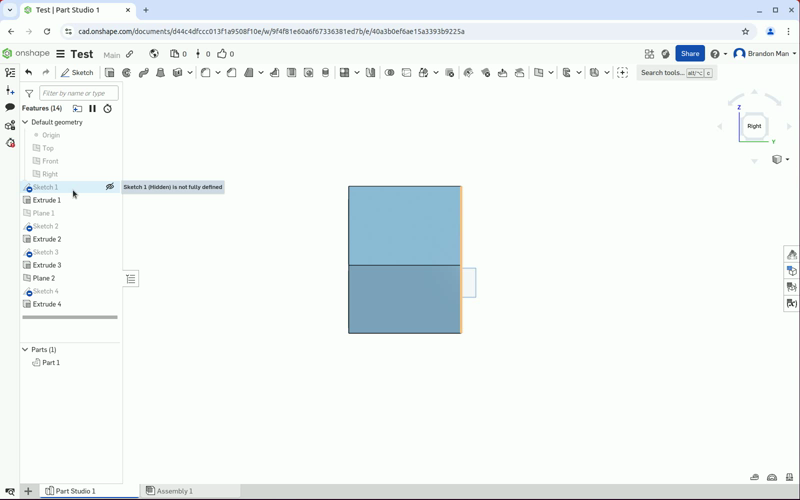
click(73, 189)
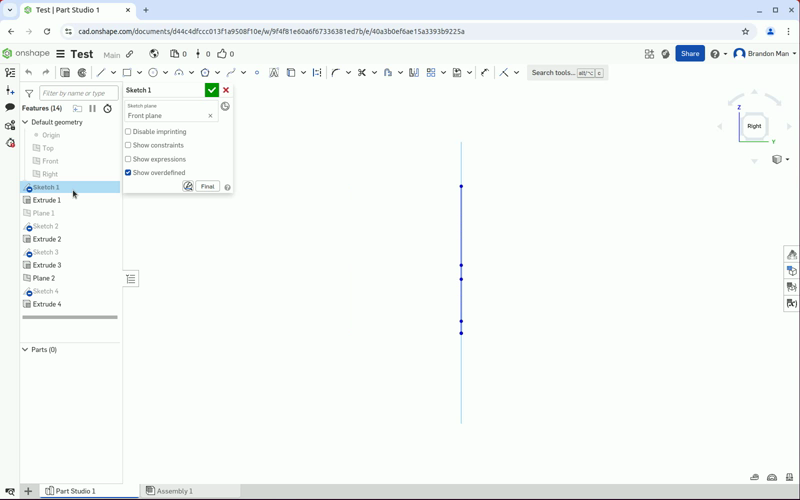
mouse_move(229, 92)
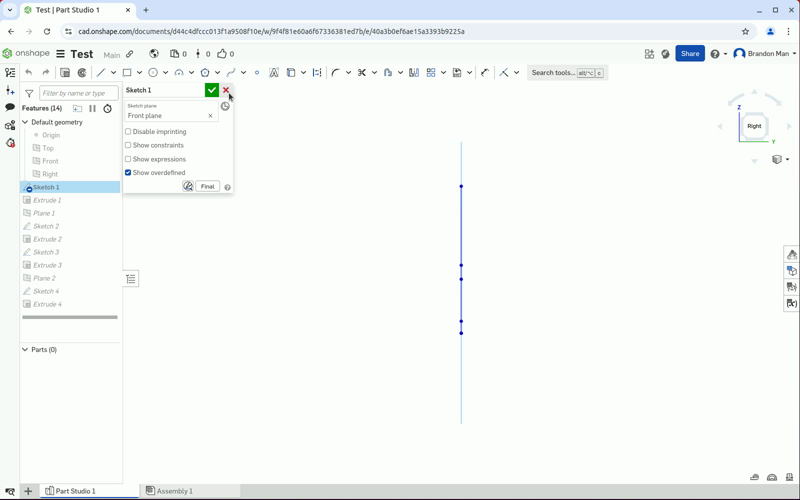
click(229, 92)
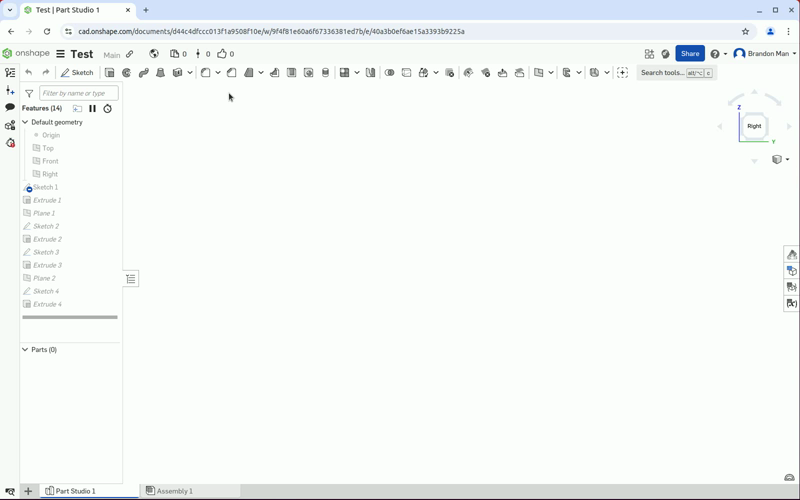
key(shift+s)
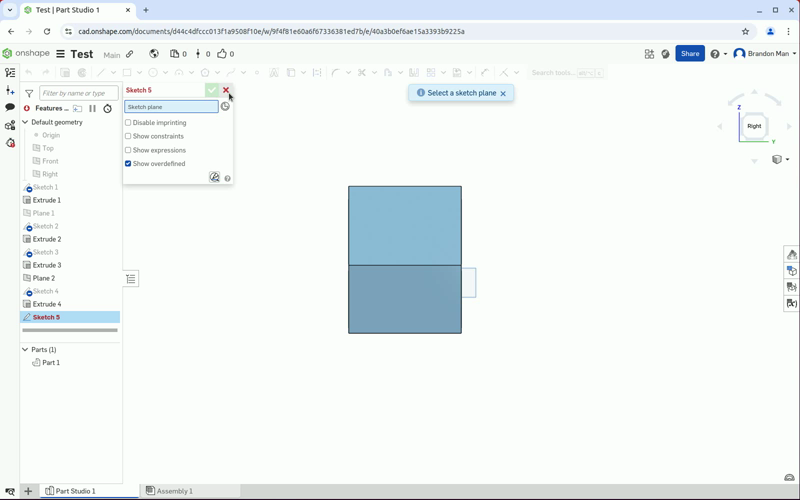
mouse_move(73, 280)
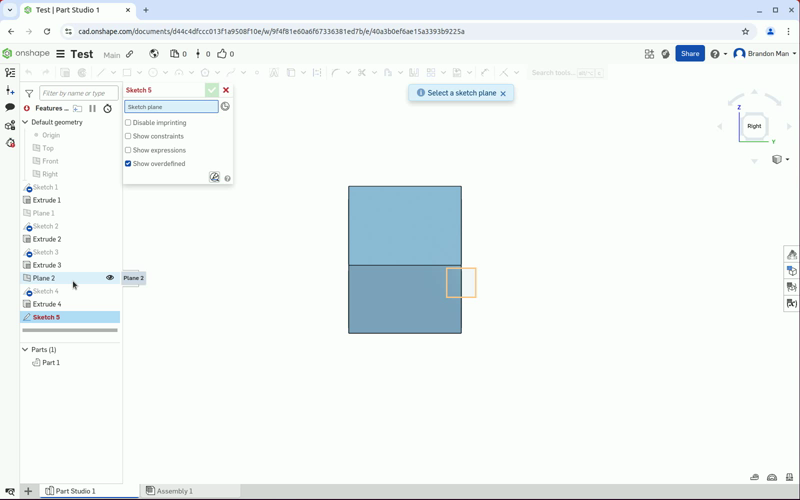
click(73, 280)
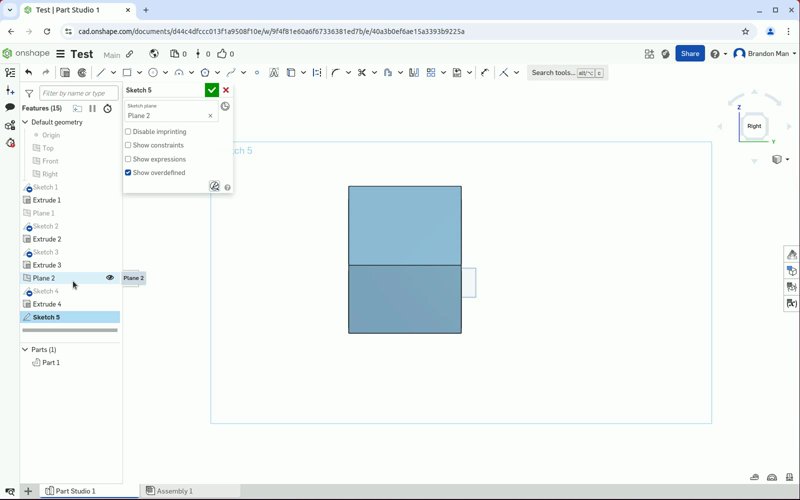
mouse_move(73, 352)
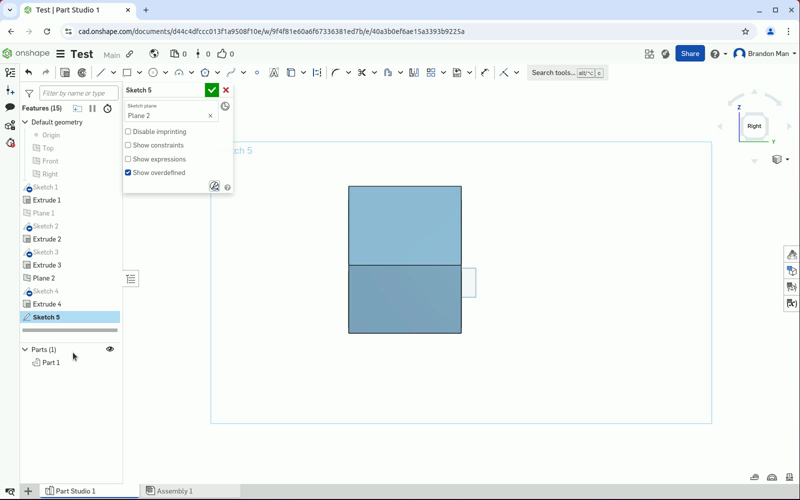
key(y)
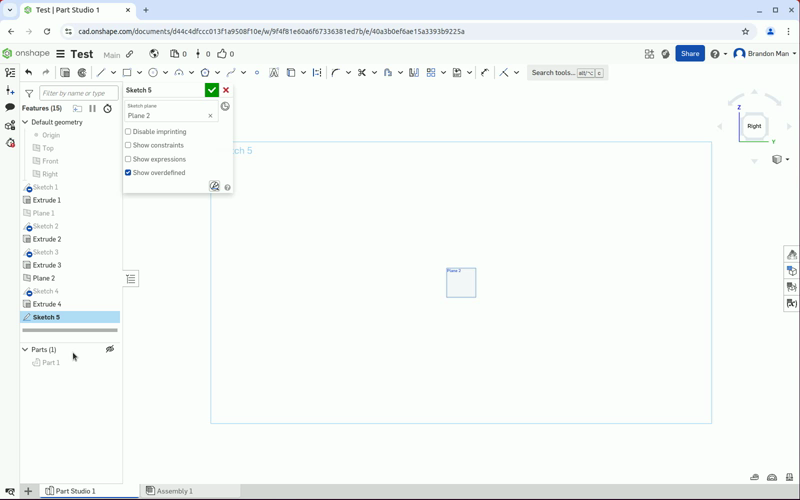
key(l)
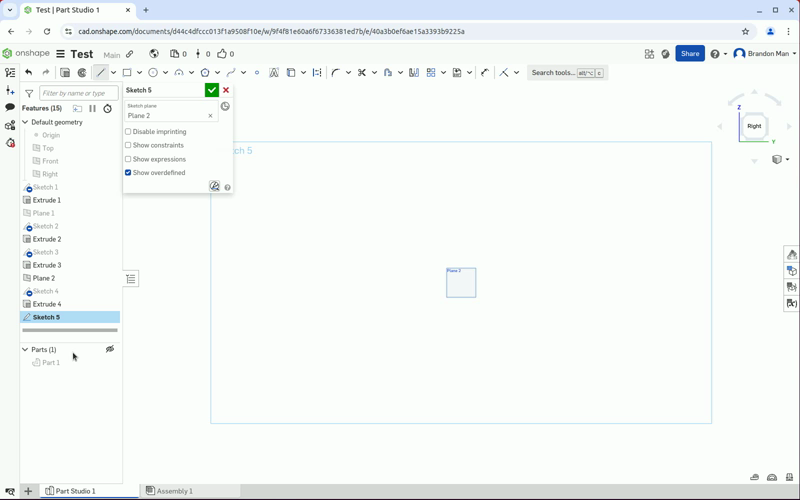
key_down(shift)
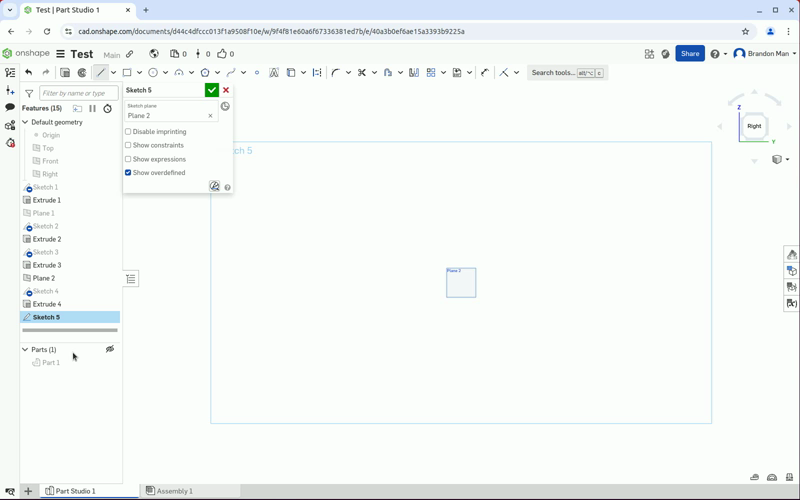
mouse_move(353, 264)
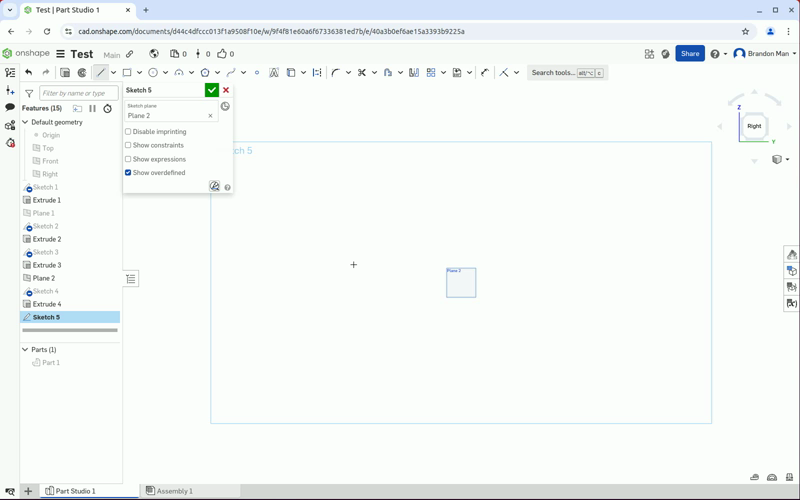
click(353, 264)
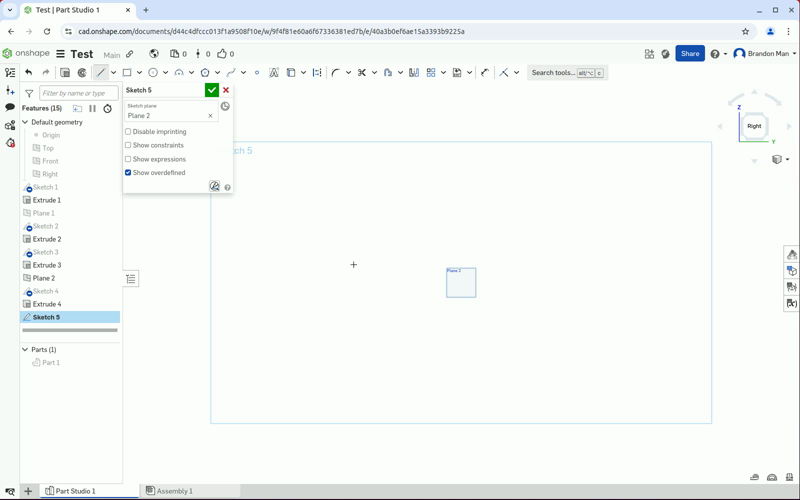
key_up(shift)
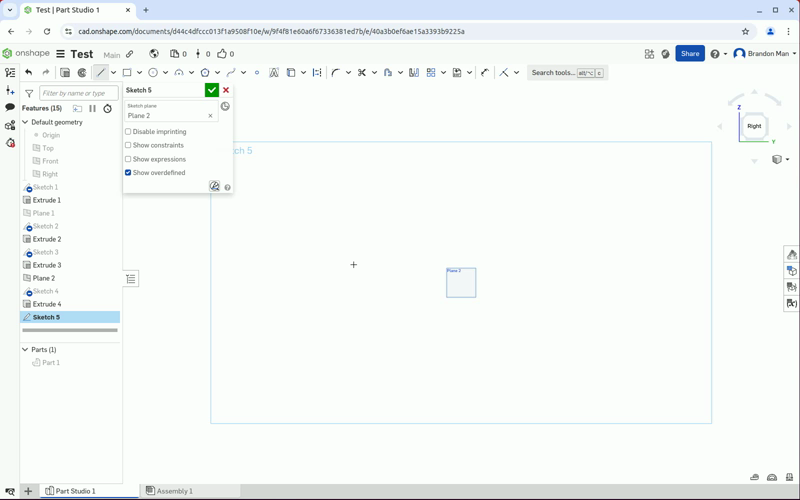
key_down(shift)
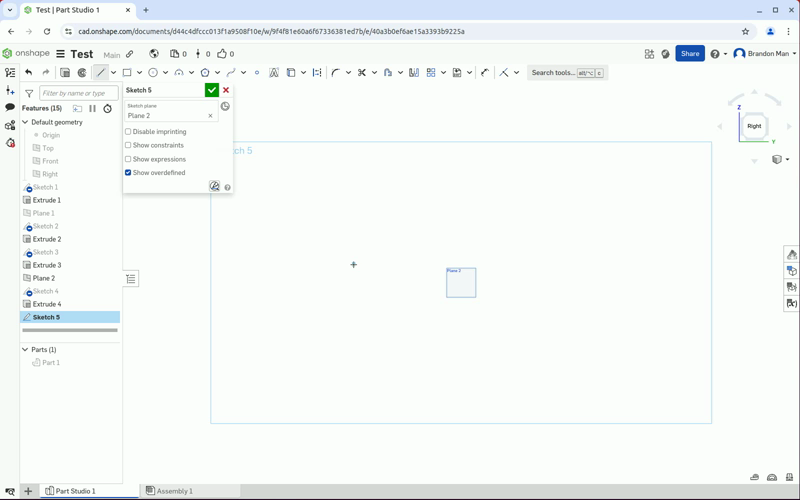
mouse_move(454, 264)
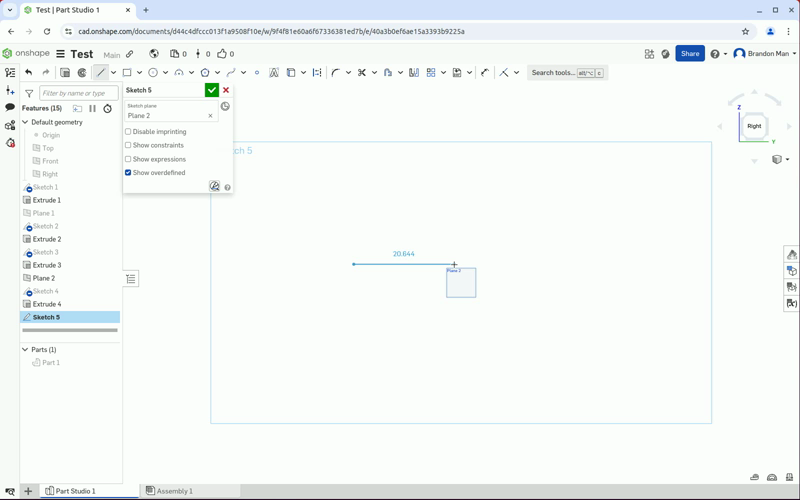
click(454, 264)
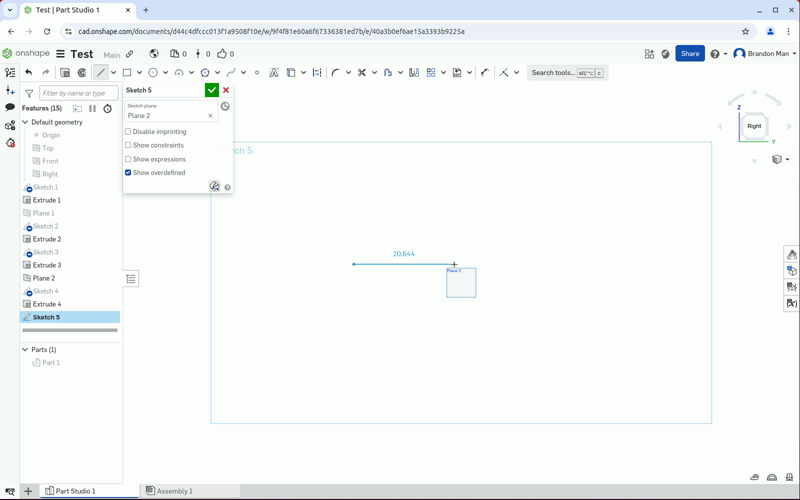
key_up(shift)
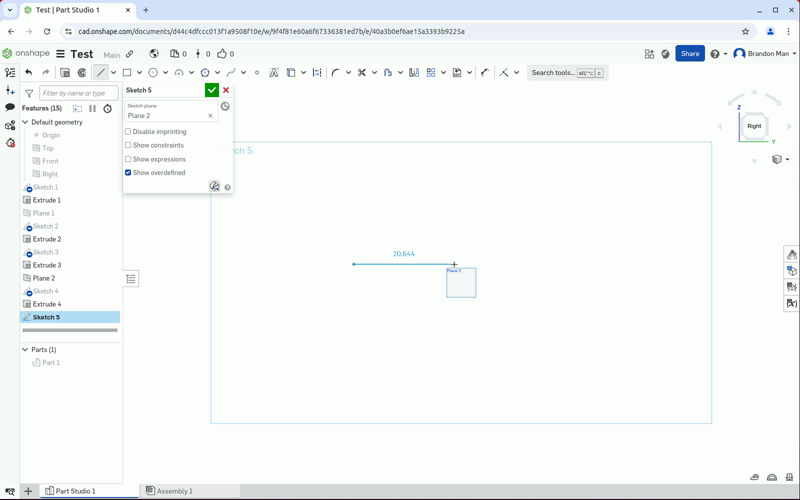
key_down(shift)
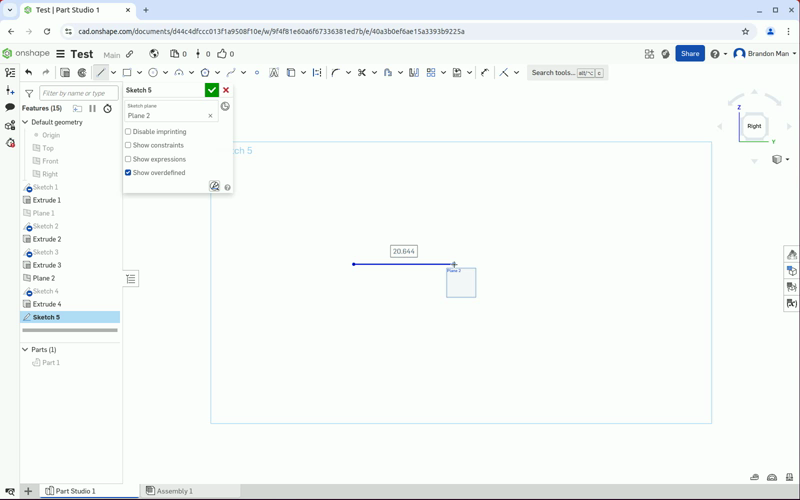
mouse_move(454, 157)
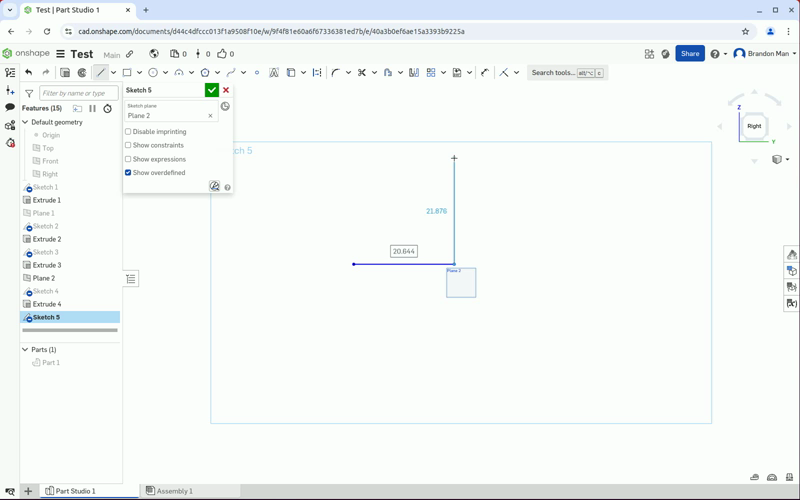
click(454, 157)
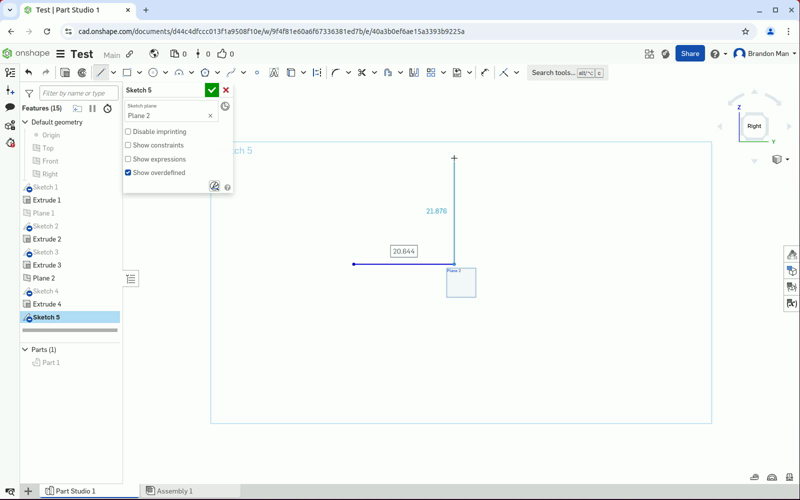
key_up(shift)
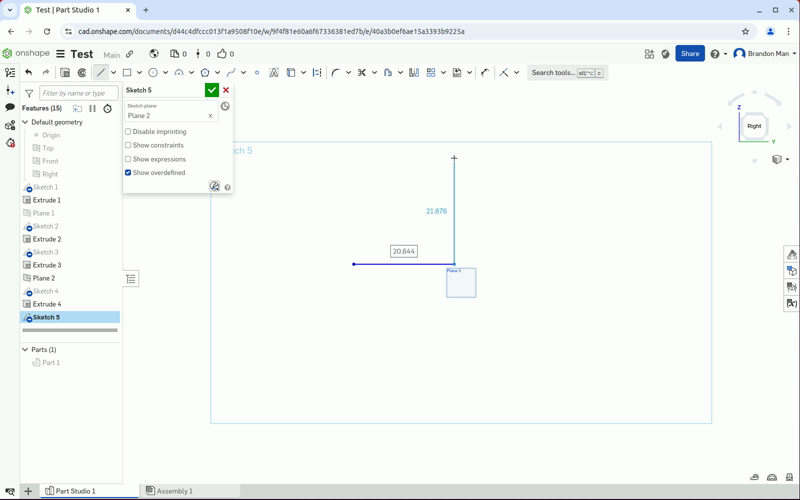
key_down(shift)
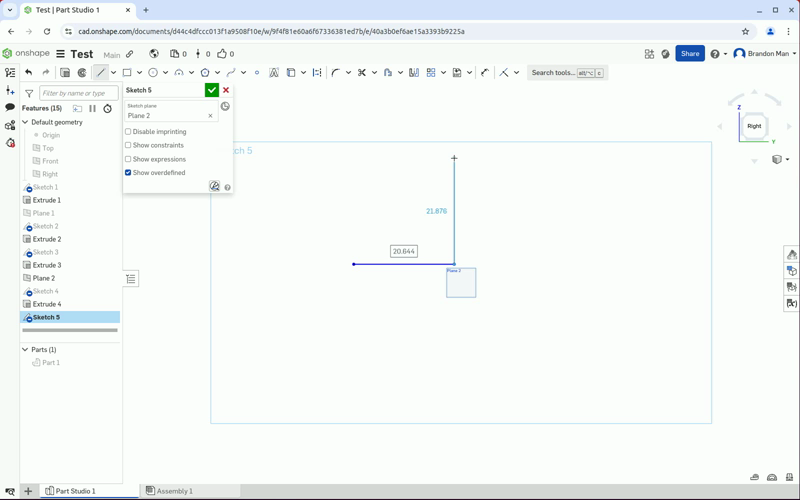
mouse_move(353, 157)
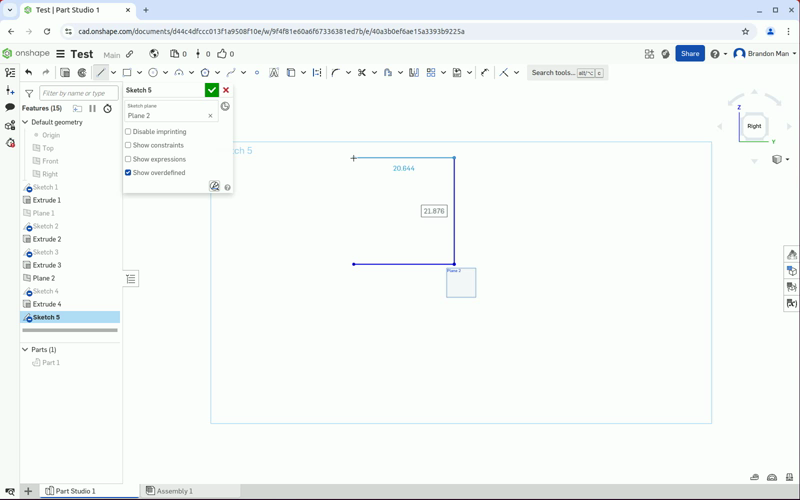
click(353, 157)
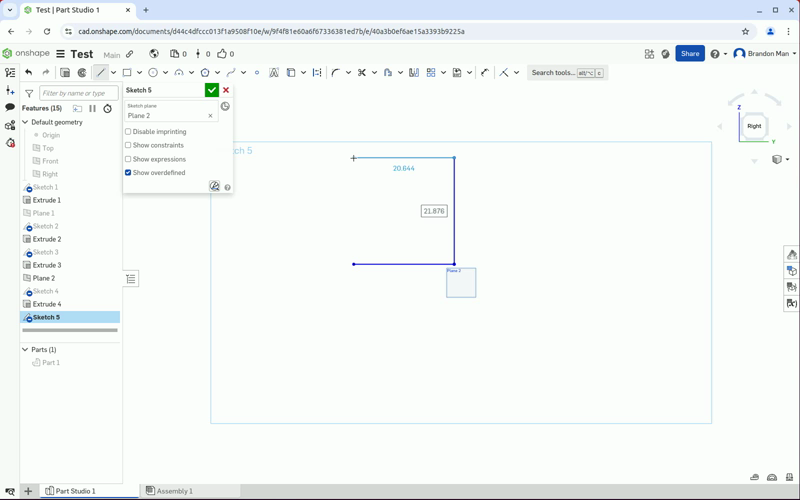
key_up(shift)
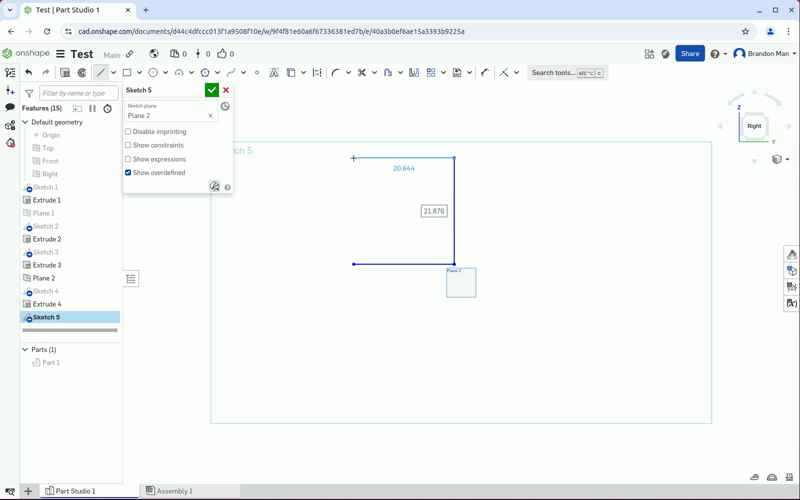
key_down(shift)
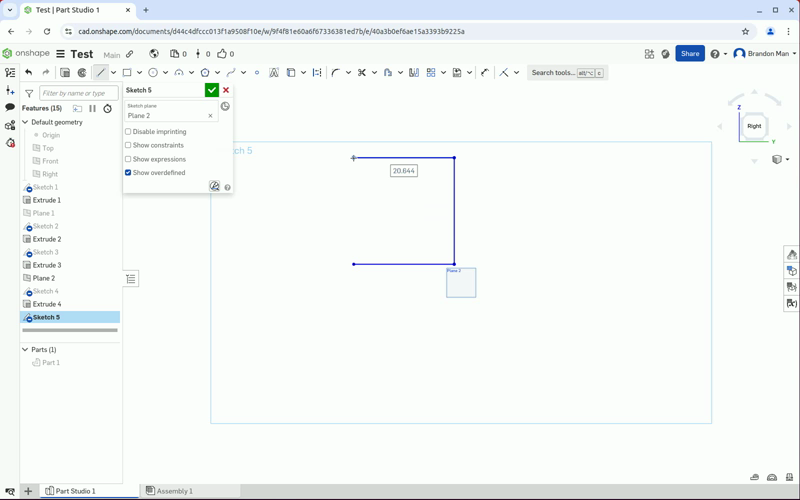
mouse_move(353, 264)
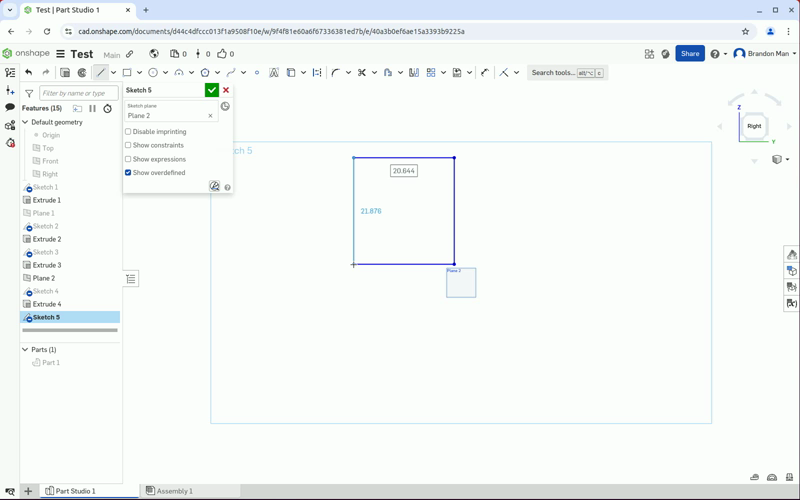
key_up(shift)
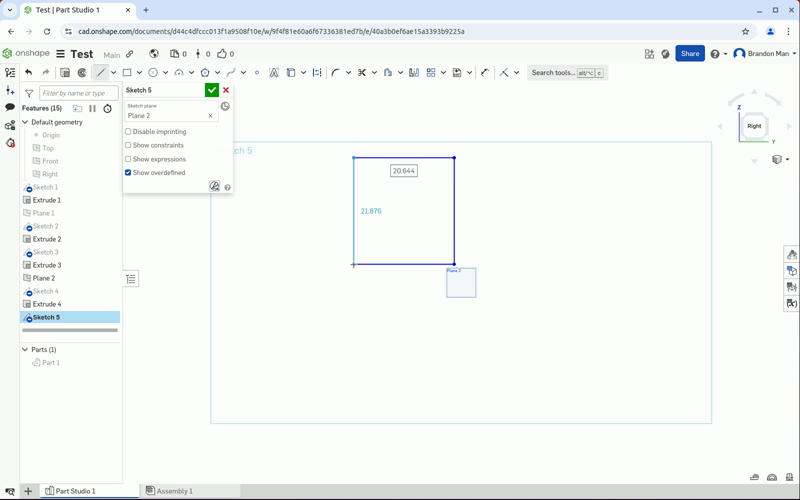
click(353, 264)
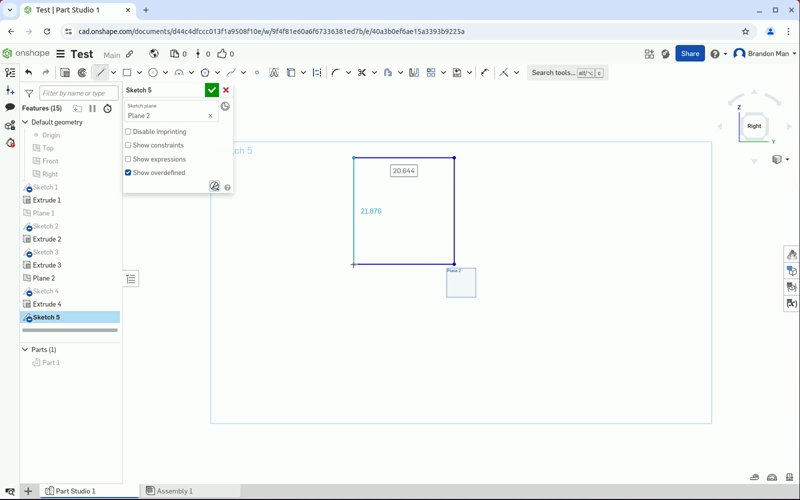
key(esc)
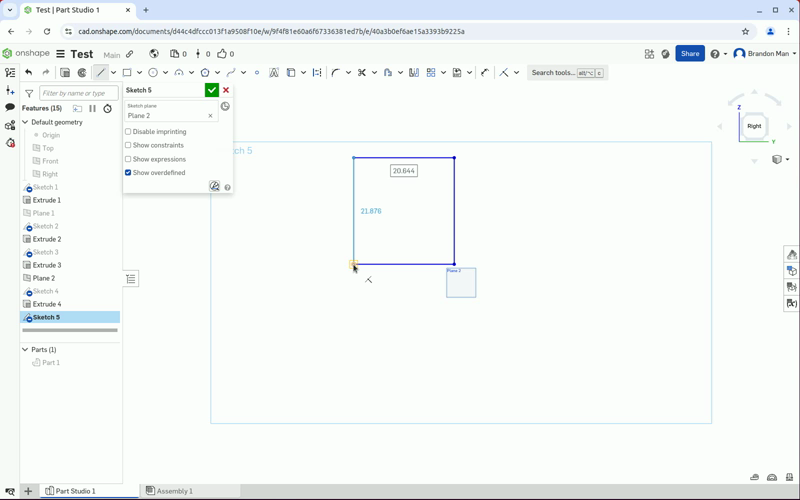
mouse_move(424, 218)
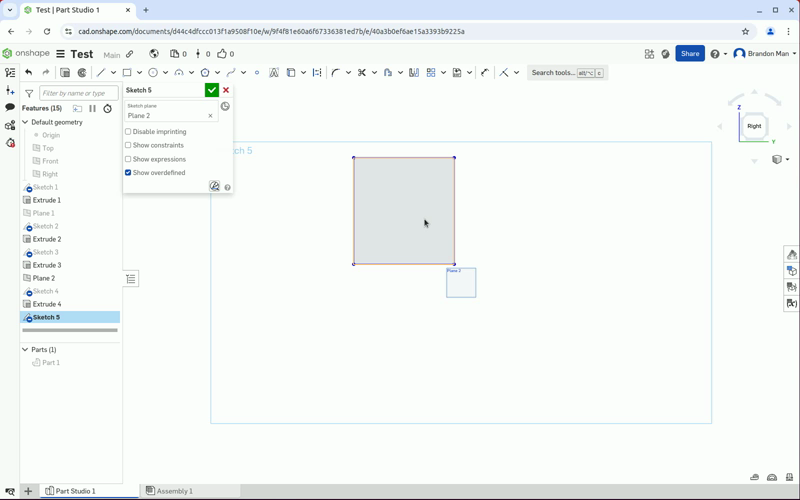
click(424, 218)
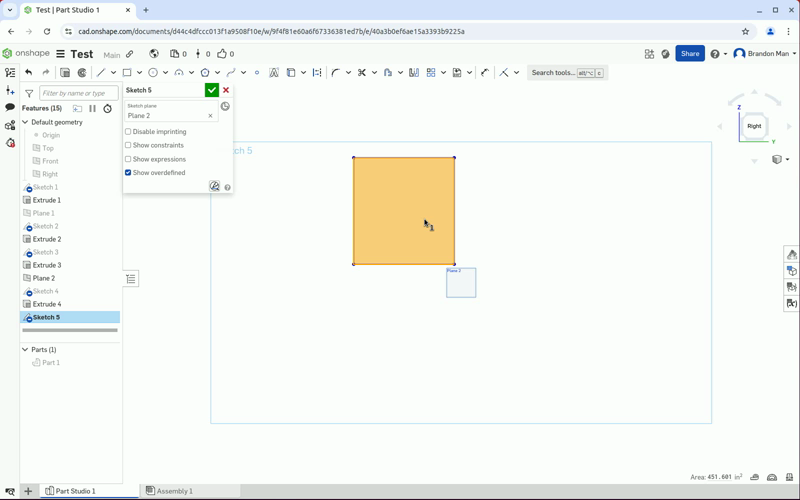
mouse_move(73, 352)
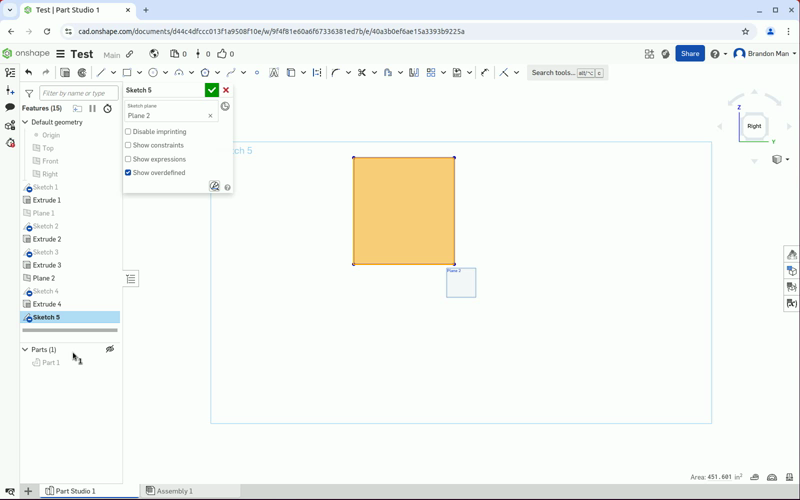
key(shift+y)
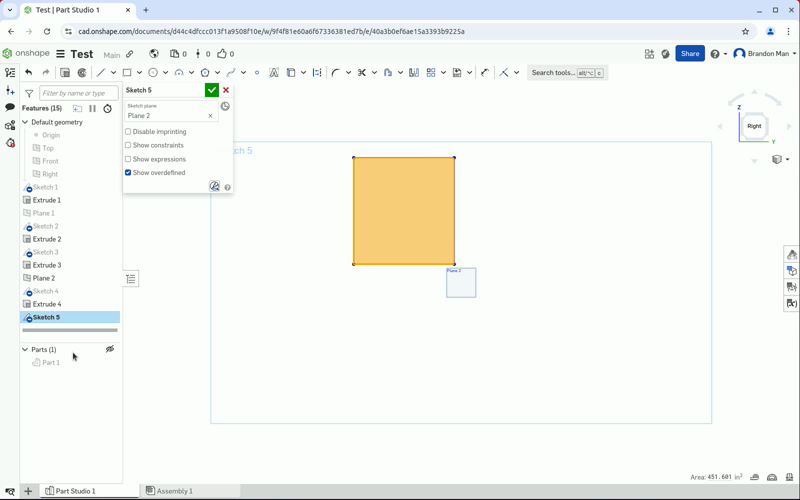
key(shift+e)
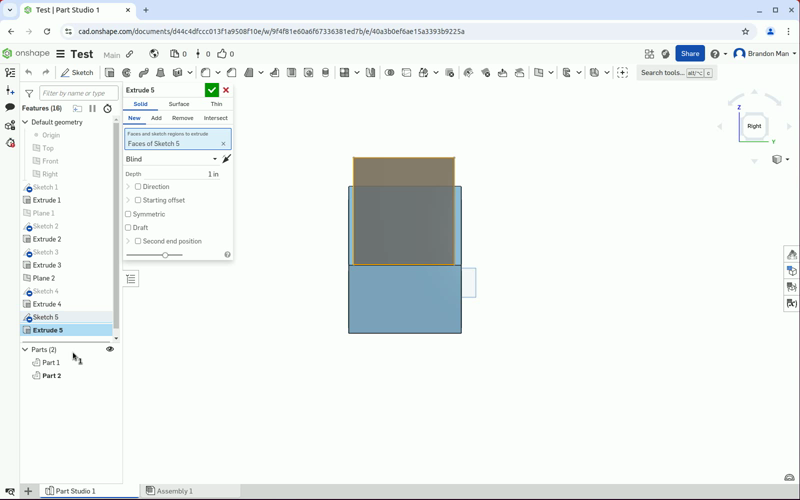
mouse_move(143, 106)
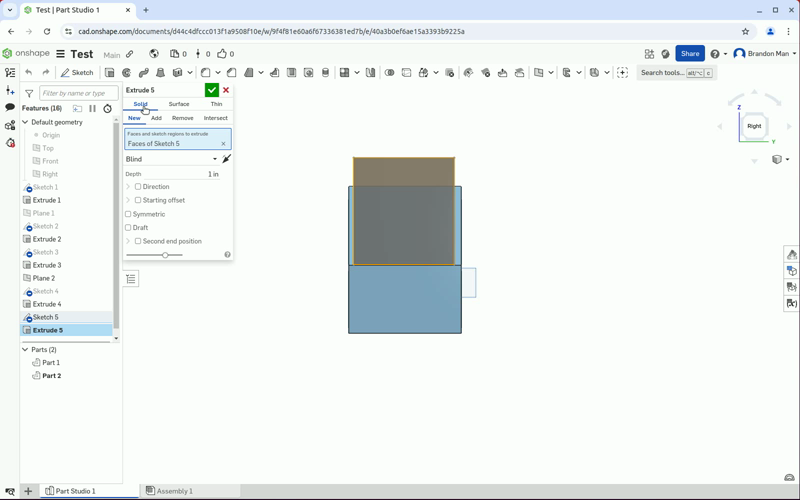
click(143, 106)
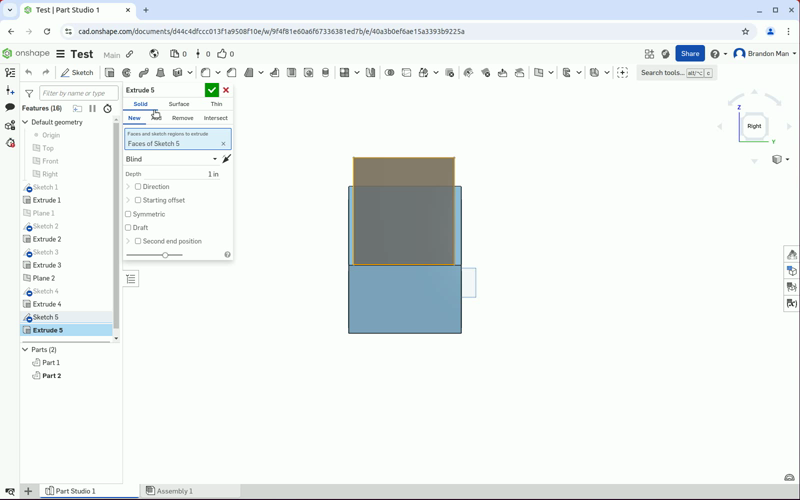
mouse_move(186, 120)
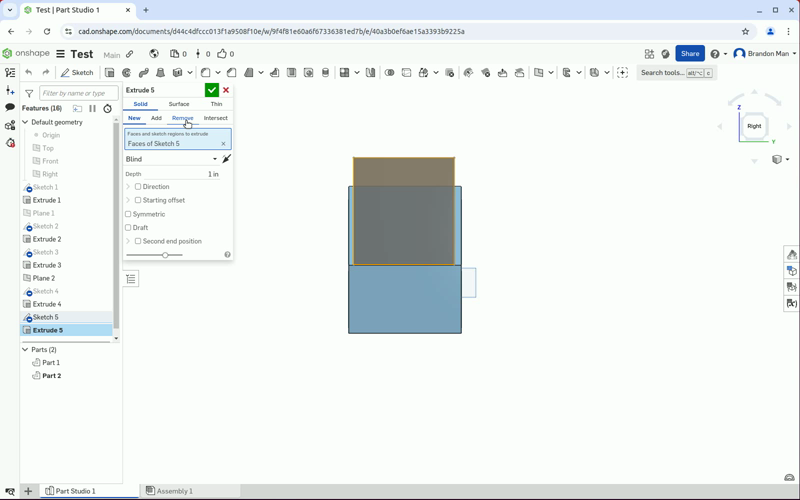
click(186, 120)
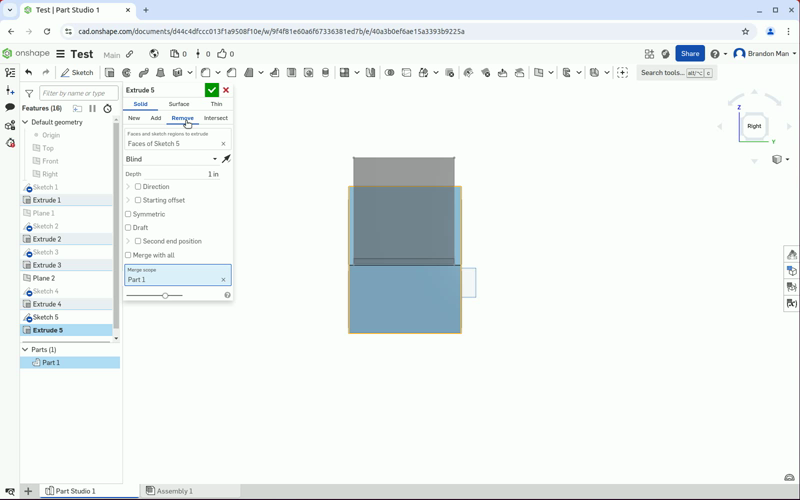
key(tab, 4)
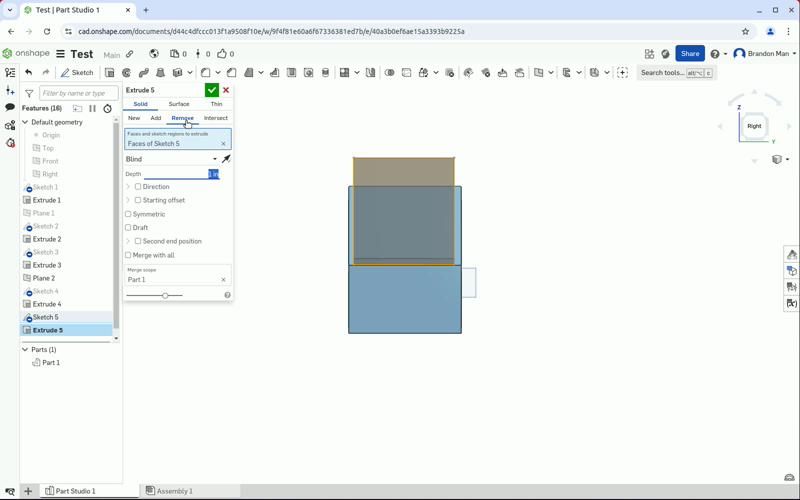
text(12.517)
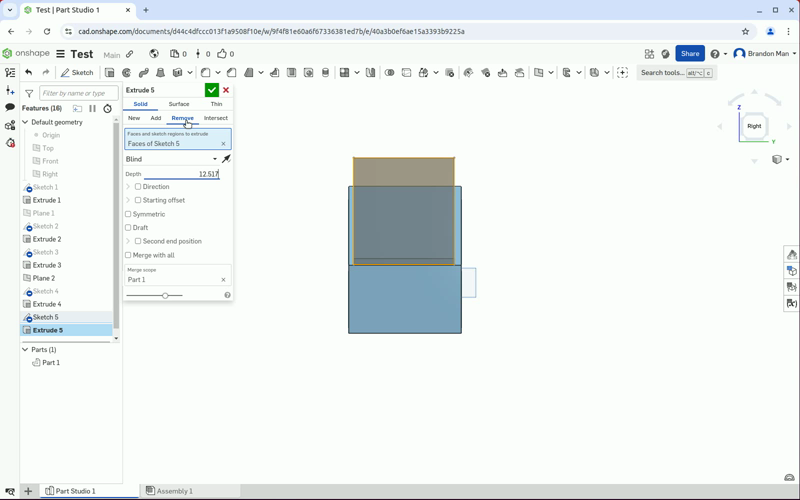
key(tab, 6)
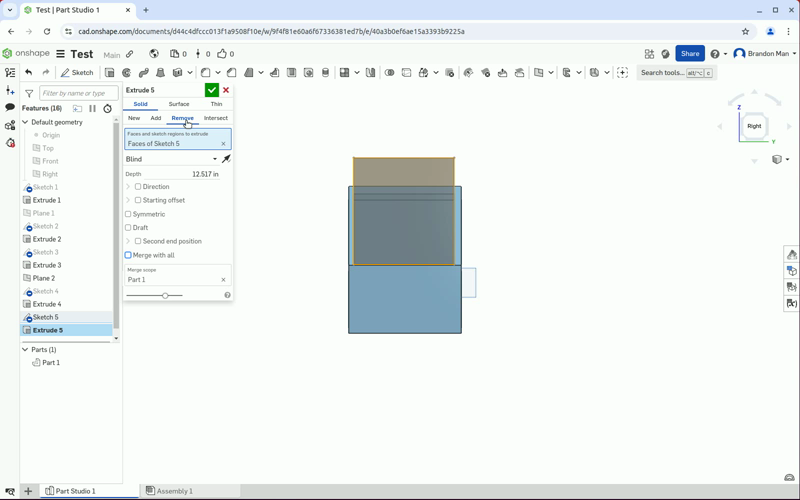
key(space)
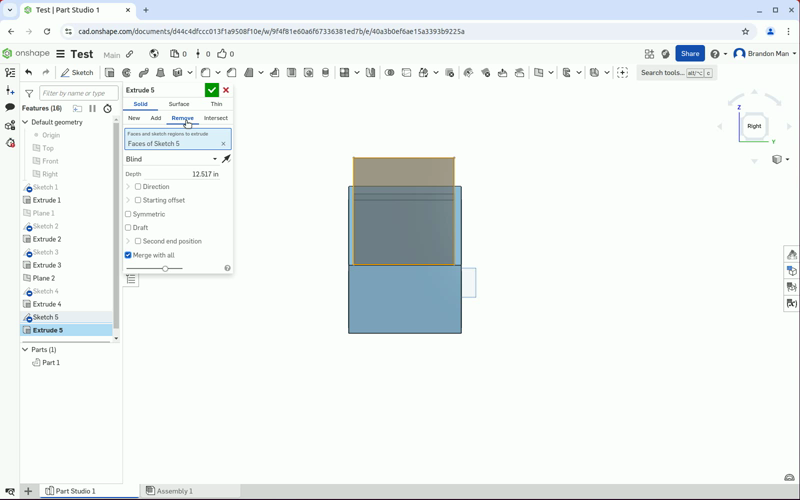
key(enter)
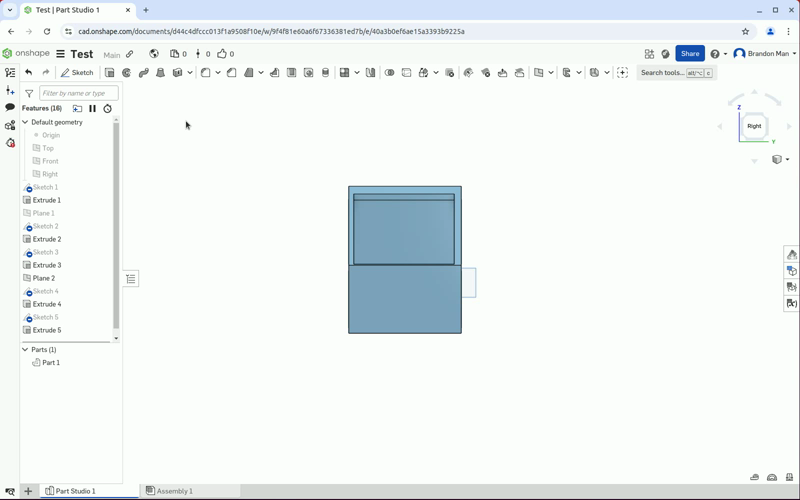
key(shift+h)
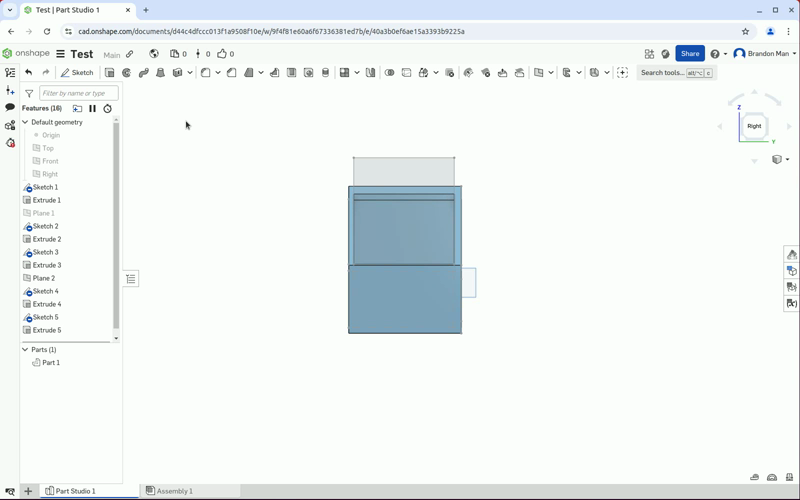
key(shift+h)
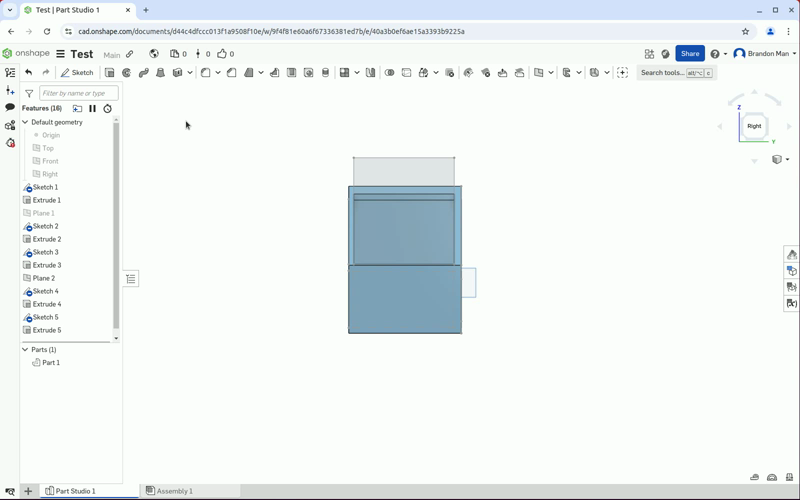
key(shift+7)
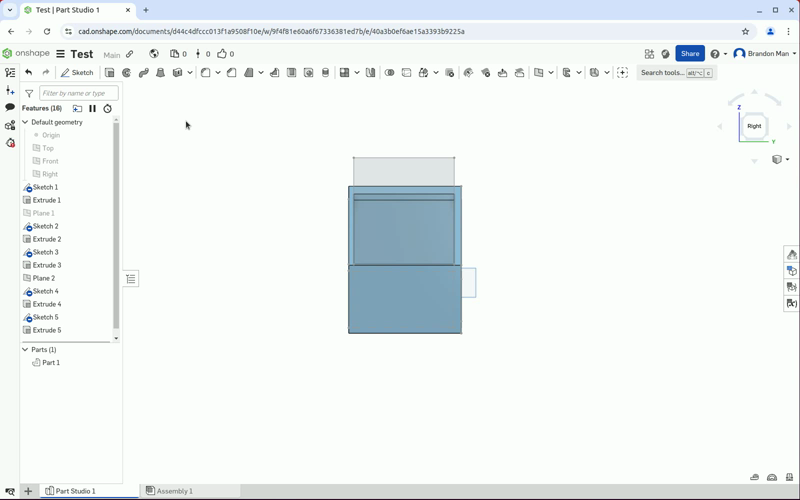
key(right, 2)
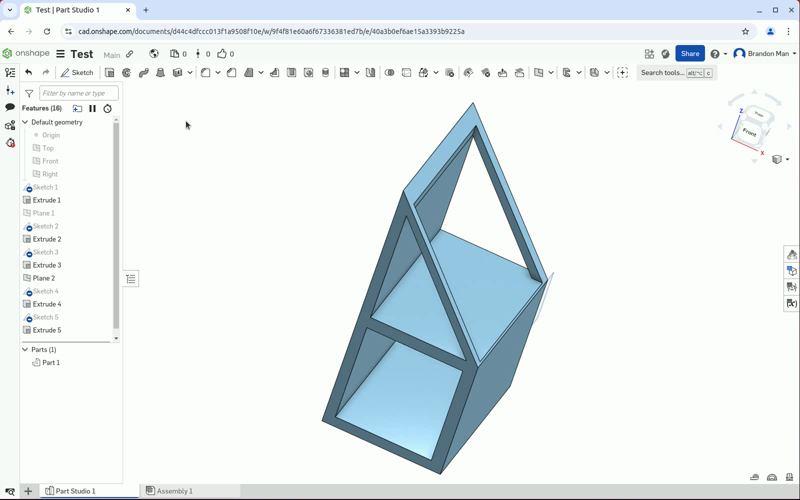
key(down, 2)
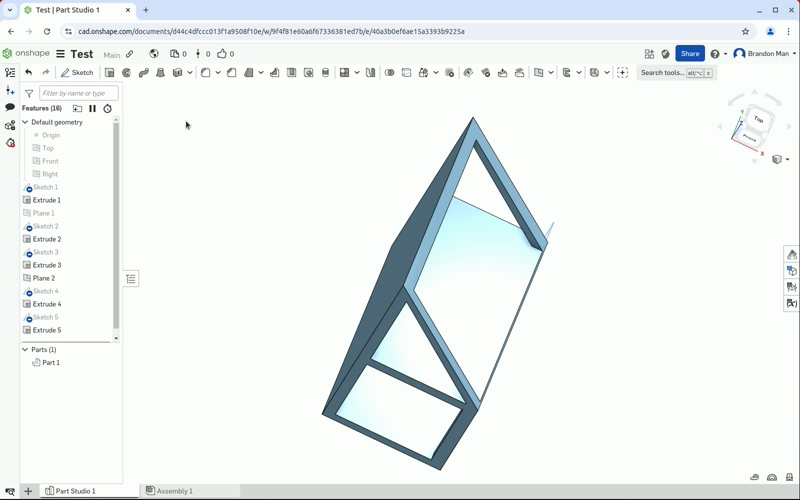
key(up, 2)
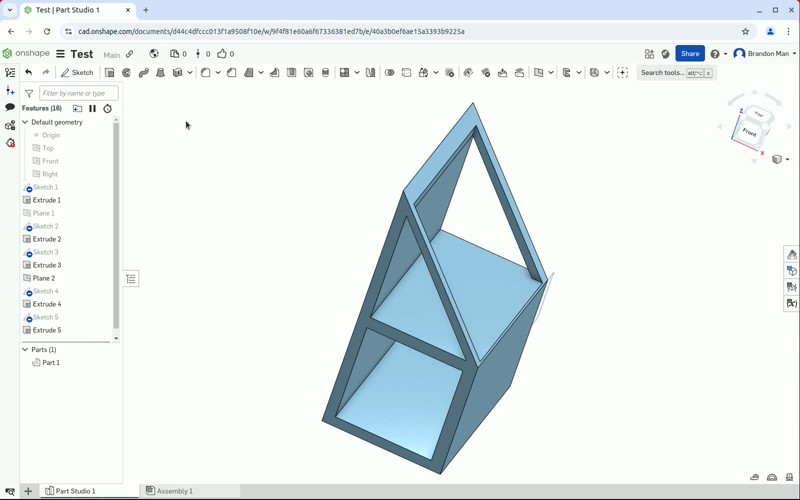
key(left, 2)
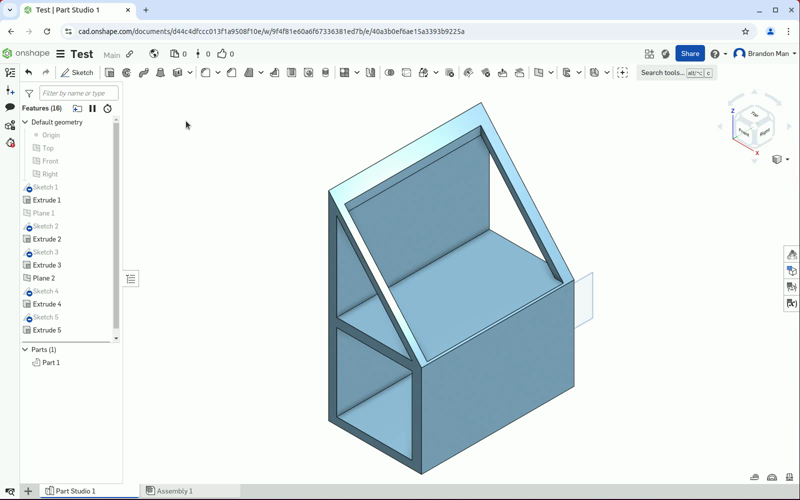
mouse_move(69, 189)
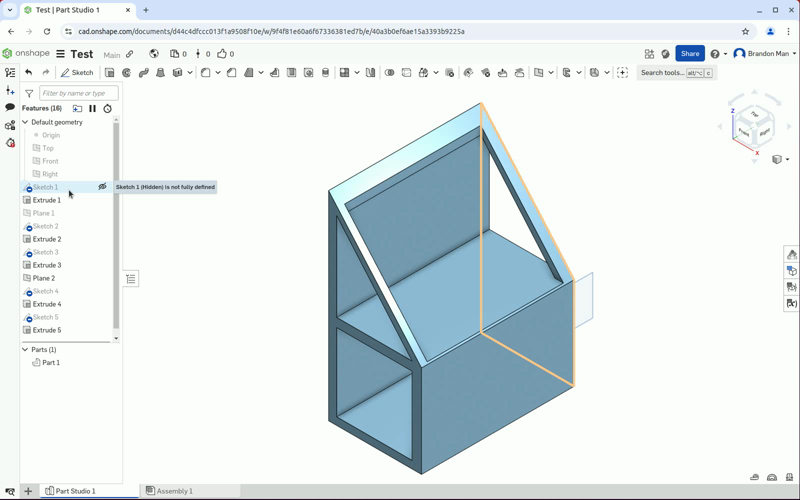
click(69, 189)